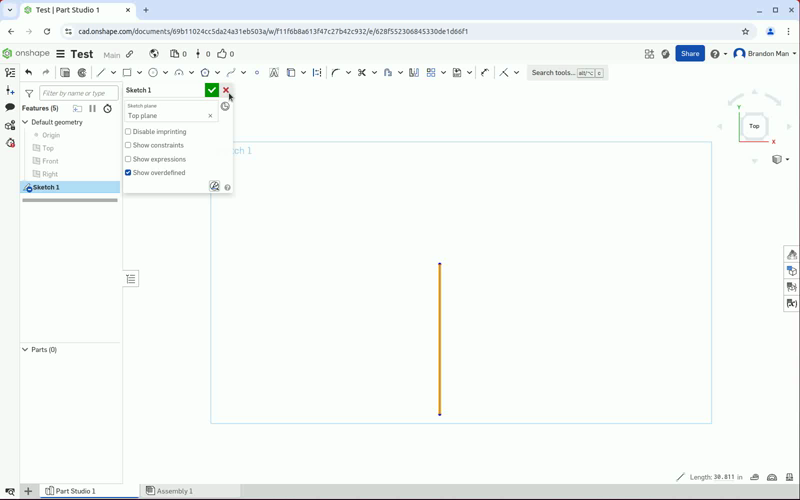
key(shift+h)
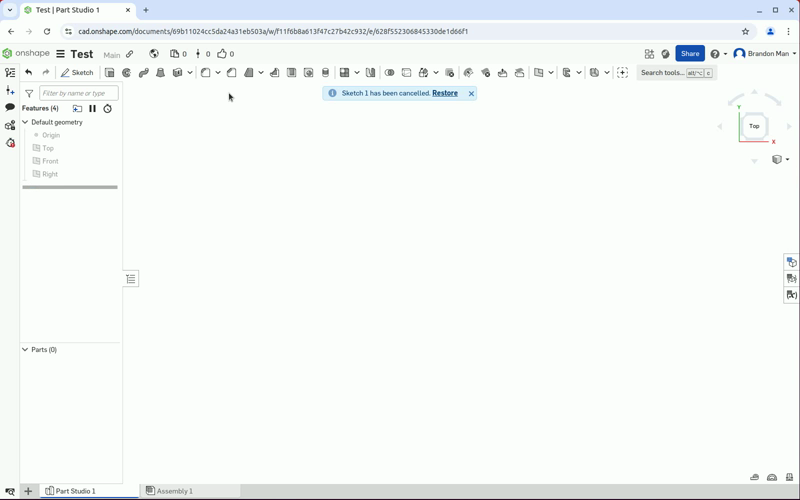
mouse_move(73, 352)
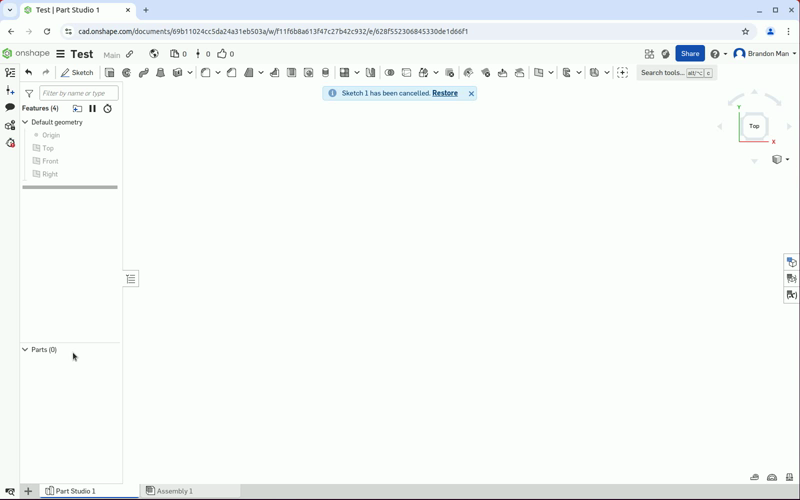
key(y)
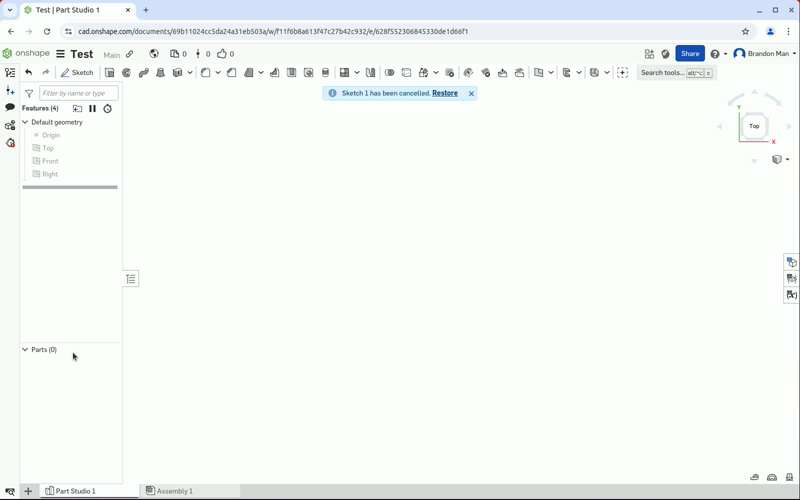
key(shift+p)
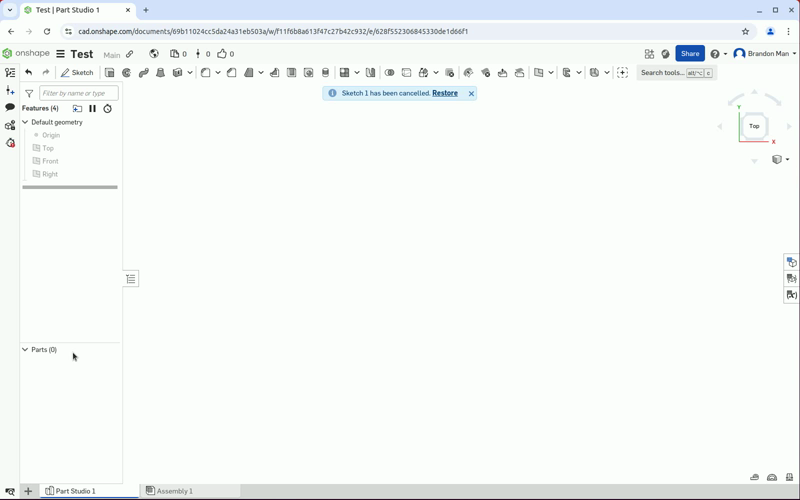
key(space)
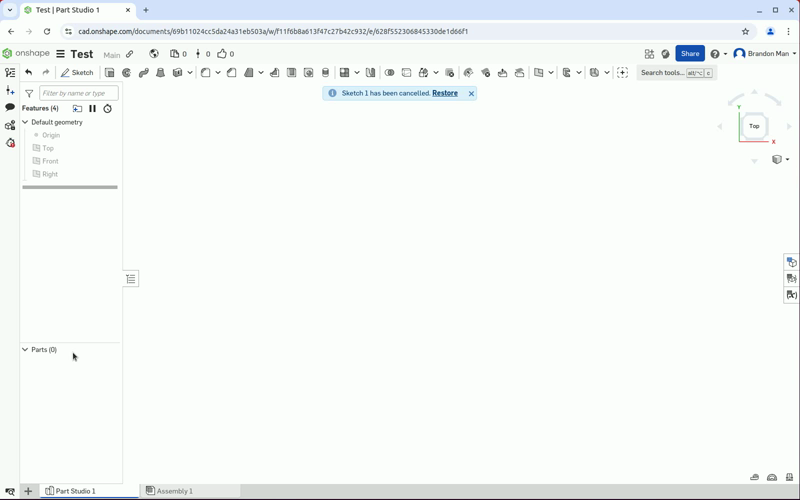
key_down(shift)
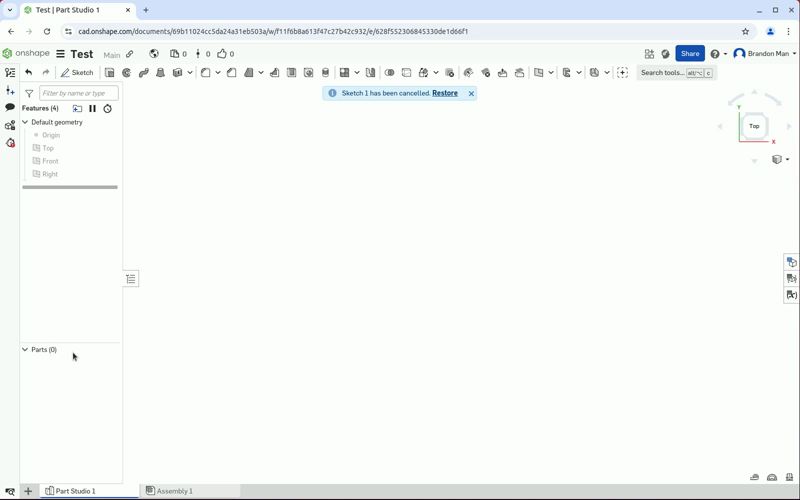
key(up)
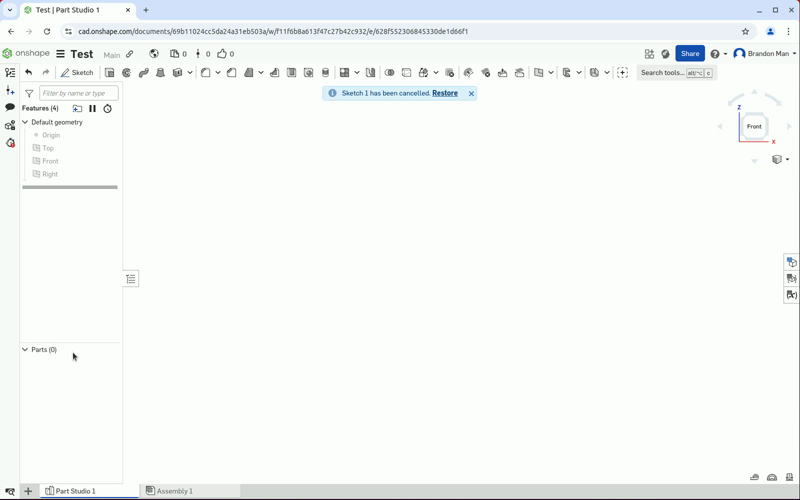
key_up(shift)
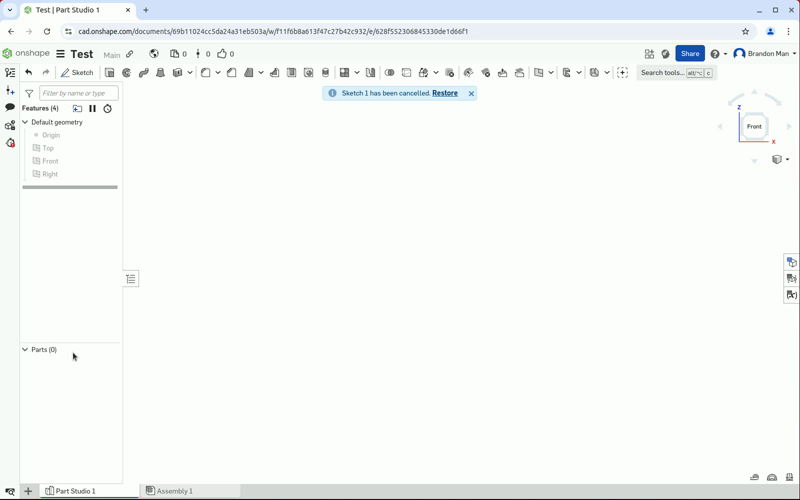
mouse_move(73, 352)
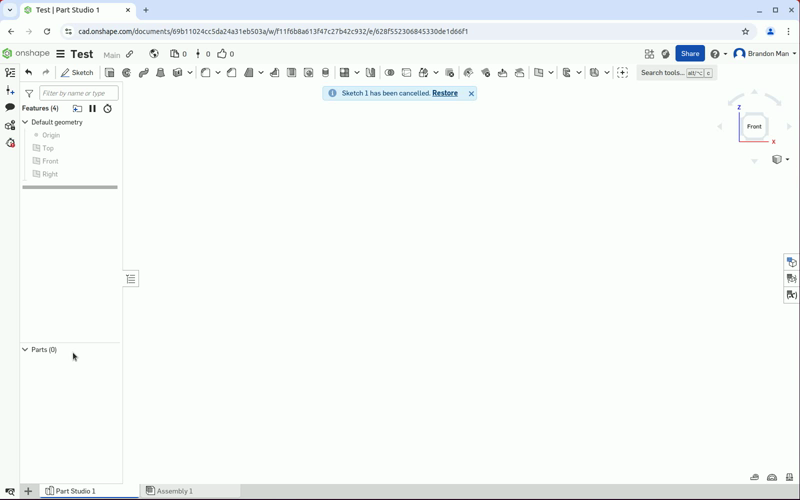
key(shift+y)
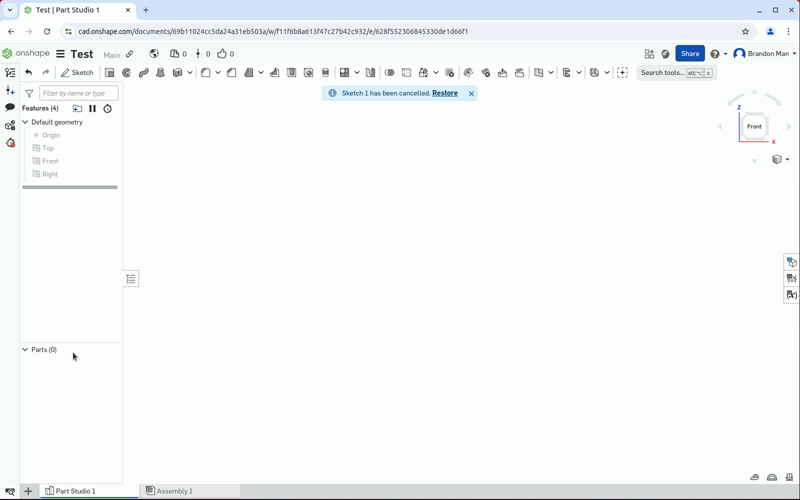
key(shift+s)
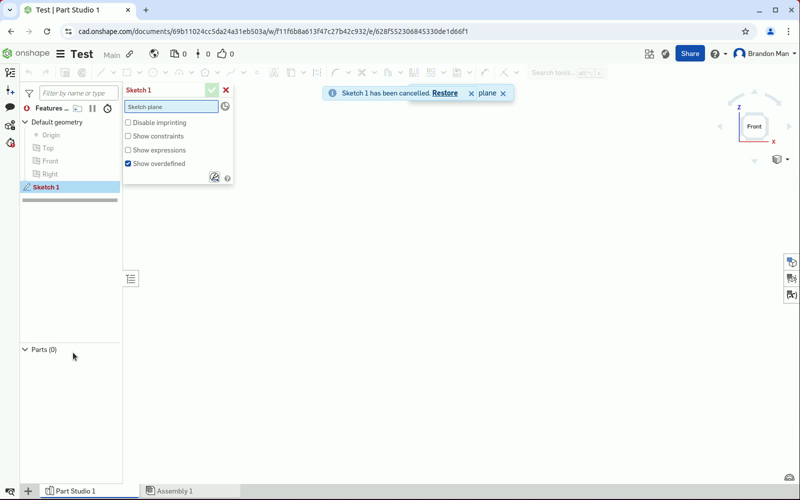
mouse_move(73, 163)
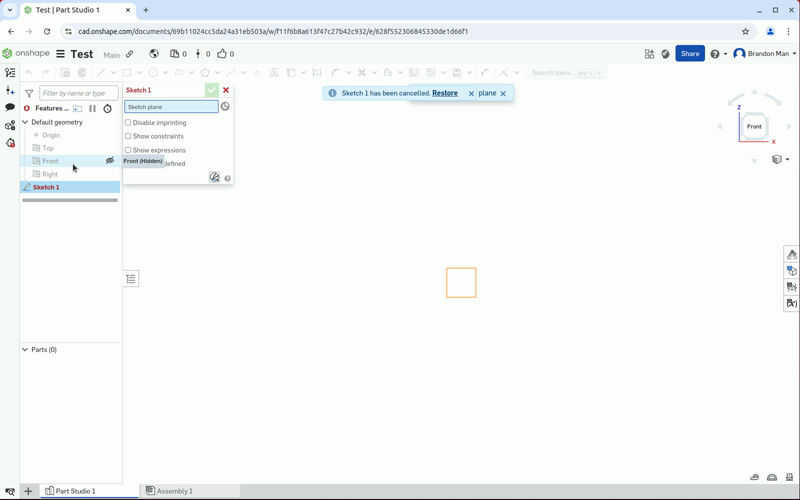
click(73, 163)
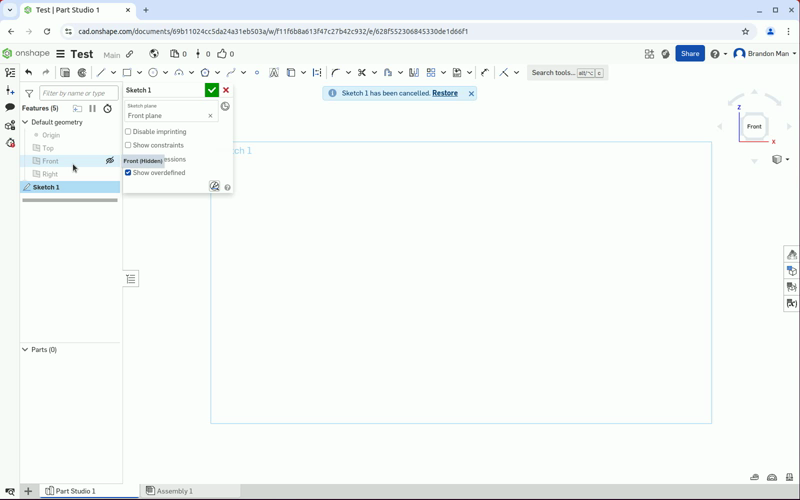
mouse_move(73, 352)
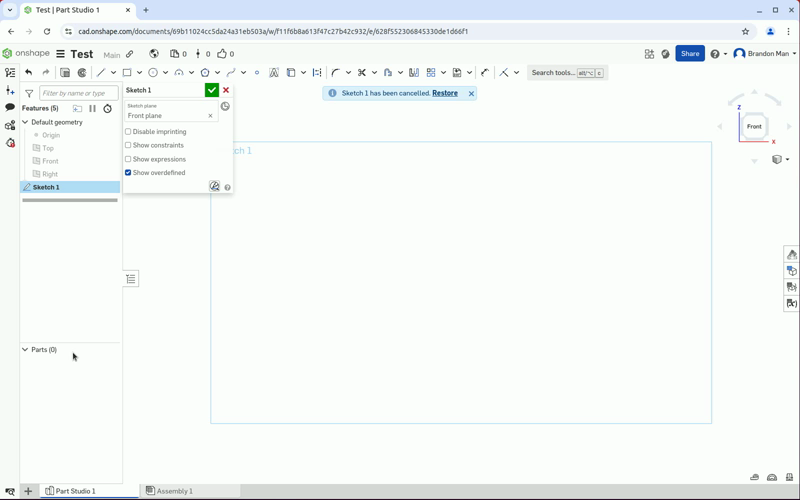
key(y)
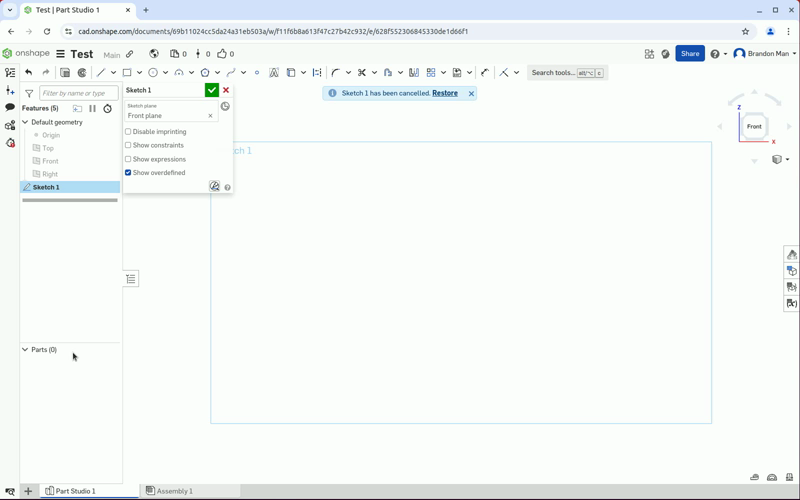
key(c)
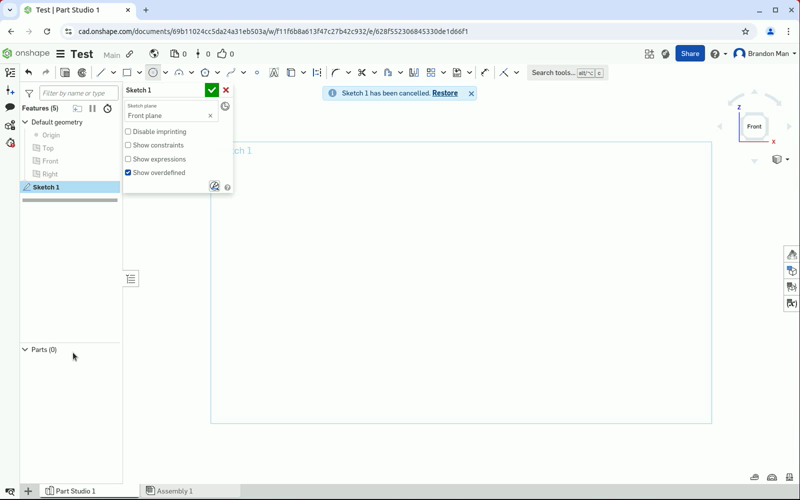
key_down(shift)
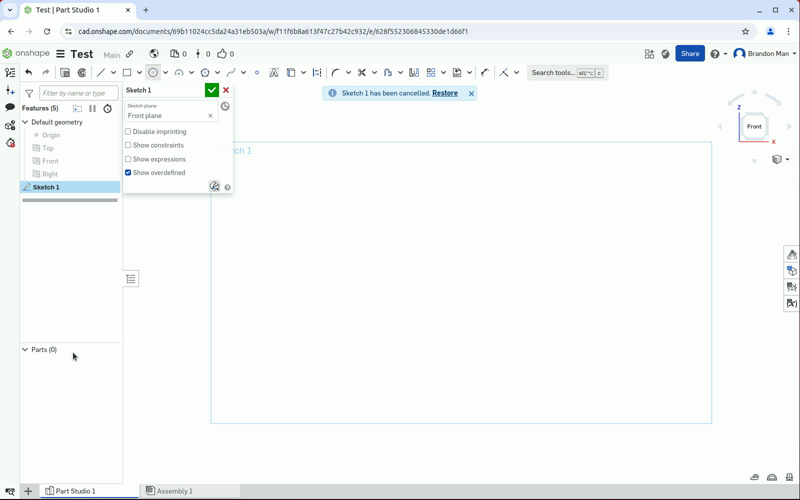
mouse_move(460, 282)
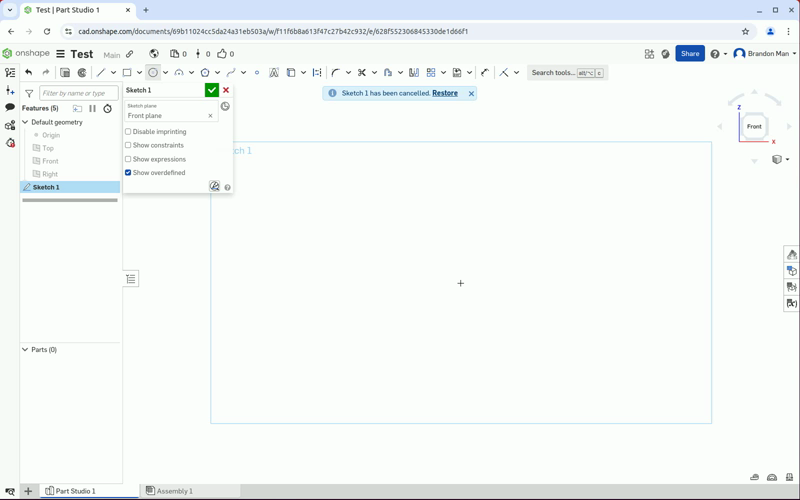
click(460, 282)
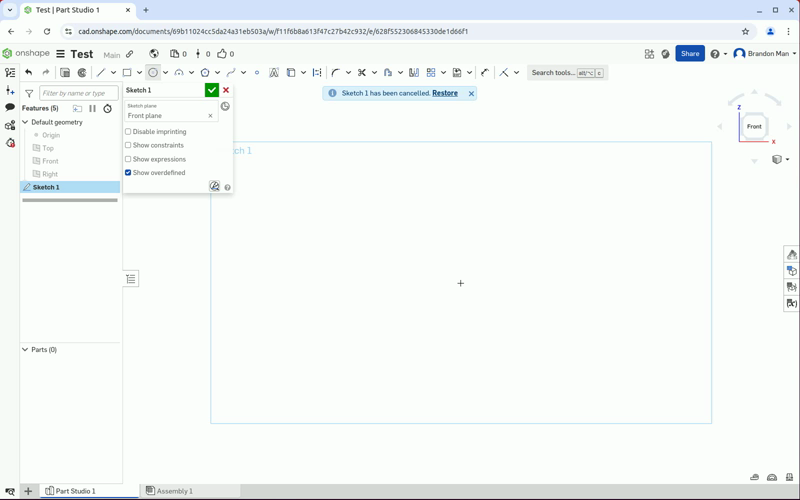
key_up(shift)
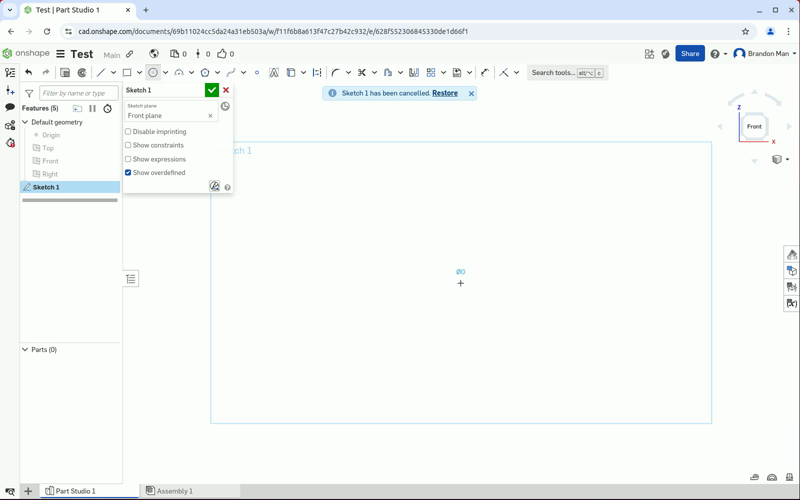
mouse_move(463, 282)
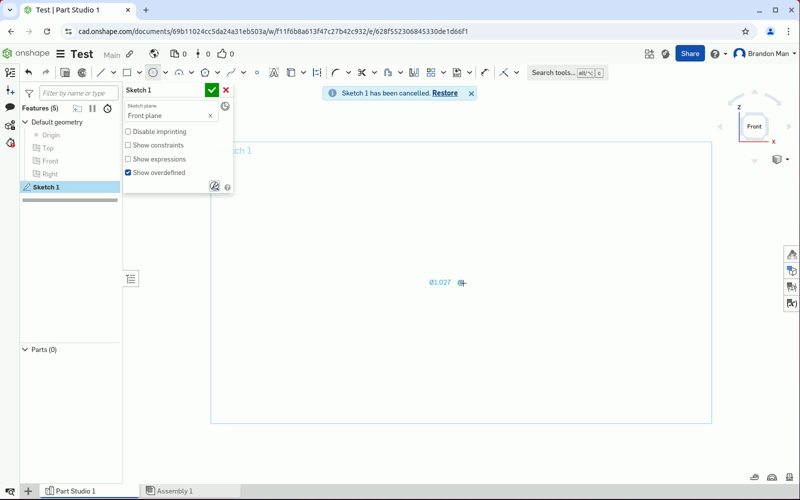
scroll(6)
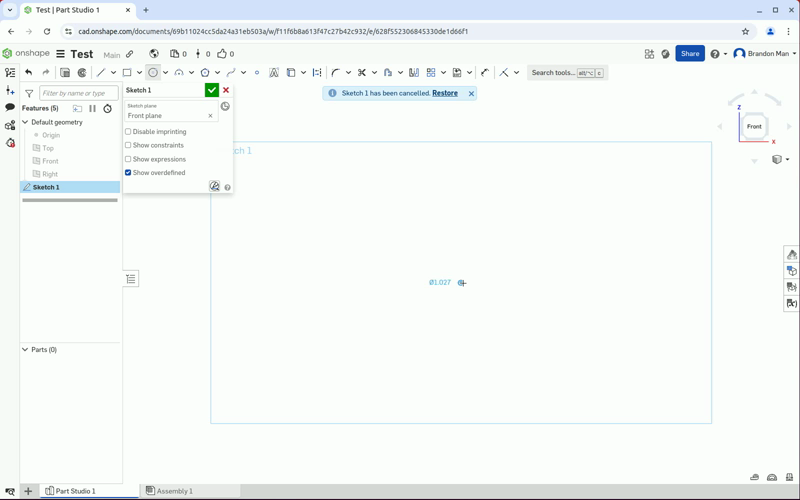
scroll(6)
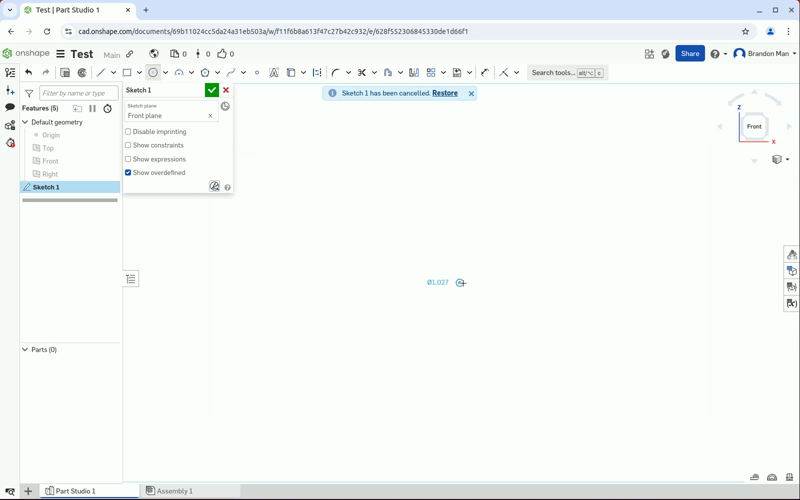
scroll(6)
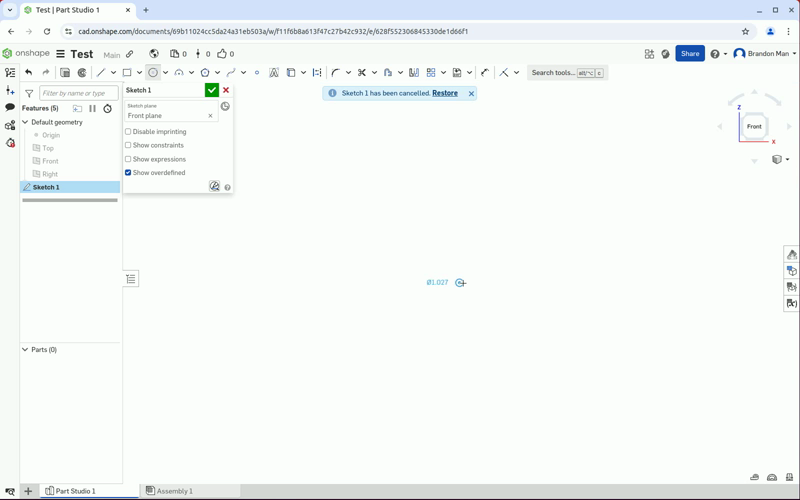
scroll(6)
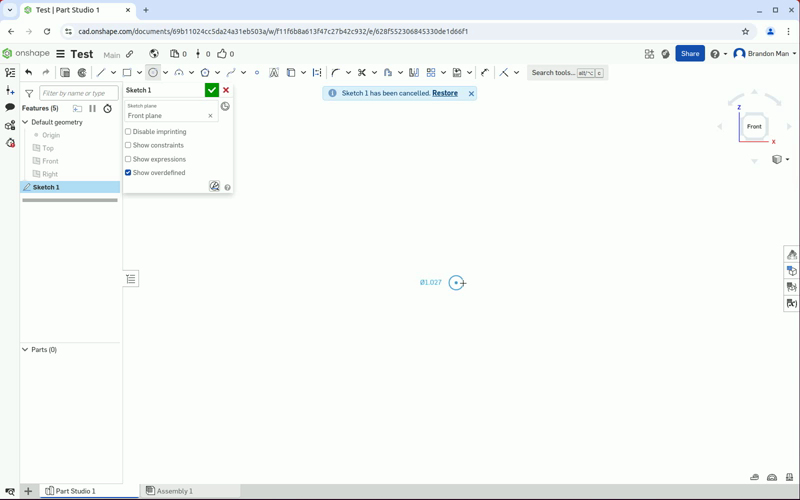
scroll(6)
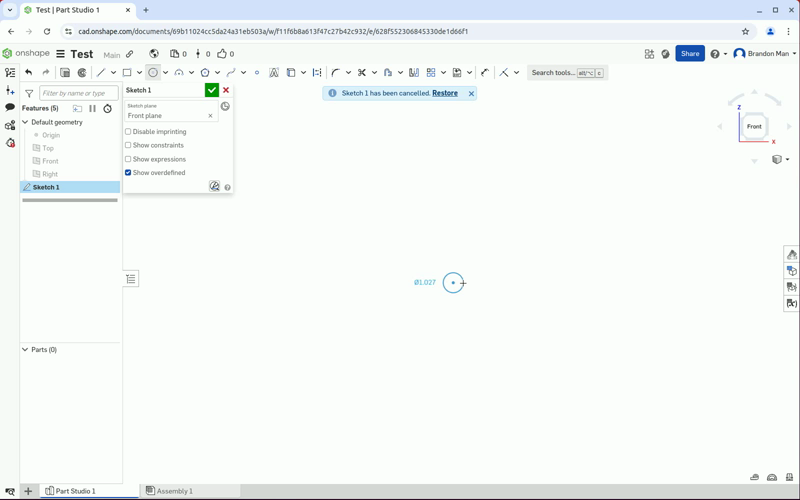
scroll(6)
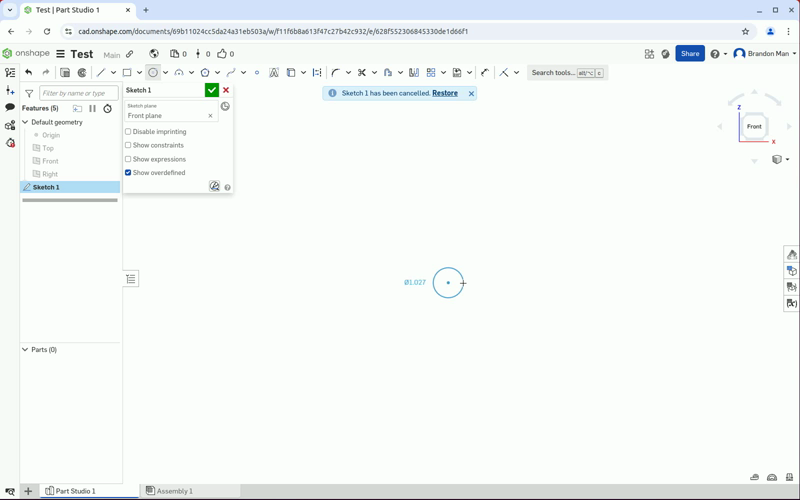
scroll(6)
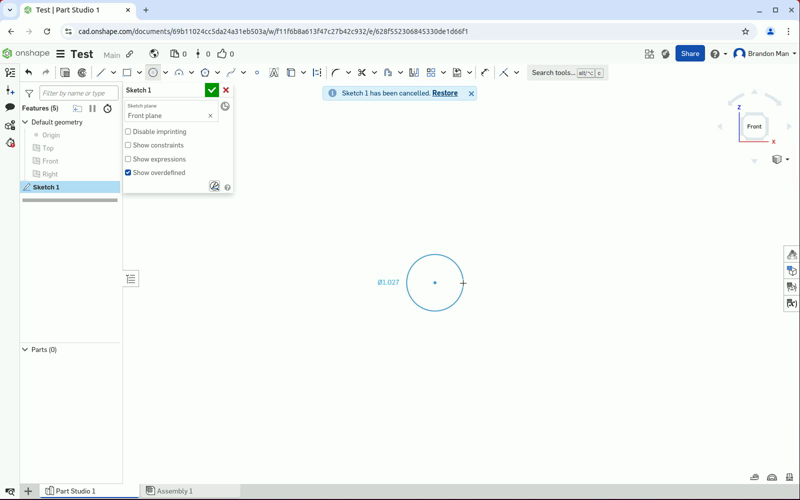
click(463, 282)
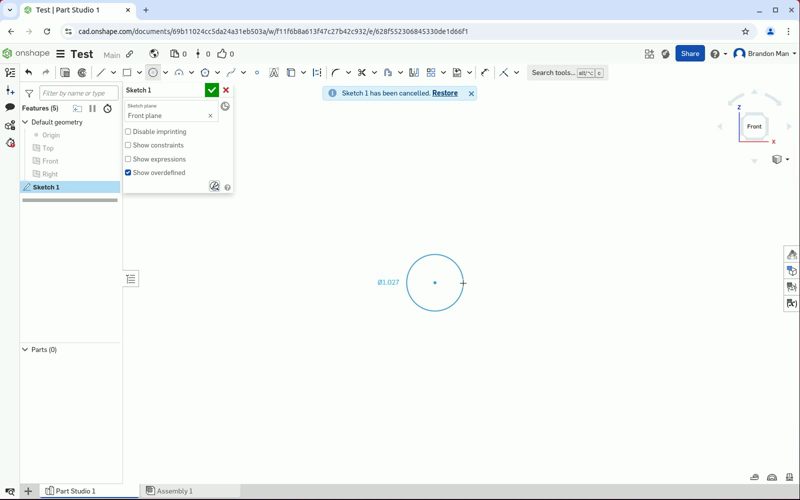
scroll(-6)
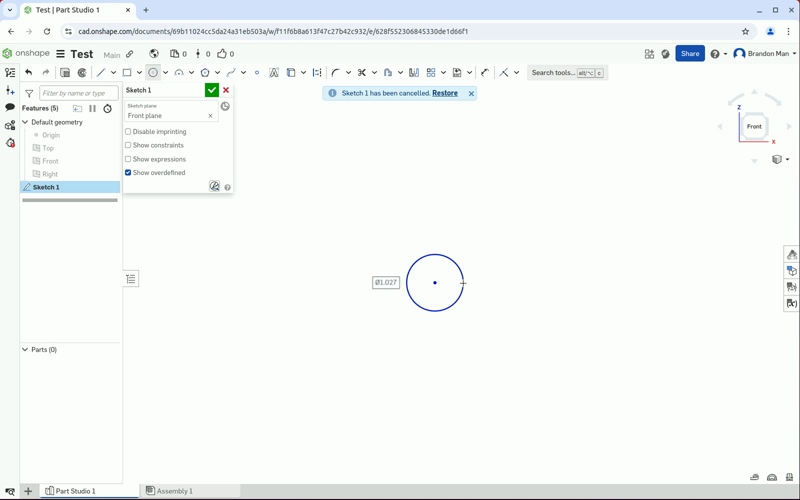
scroll(-6)
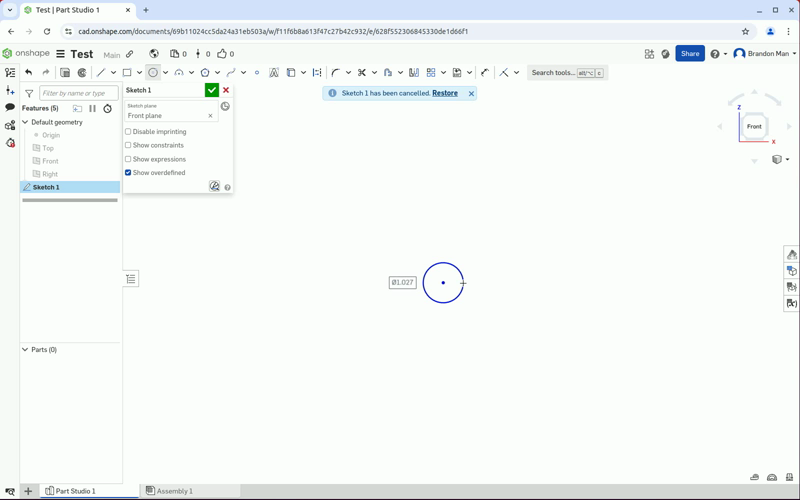
scroll(-6)
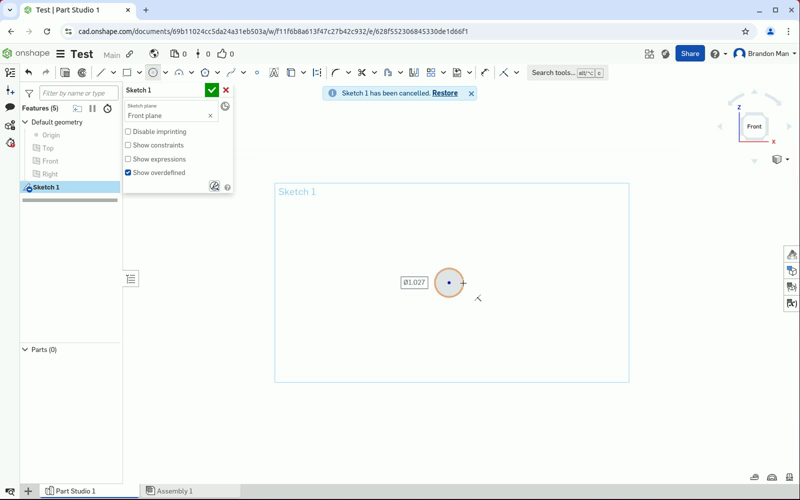
scroll(-6)
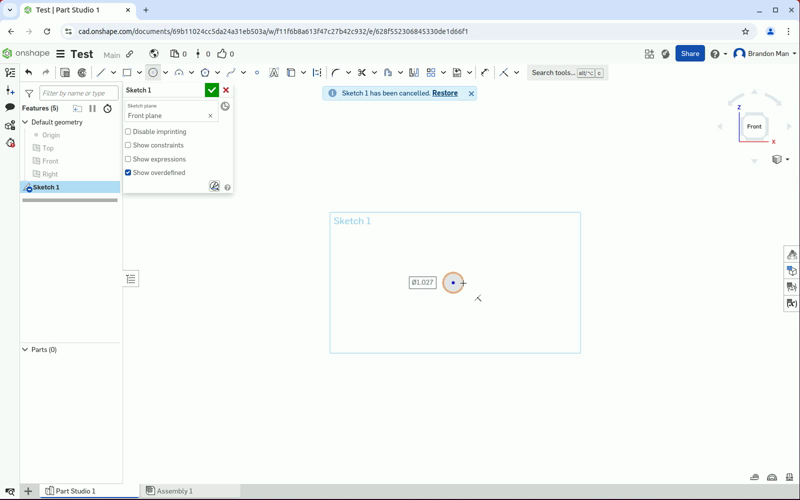
scroll(-6)
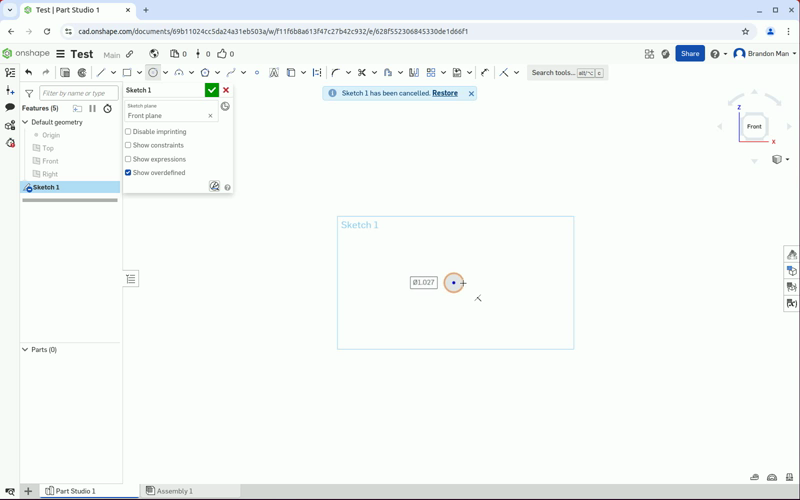
scroll(-6)
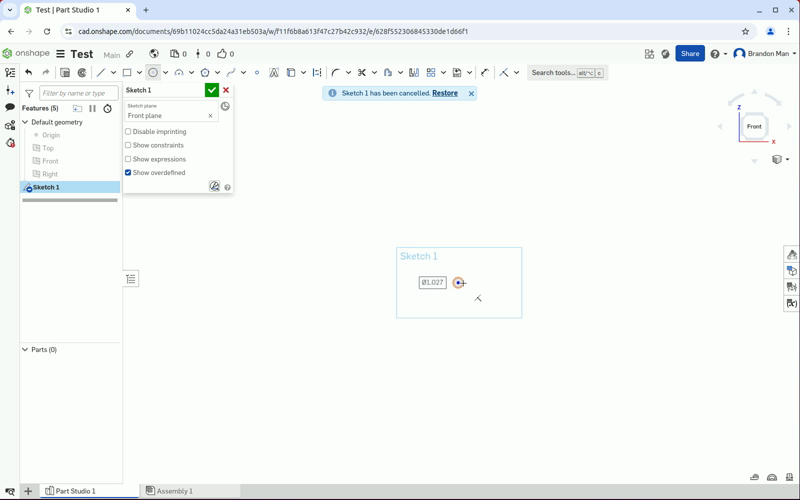
scroll(-6)
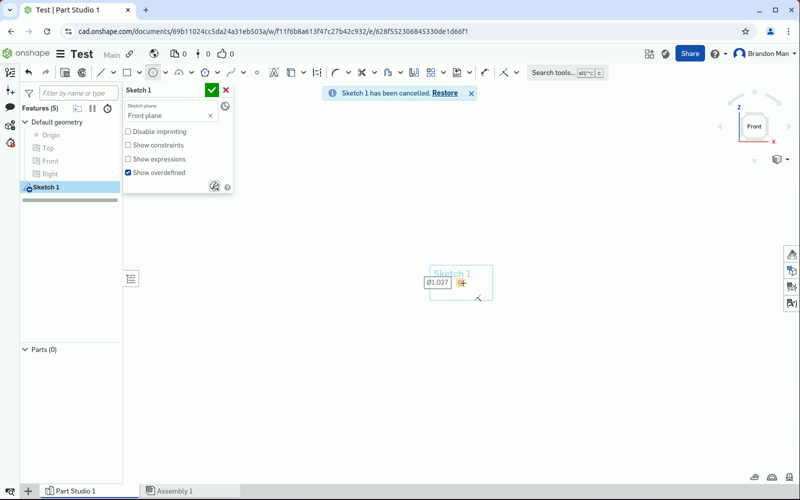
key(esc)
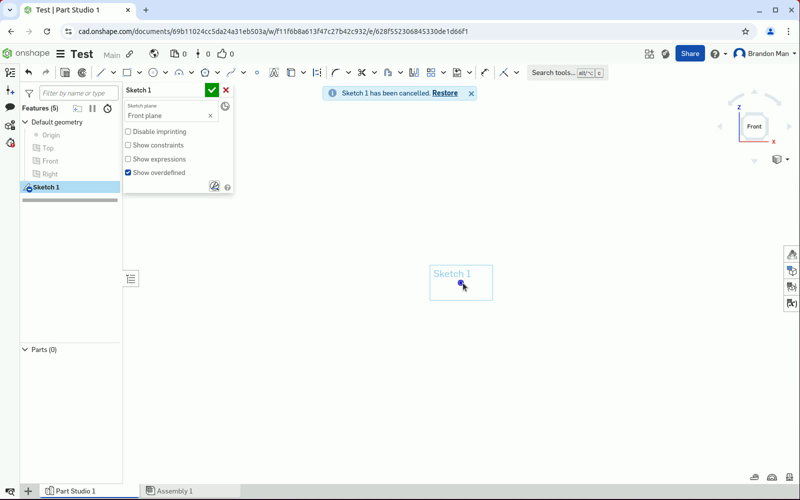
mouse_move(460, 280)
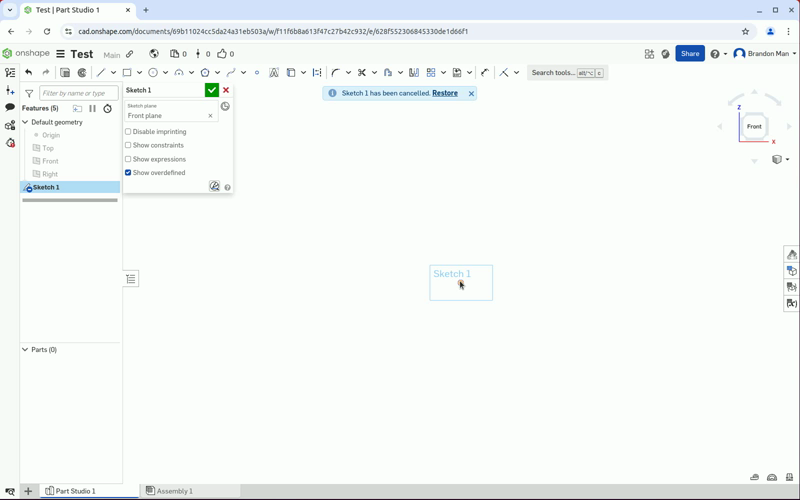
scroll(6)
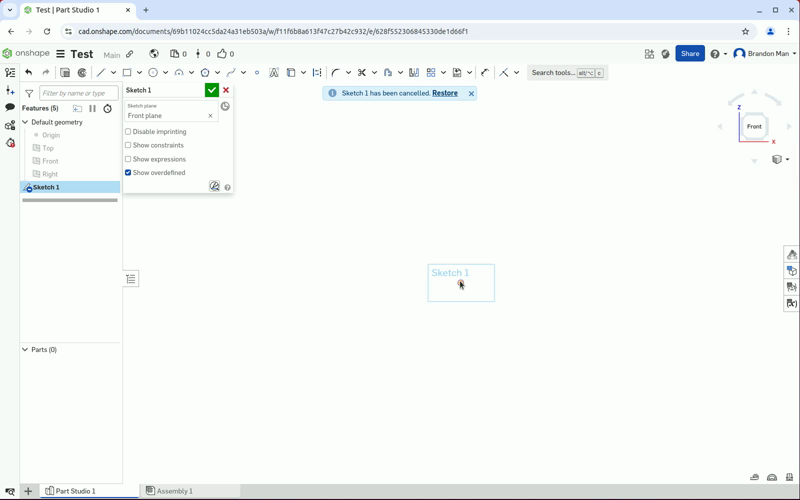
scroll(6)
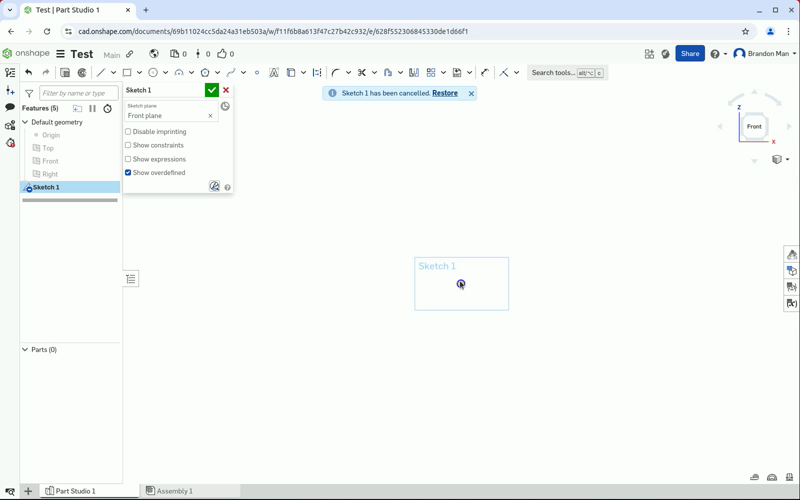
scroll(6)
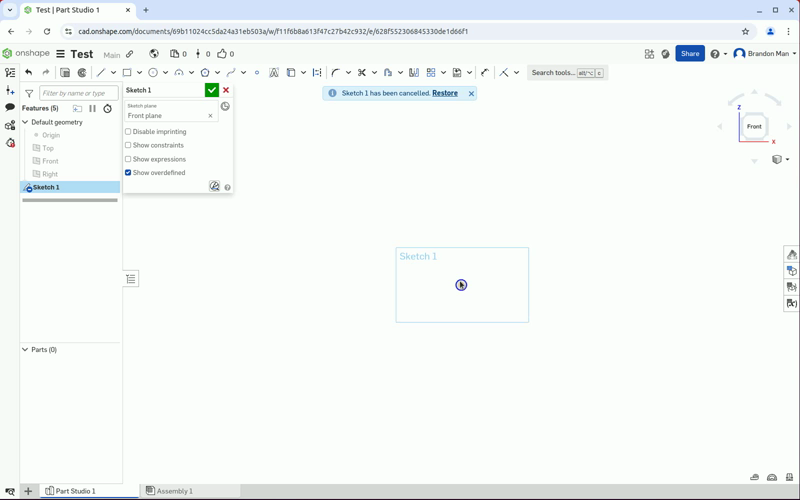
scroll(6)
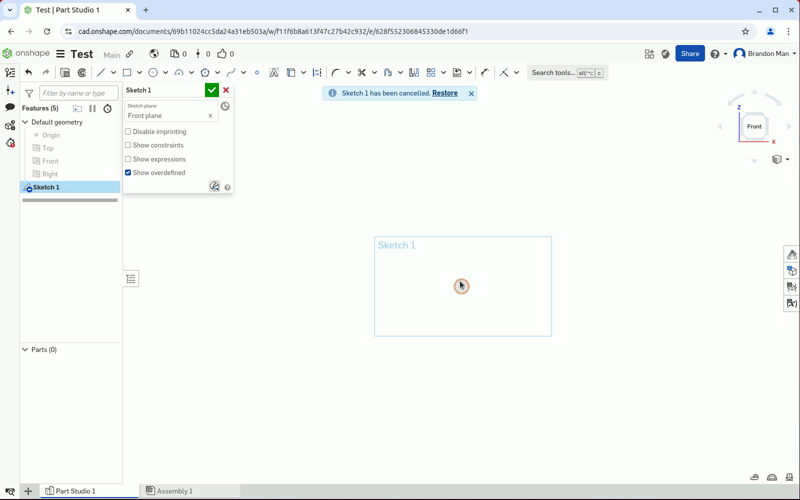
scroll(6)
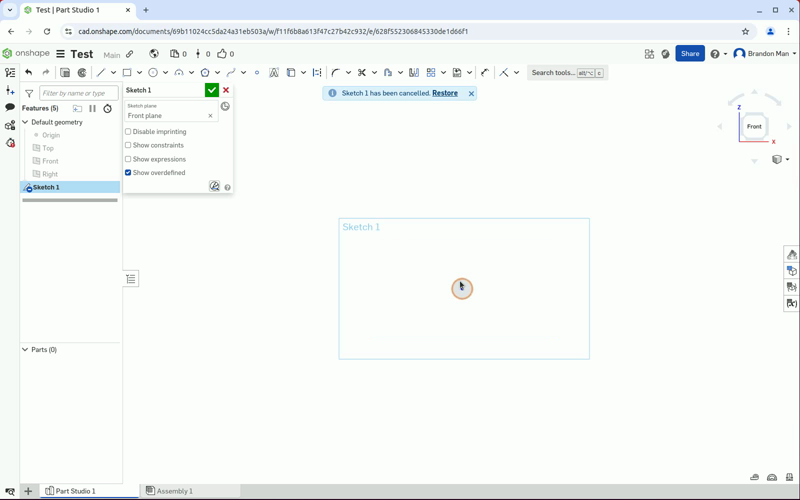
scroll(6)
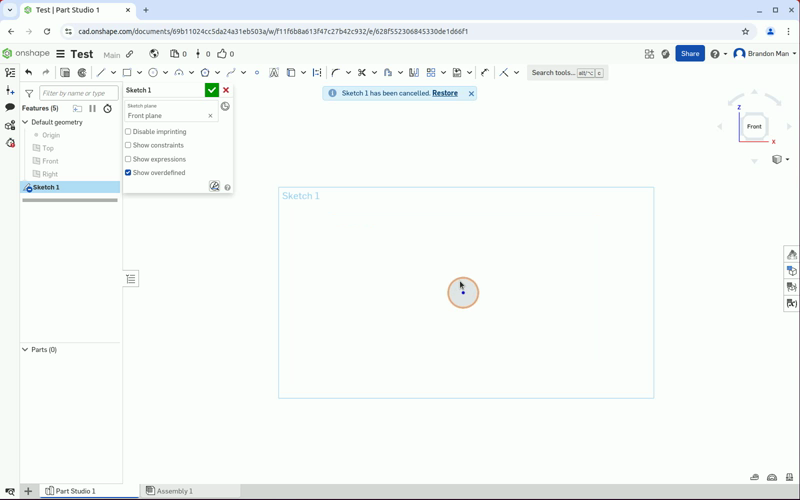
scroll(6)
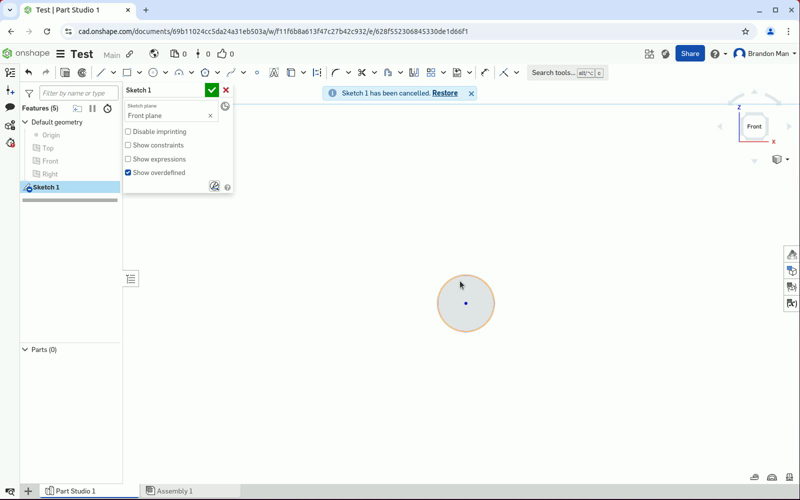
click(460, 280)
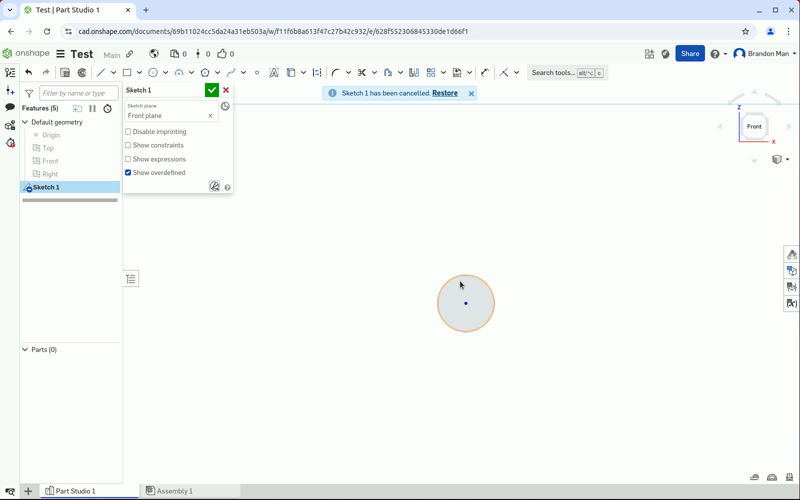
scroll(-6)
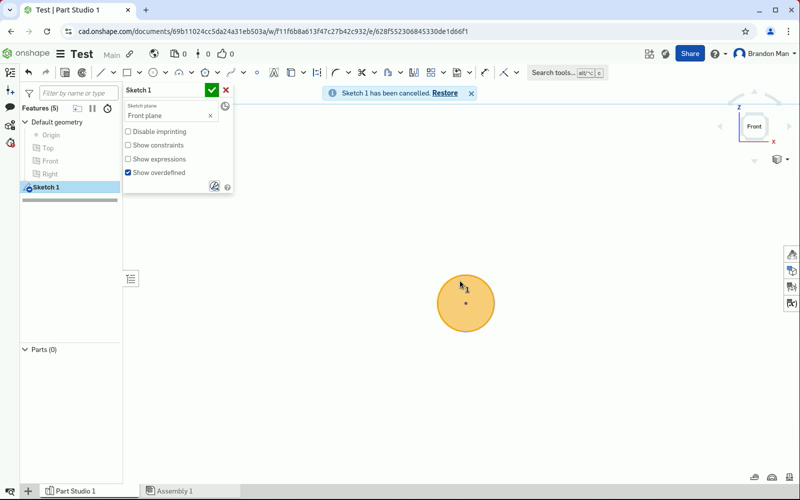
scroll(-6)
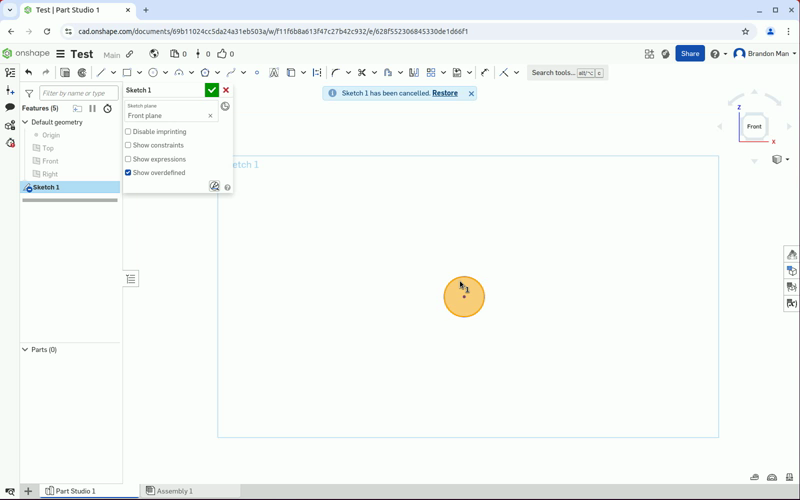
scroll(-6)
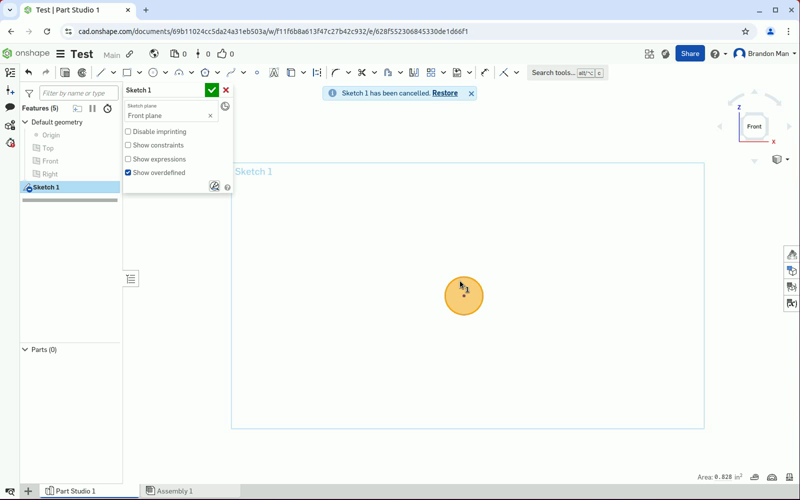
scroll(-6)
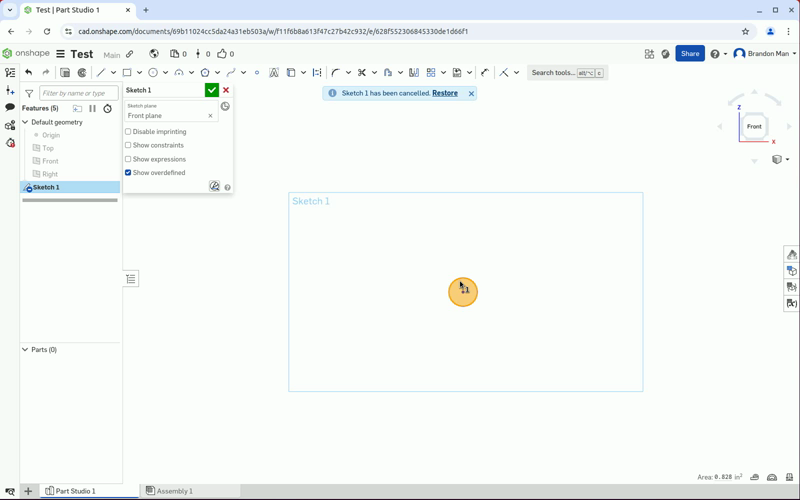
scroll(-6)
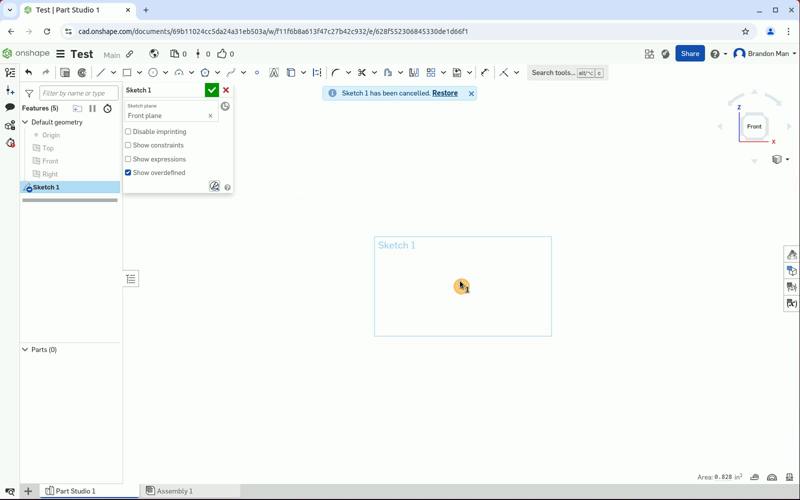
scroll(-6)
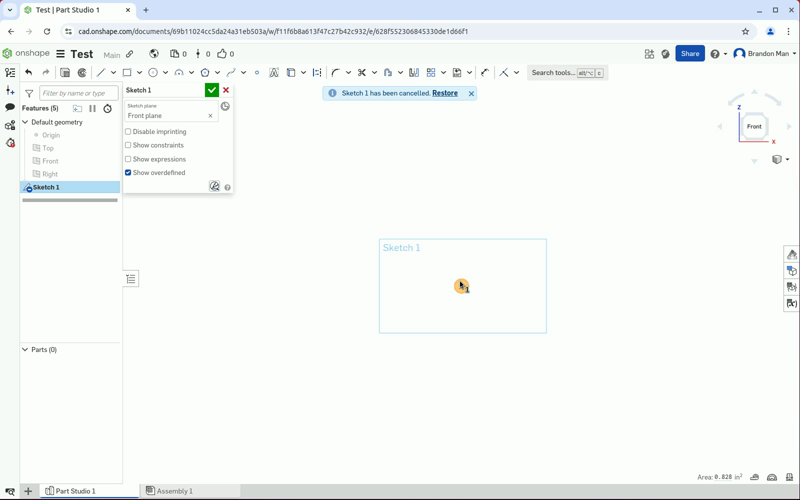
scroll(-6)
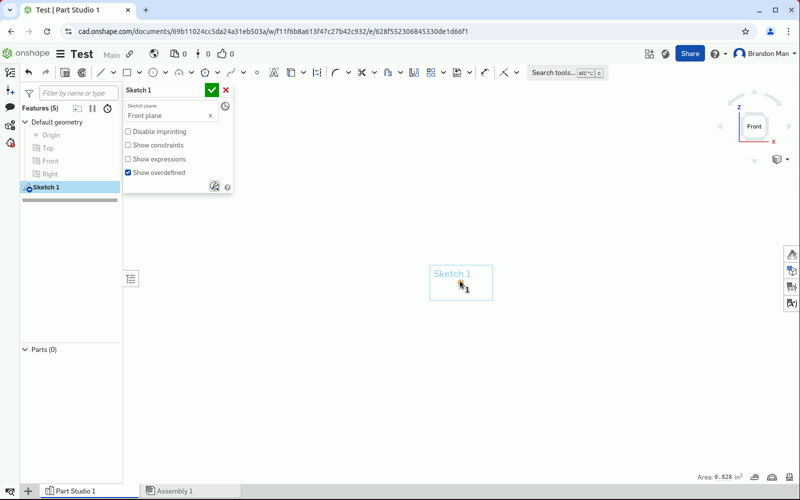
mouse_move(73, 352)
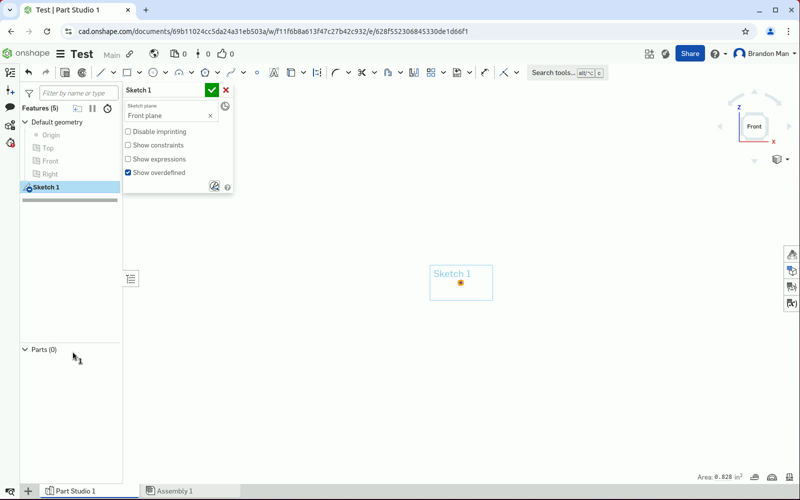
key(shift+y)
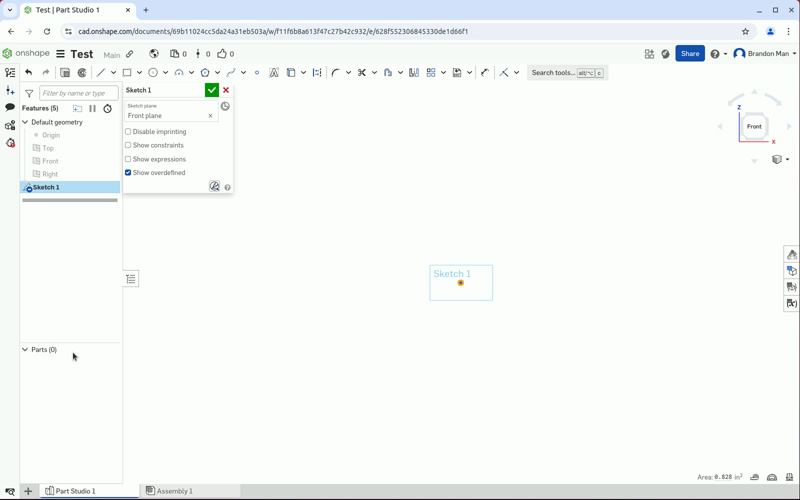
key(shift+e)
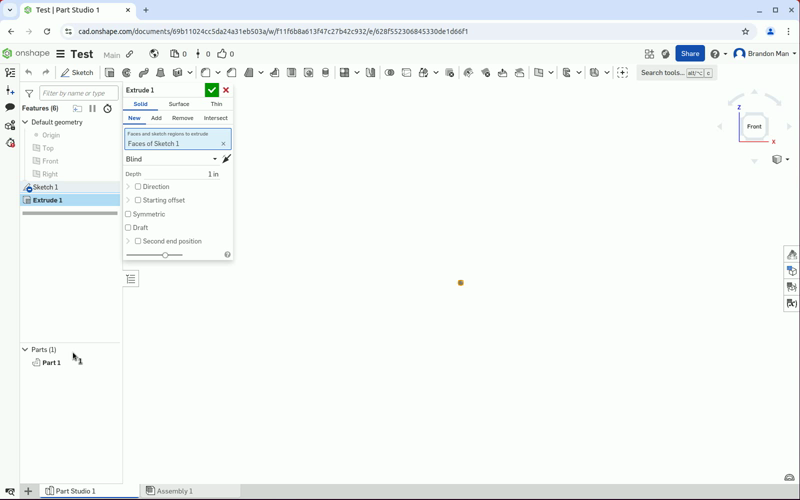
mouse_move(143, 106)
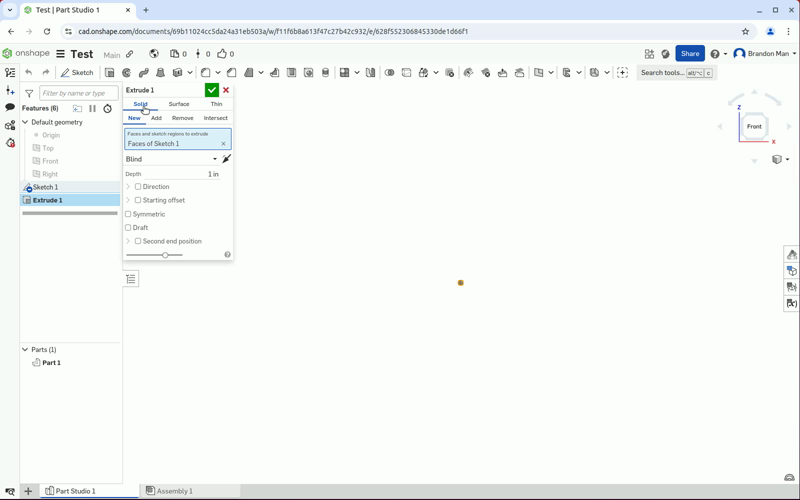
click(143, 106)
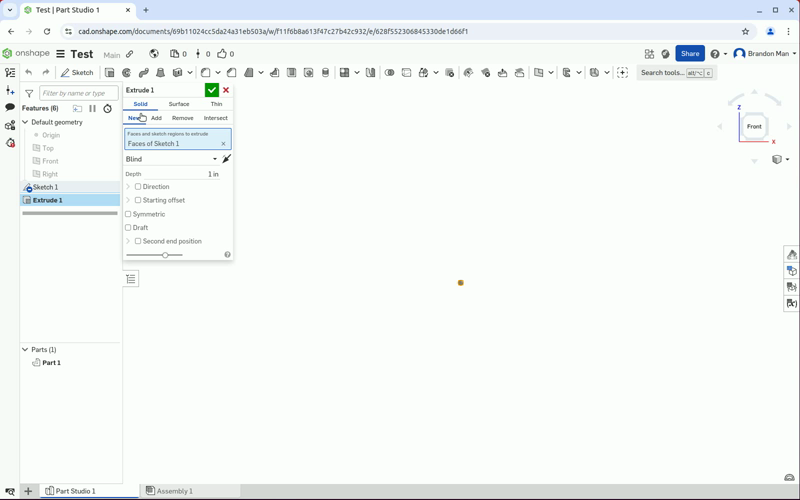
mouse_move(137, 120)
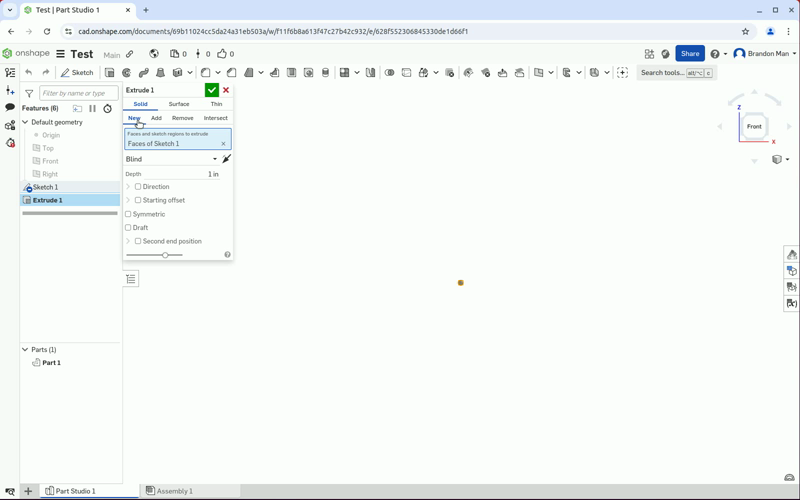
click(137, 120)
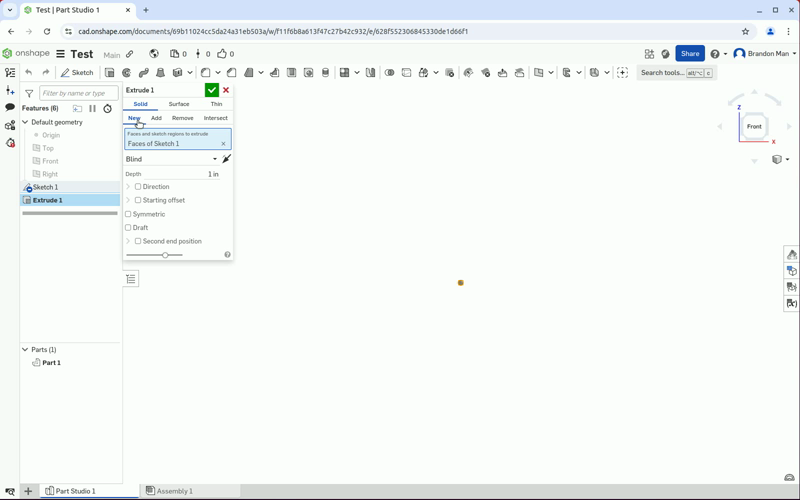
key(tab, 4)
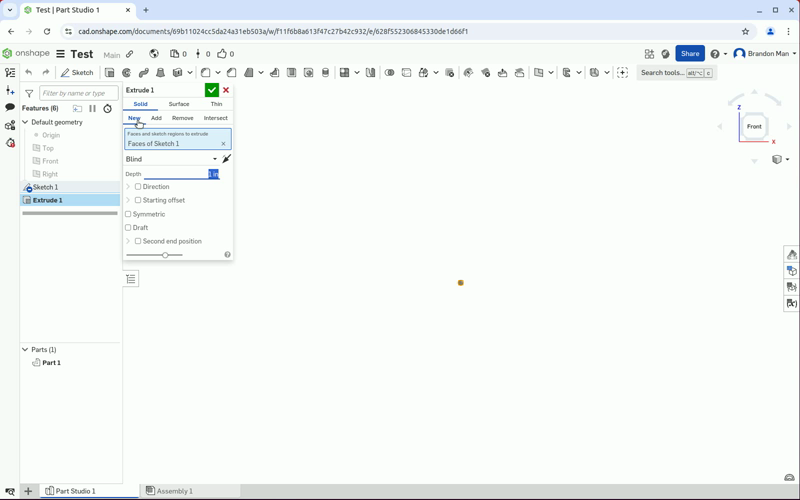
text(46.216)
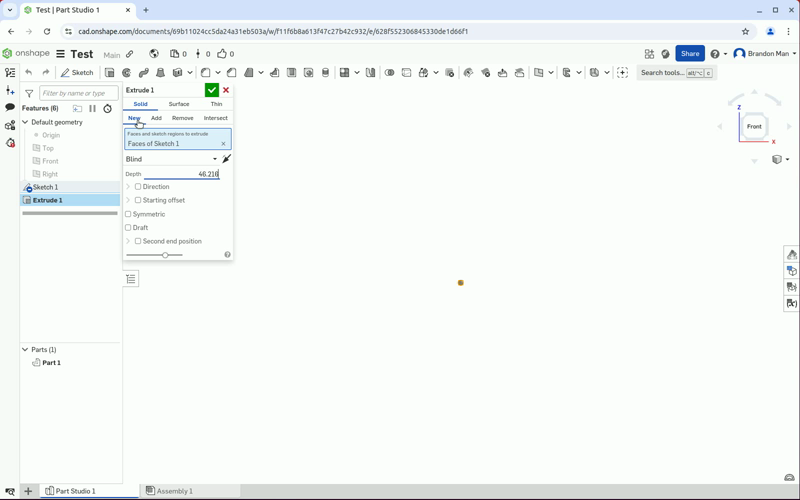
key(tab, 3)
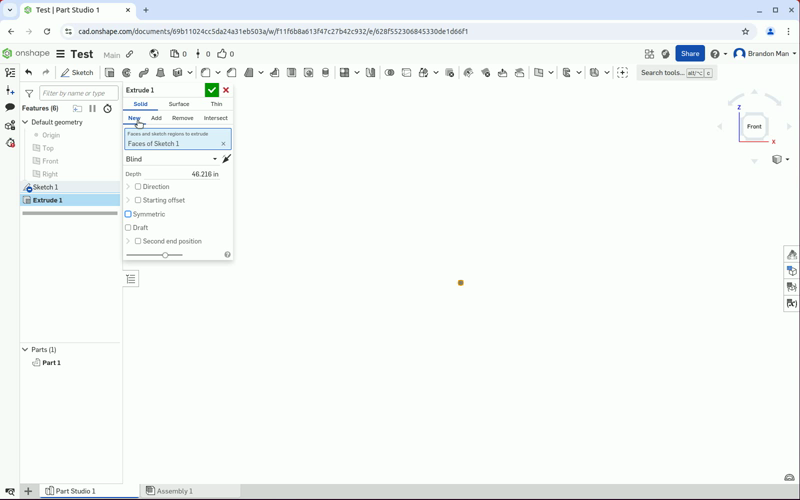
key(space)
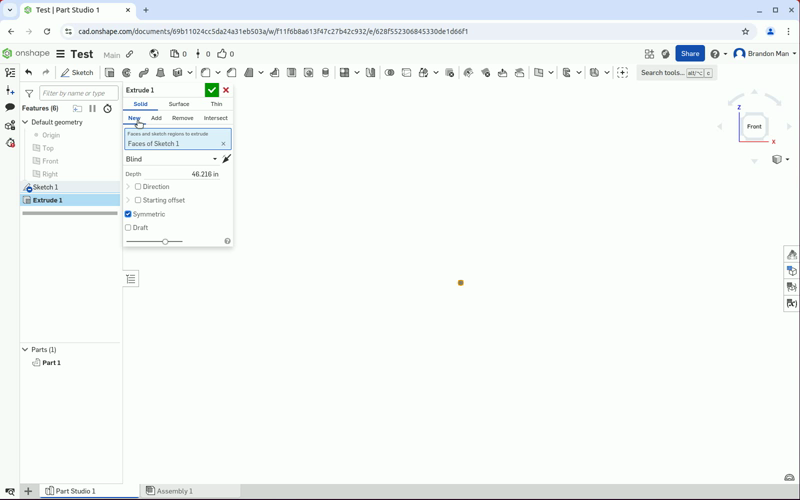
key(enter)
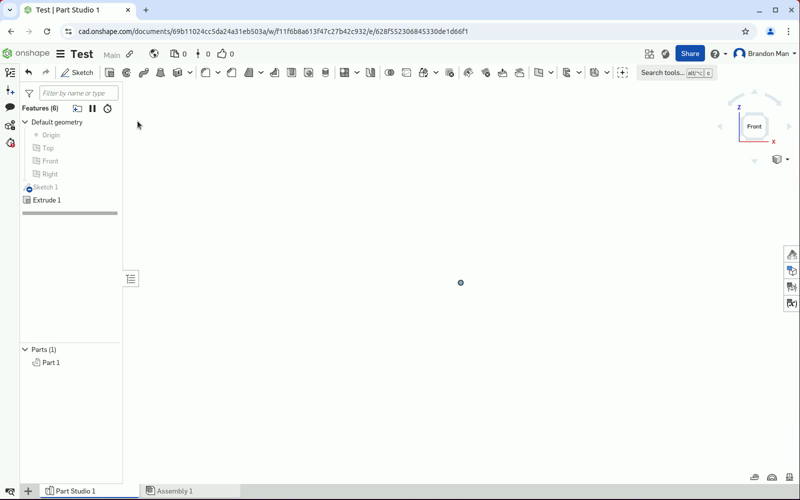
key(shift+h)
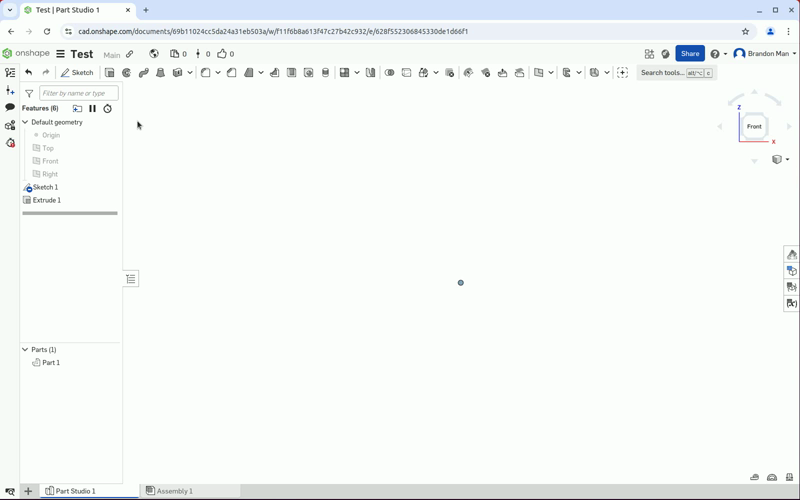
key(shift+h)
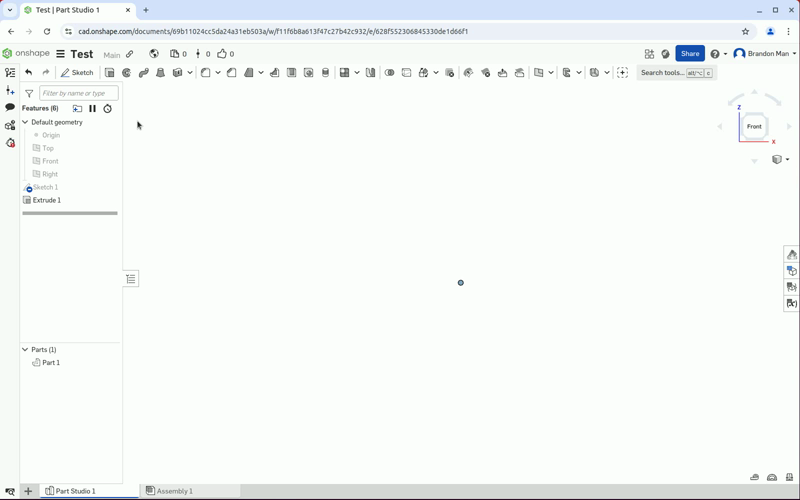
mouse_move(73, 189)
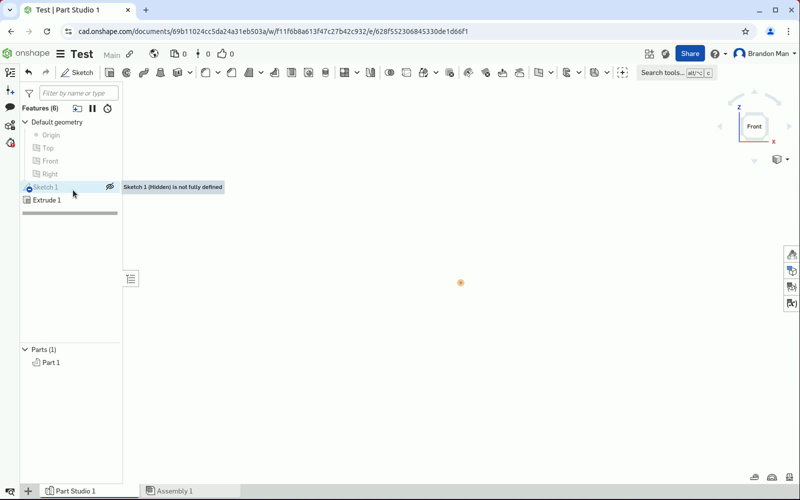
click(73, 189)
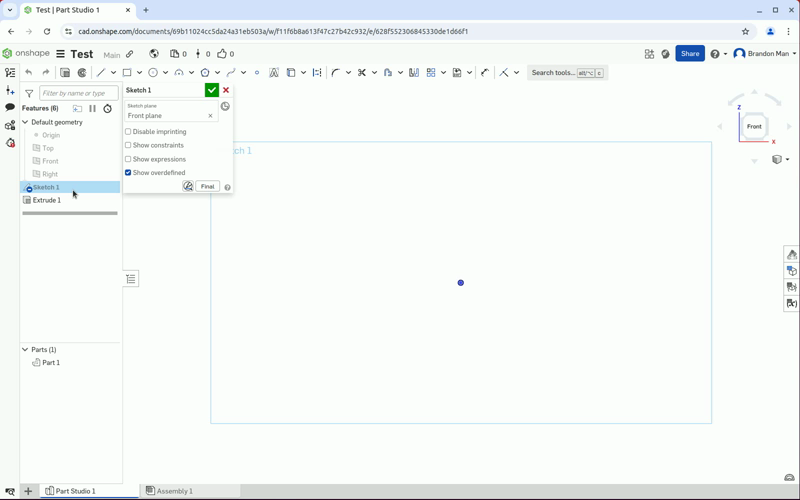
mouse_move(229, 92)
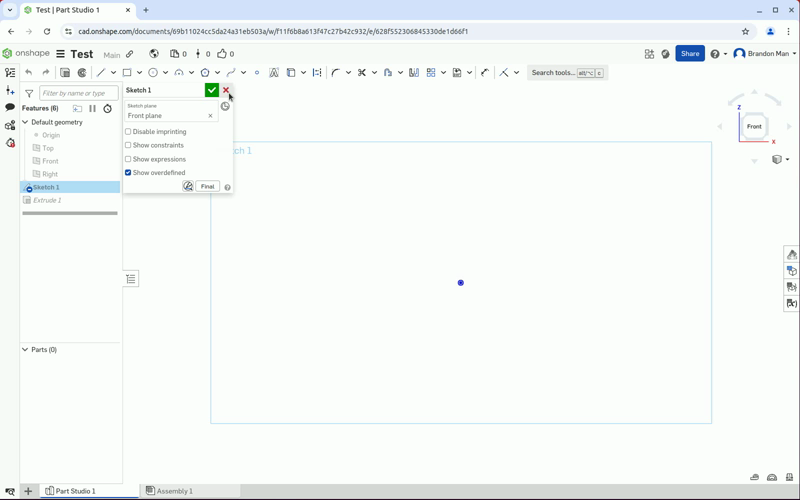
click(229, 92)
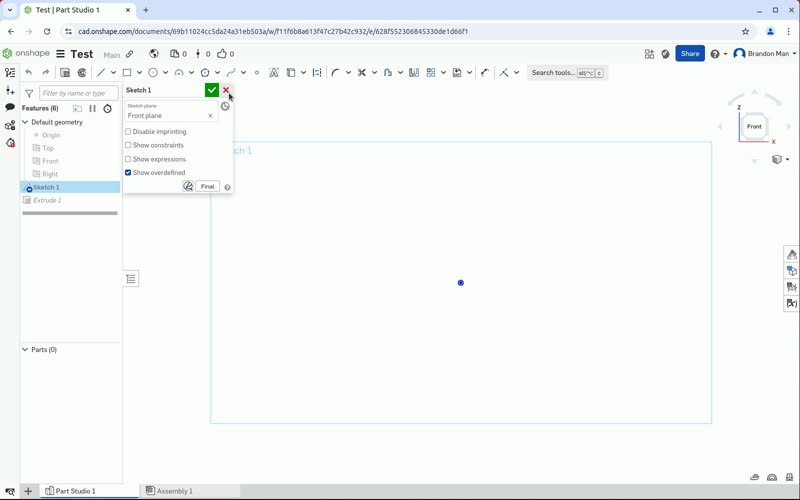
key(shift+s)
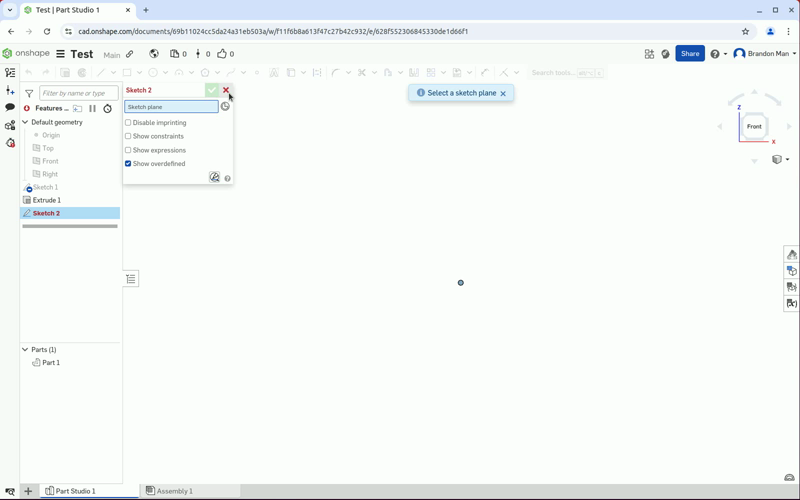
mouse_move(73, 163)
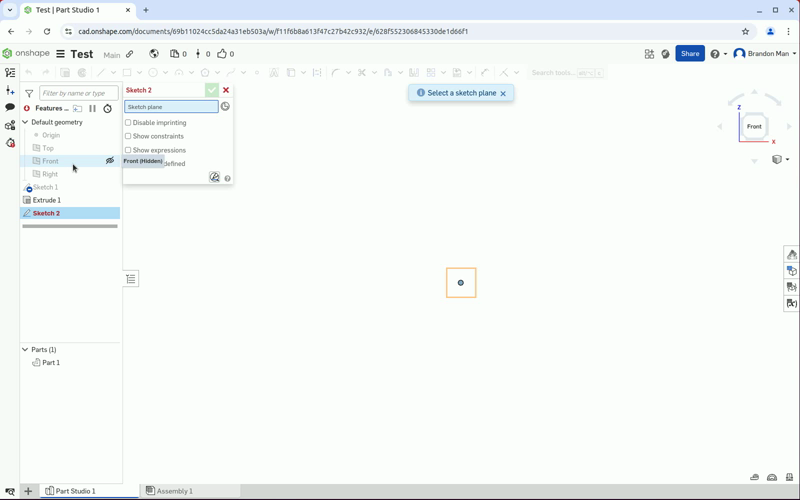
click(73, 163)
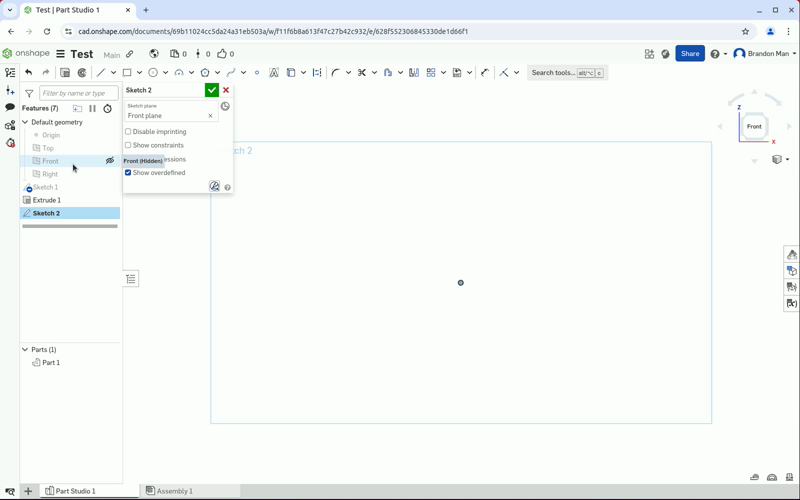
mouse_move(73, 352)
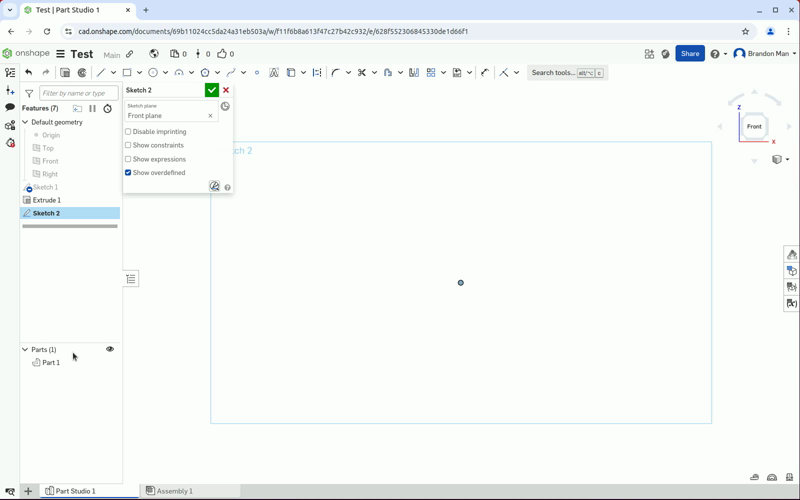
key(y)
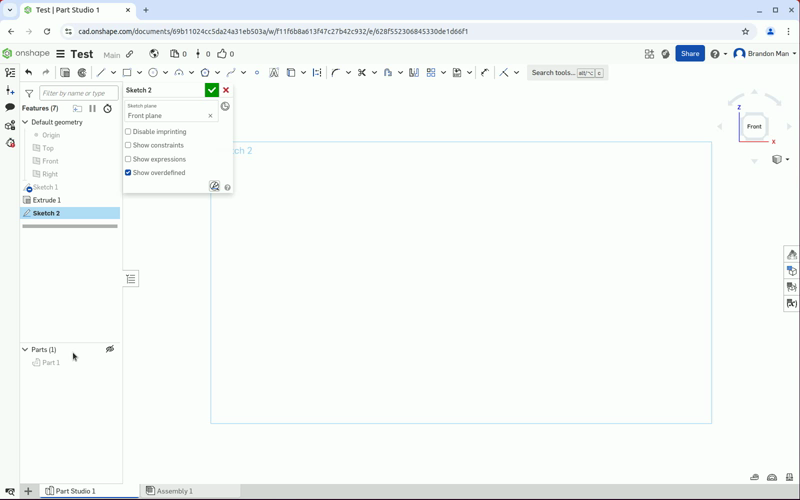
key(c)
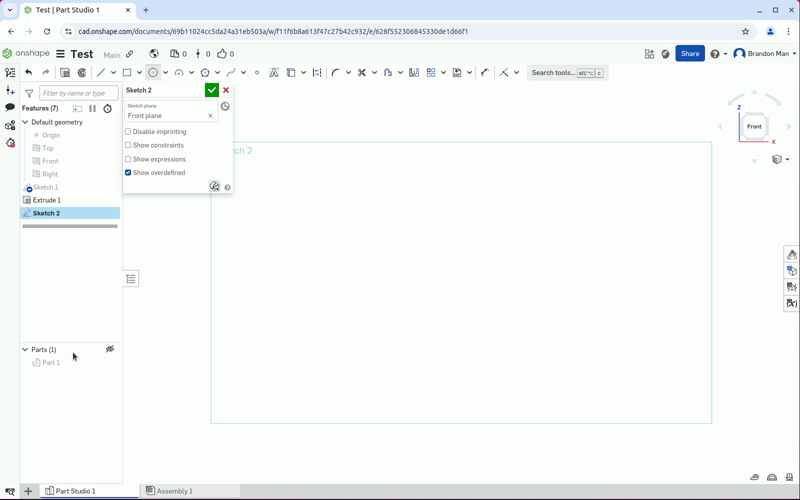
key_down(shift)
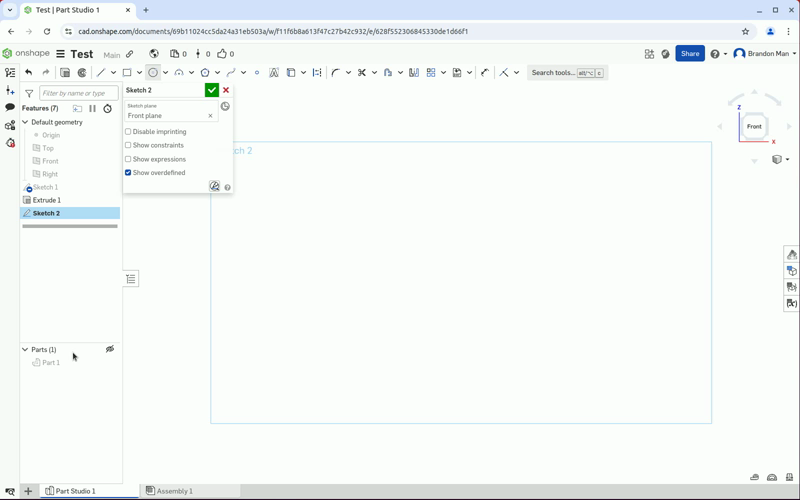
mouse_move(460, 282)
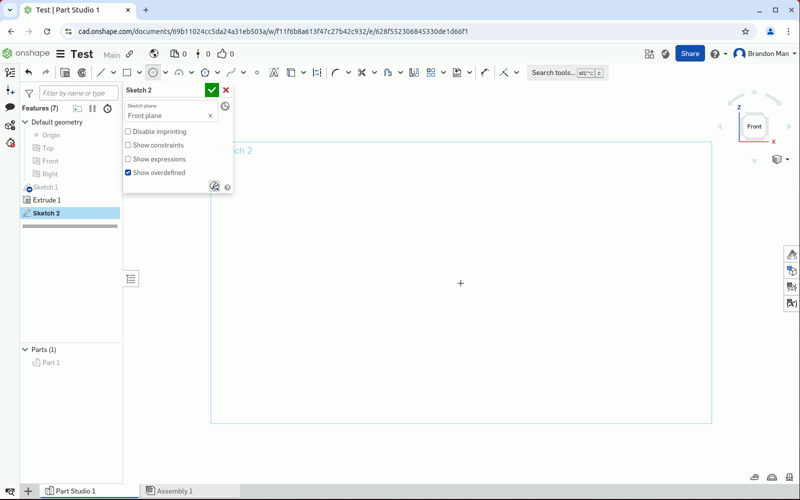
click(460, 282)
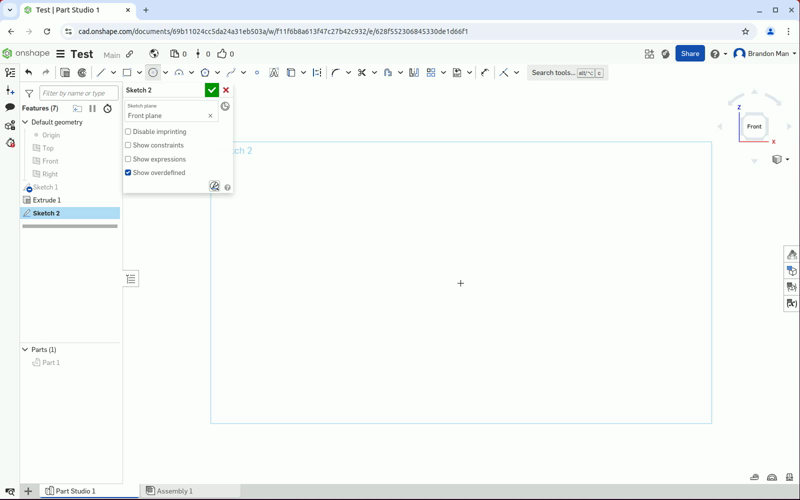
key_up(shift)
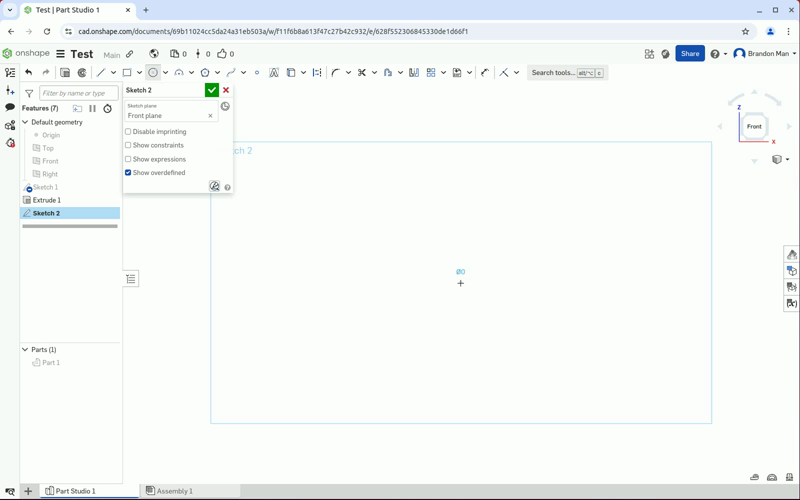
mouse_move(464, 282)
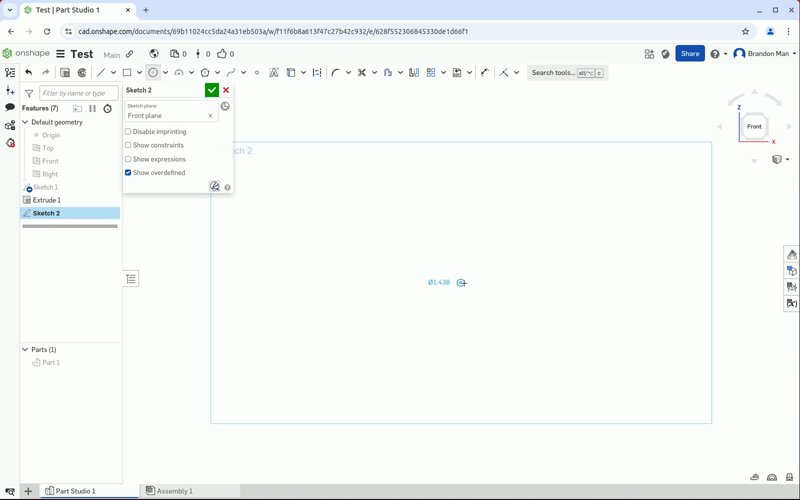
click(464, 282)
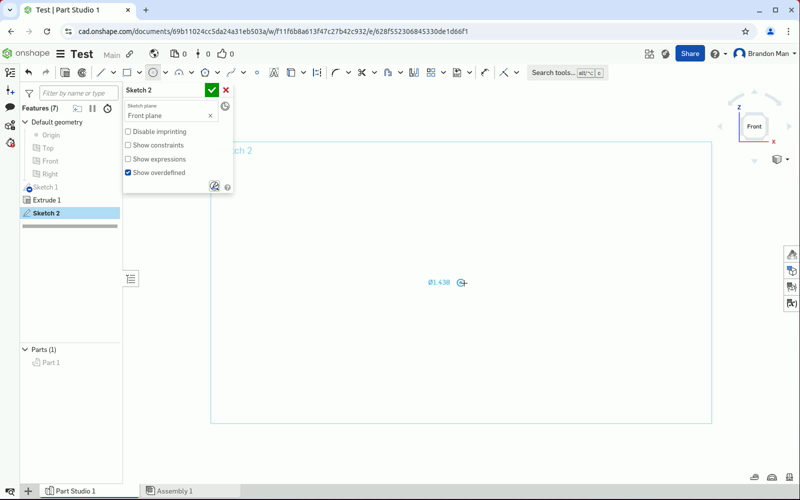
key(esc)
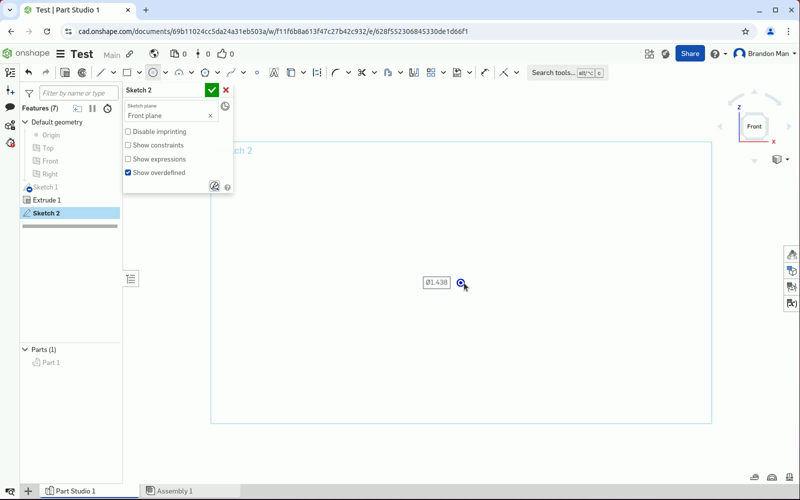
key(c)
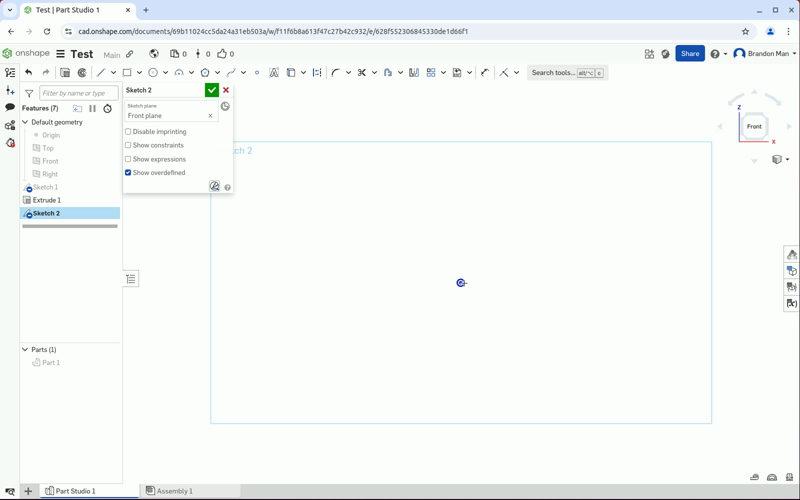
key_down(shift)
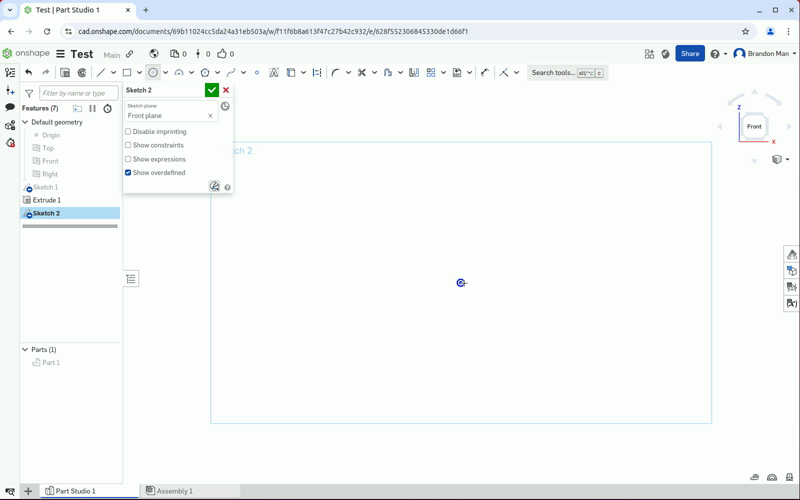
mouse_move(460, 282)
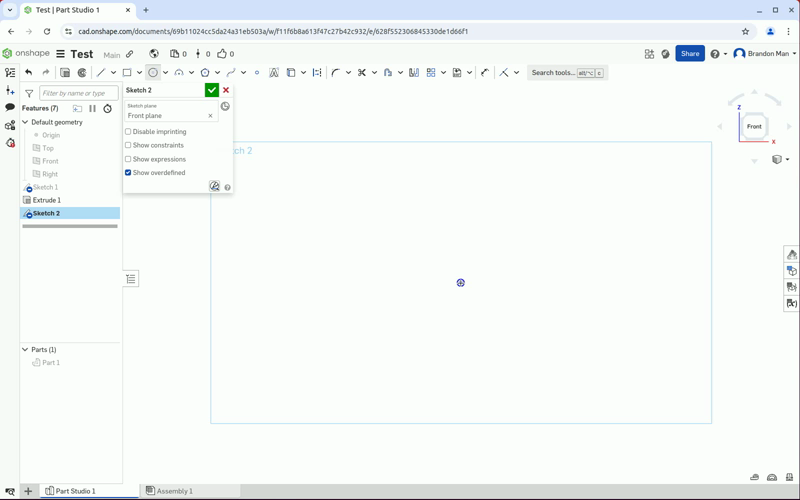
scroll(6)
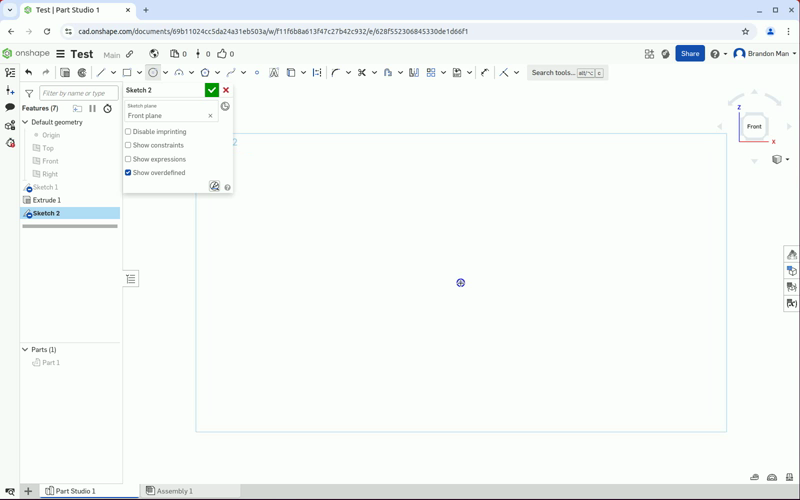
scroll(6)
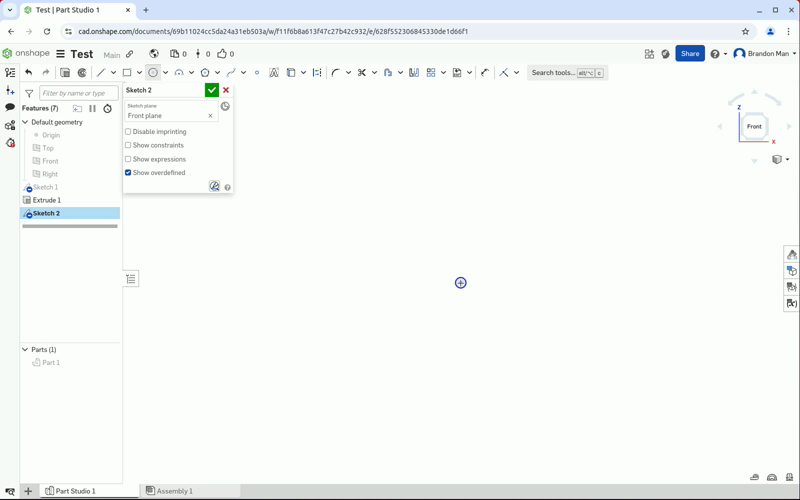
scroll(6)
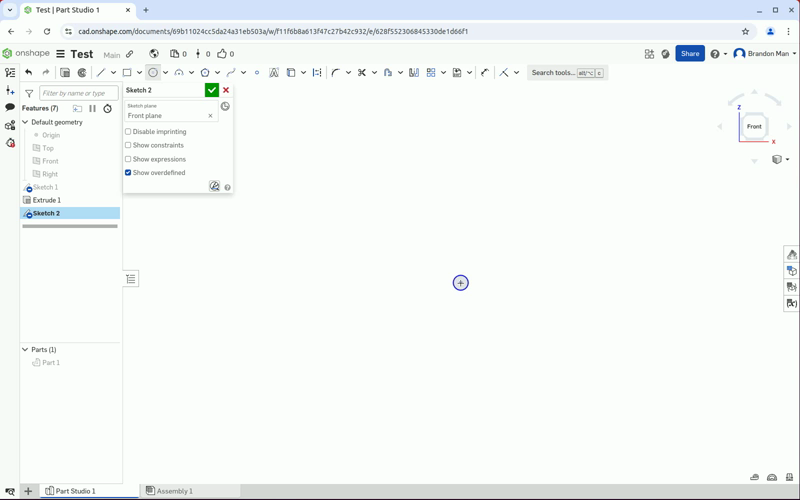
scroll(6)
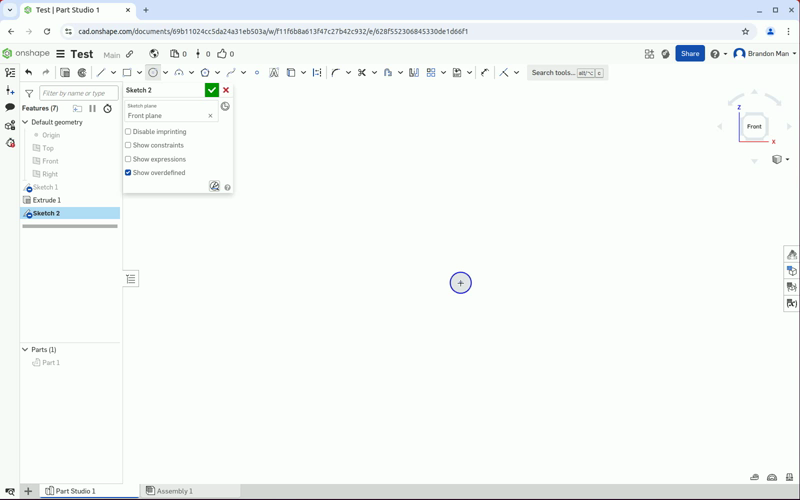
scroll(6)
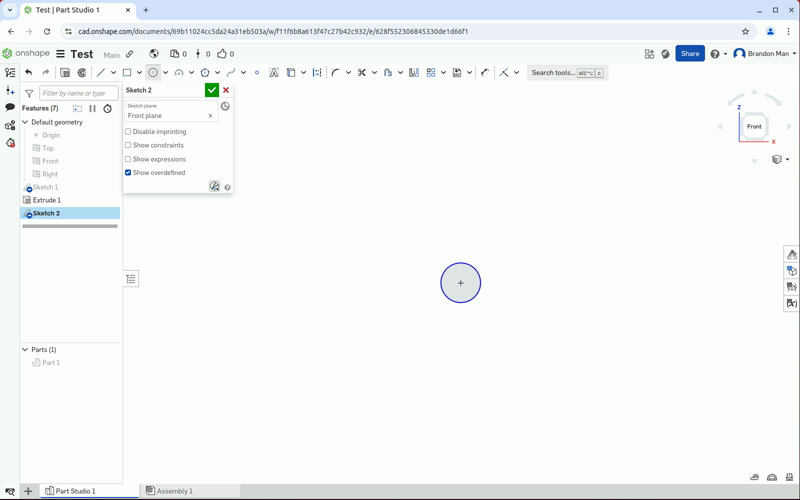
scroll(6)
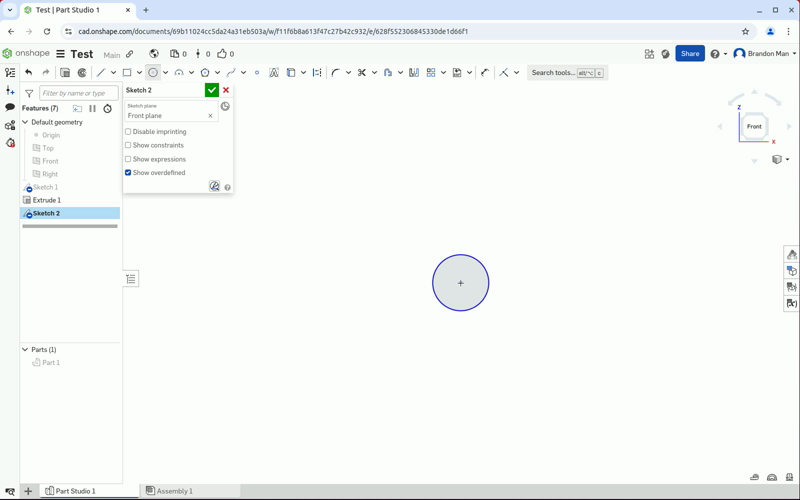
scroll(6)
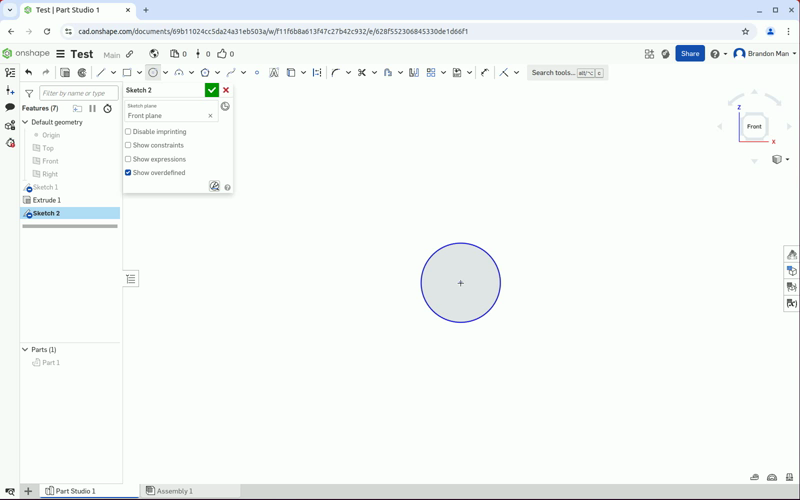
click(460, 282)
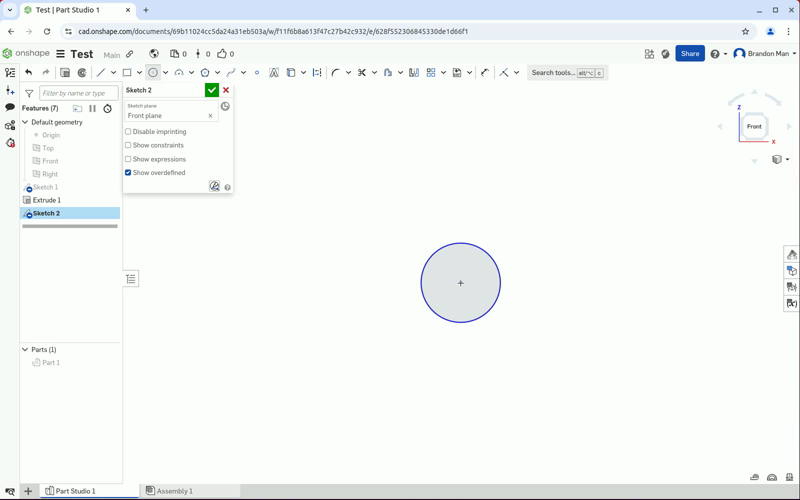
scroll(-6)
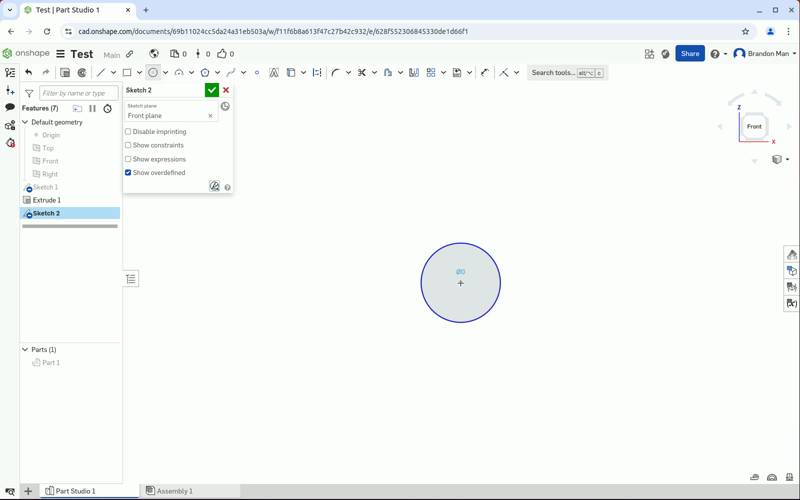
scroll(-6)
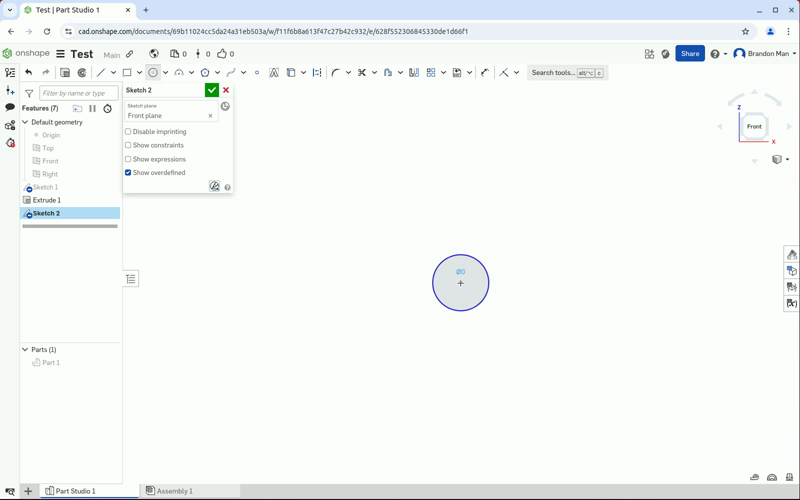
scroll(-6)
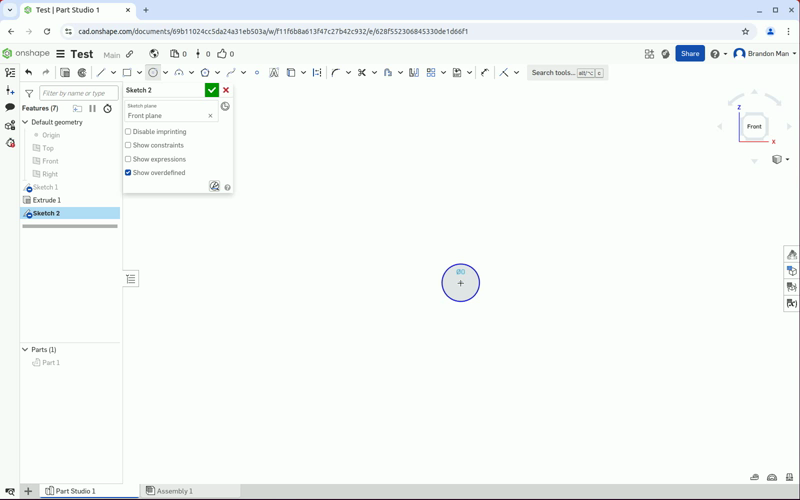
scroll(-6)
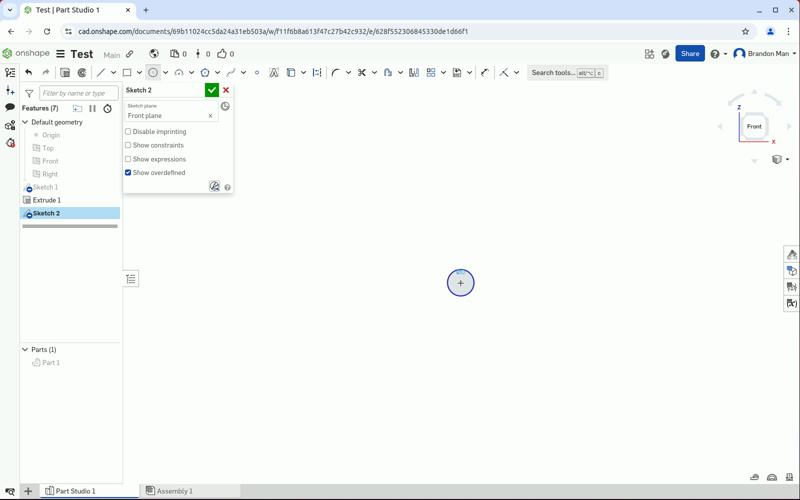
scroll(-6)
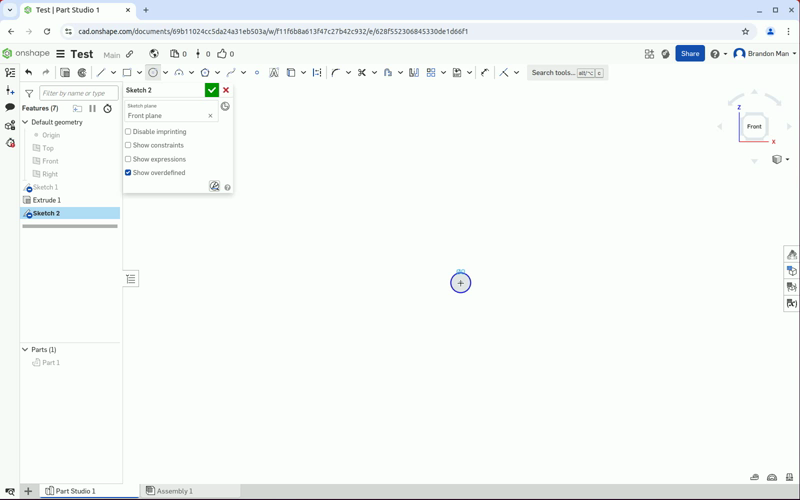
scroll(-6)
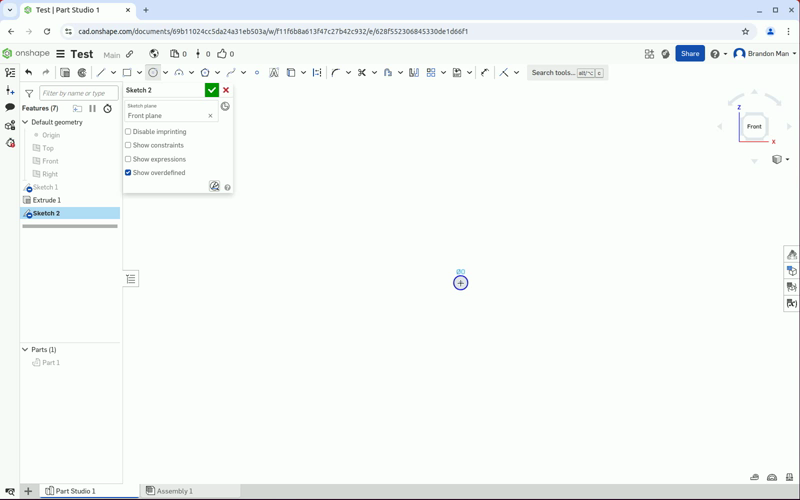
scroll(-6)
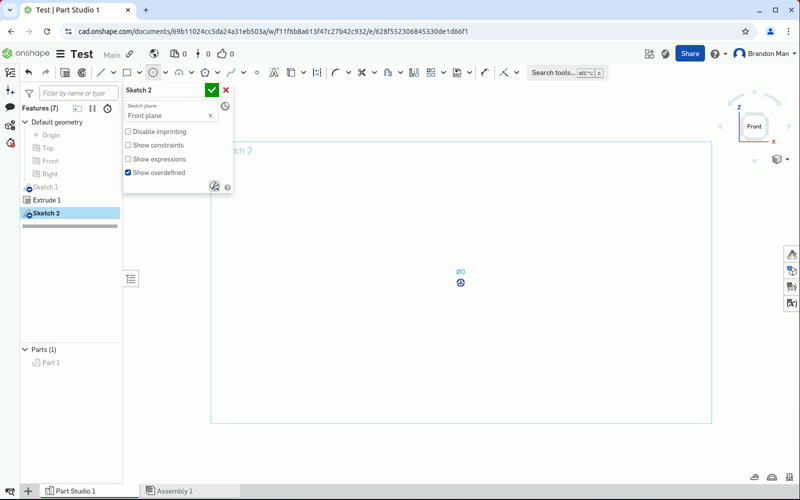
key_up(shift)
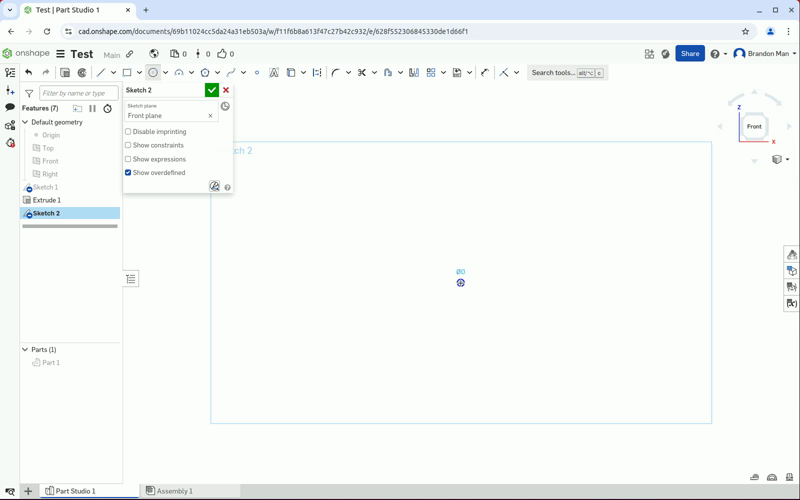
mouse_move(463, 282)
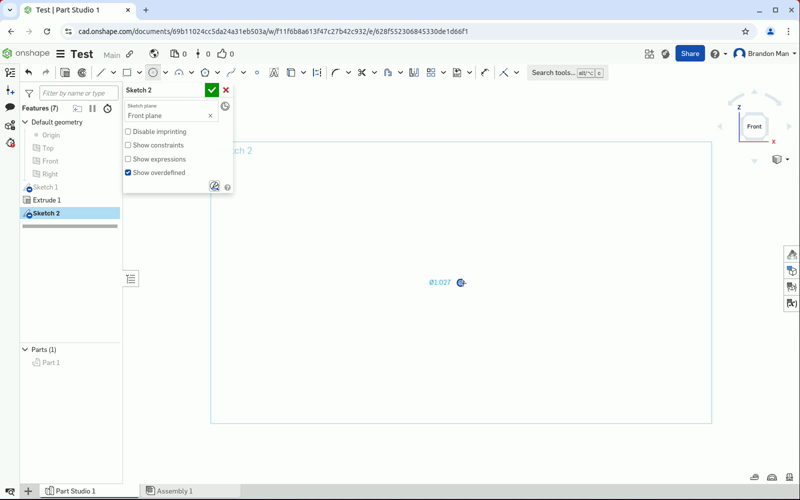
scroll(6)
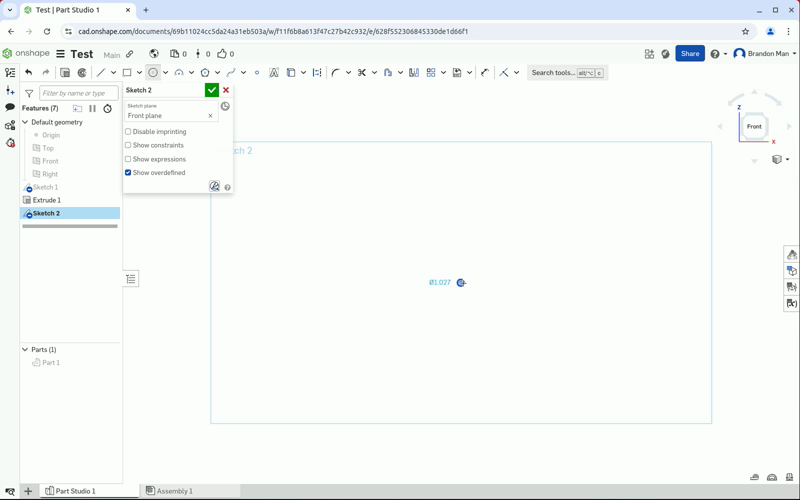
scroll(6)
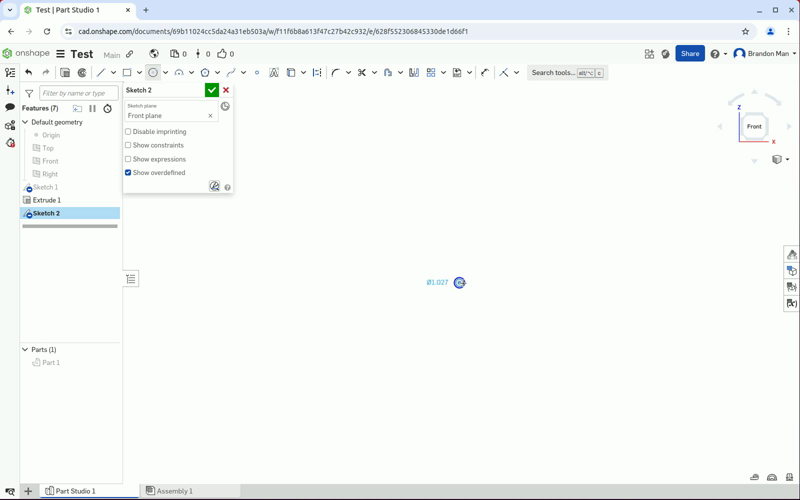
scroll(6)
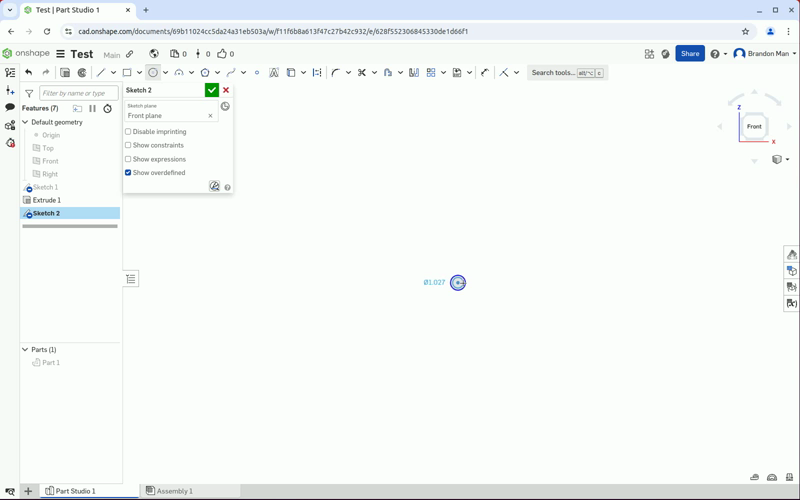
scroll(6)
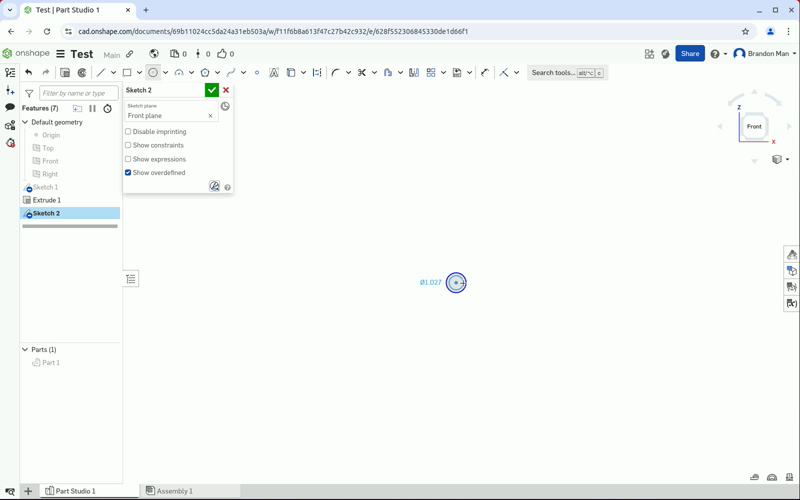
scroll(6)
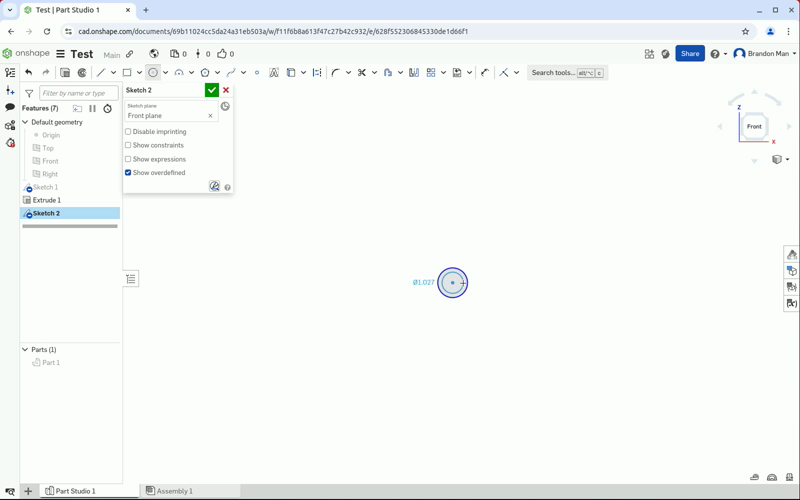
scroll(6)
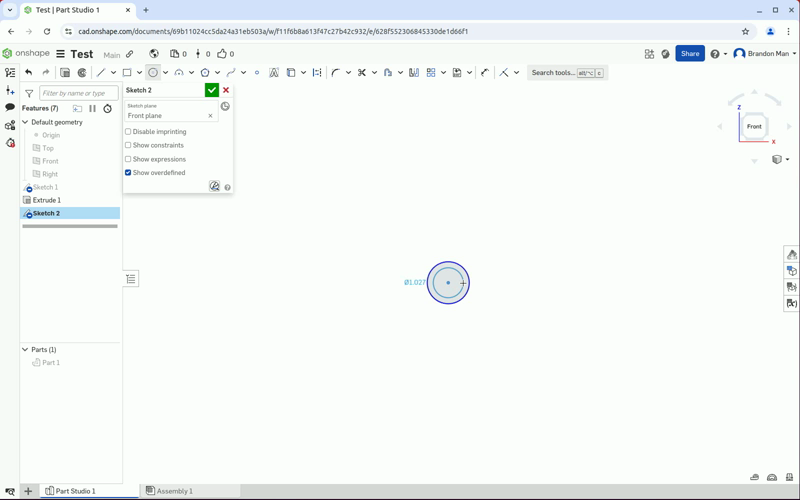
scroll(6)
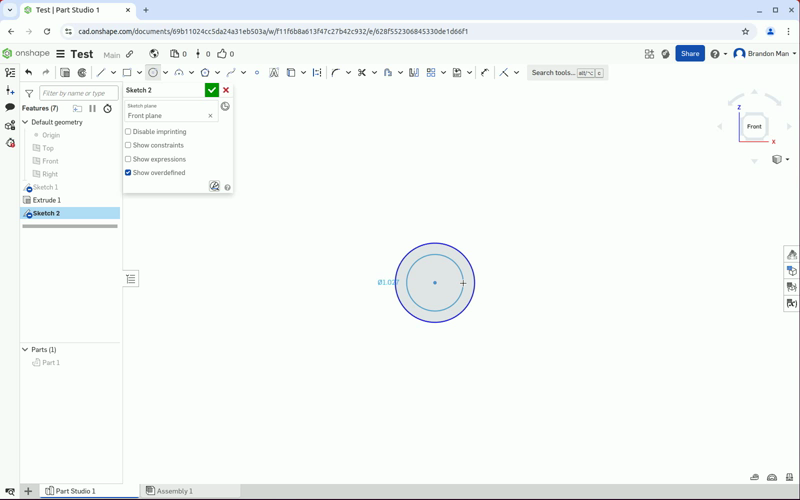
click(463, 282)
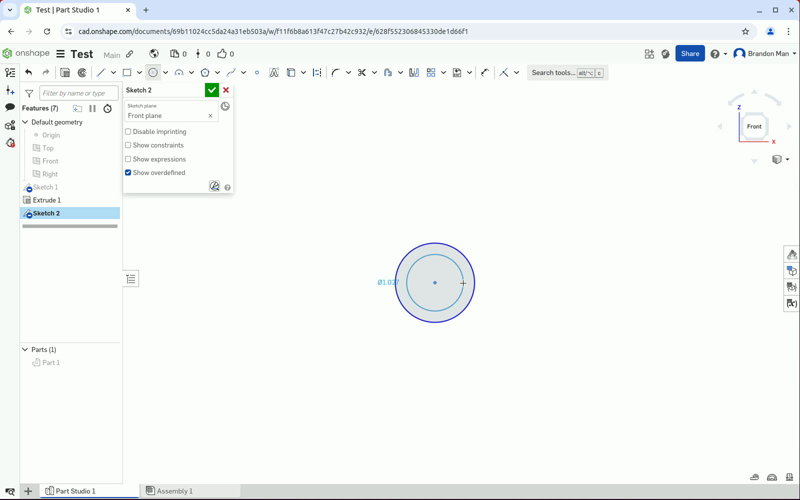
scroll(-6)
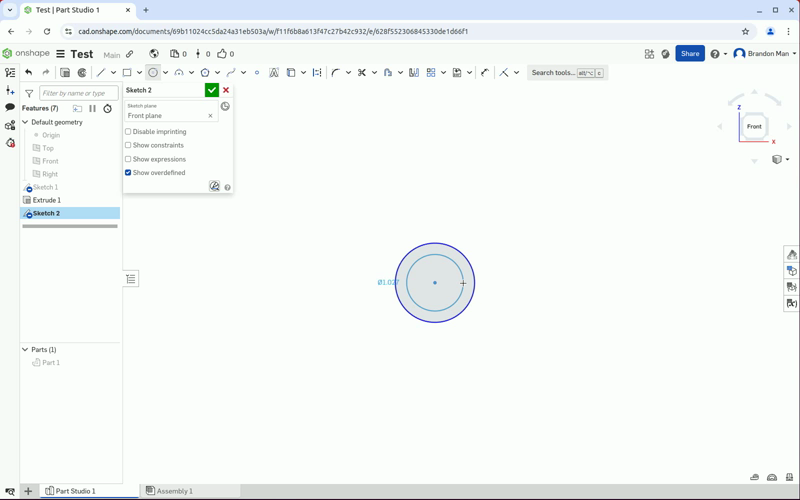
scroll(-6)
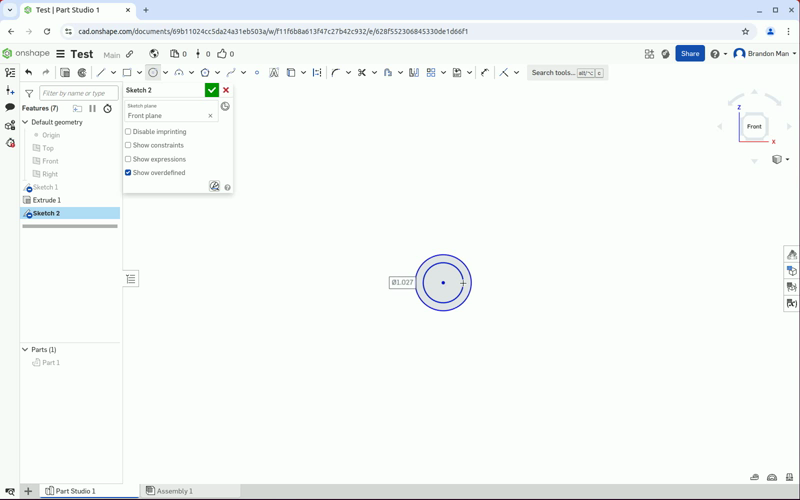
scroll(-6)
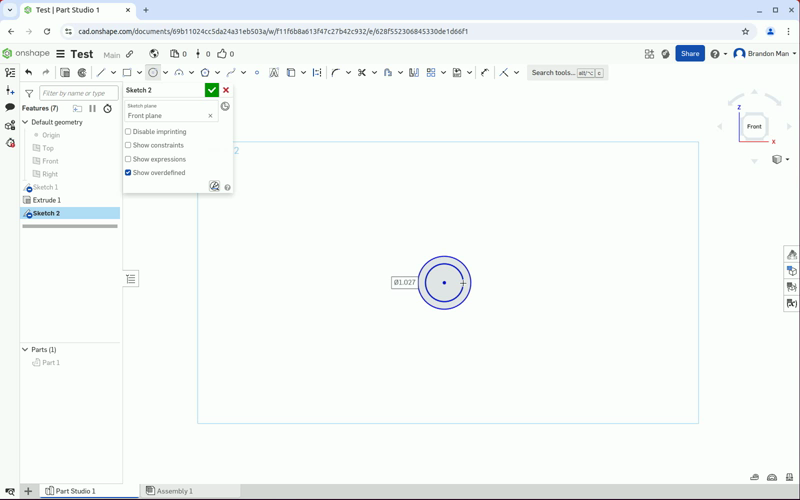
scroll(-6)
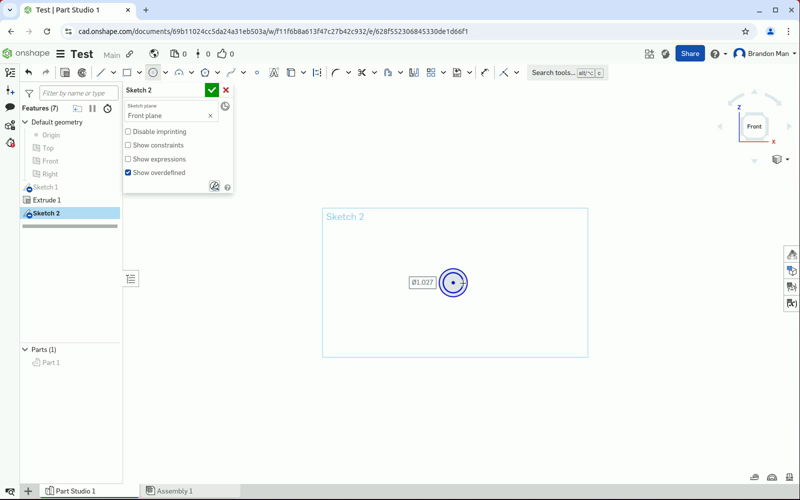
scroll(-6)
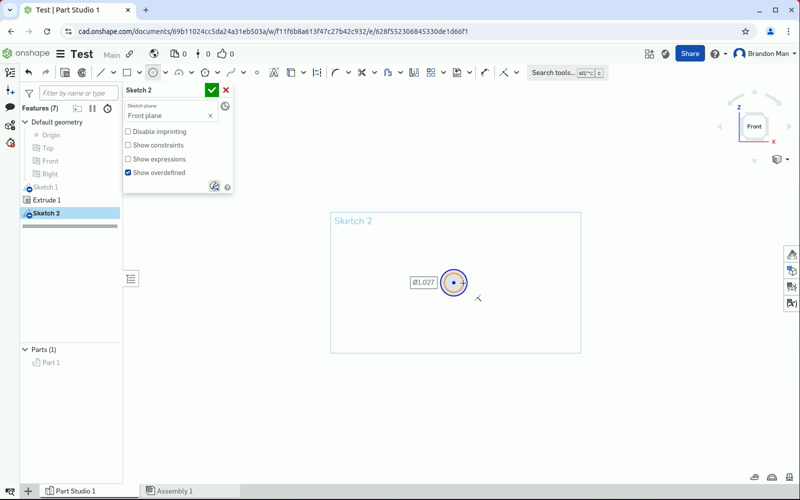
scroll(-6)
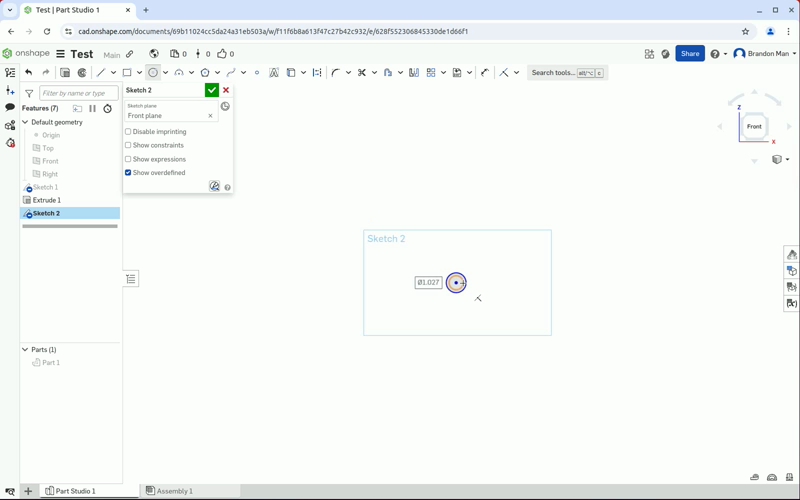
scroll(-6)
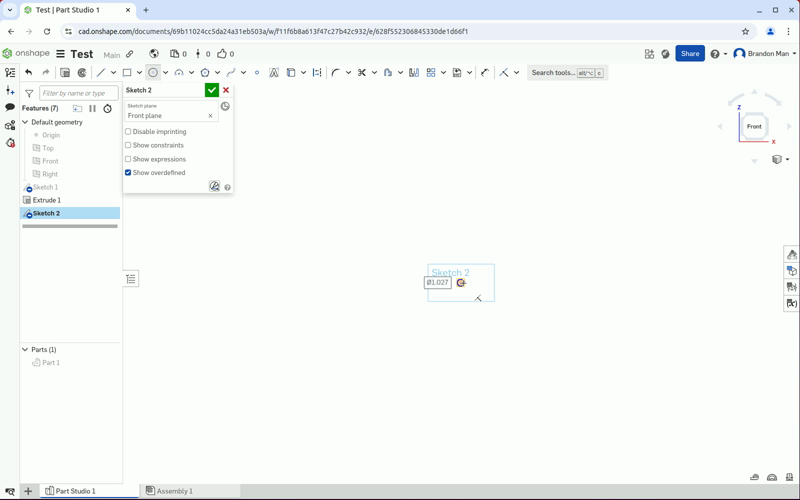
key(esc)
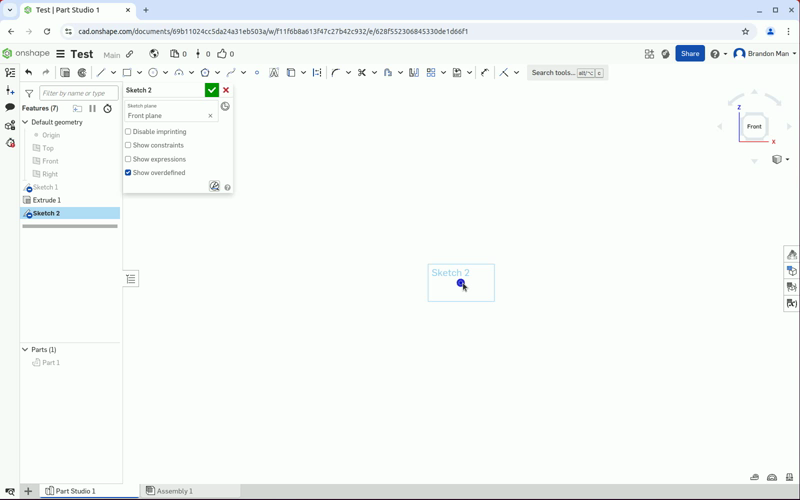
mouse_move(463, 281)
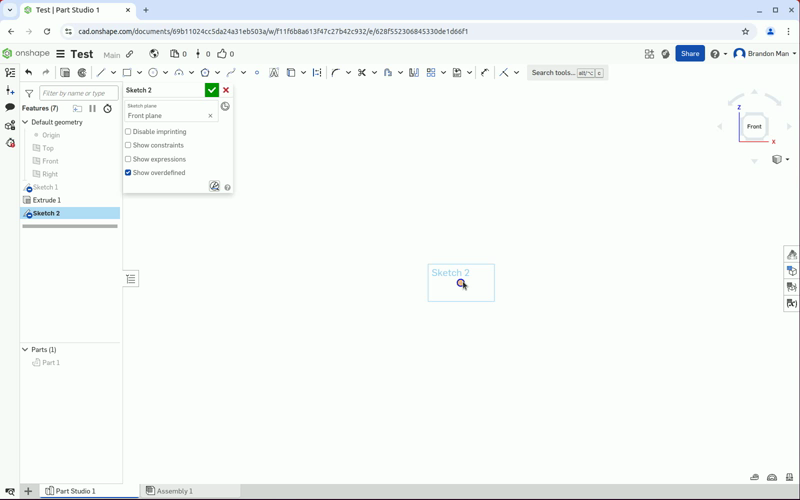
scroll(6)
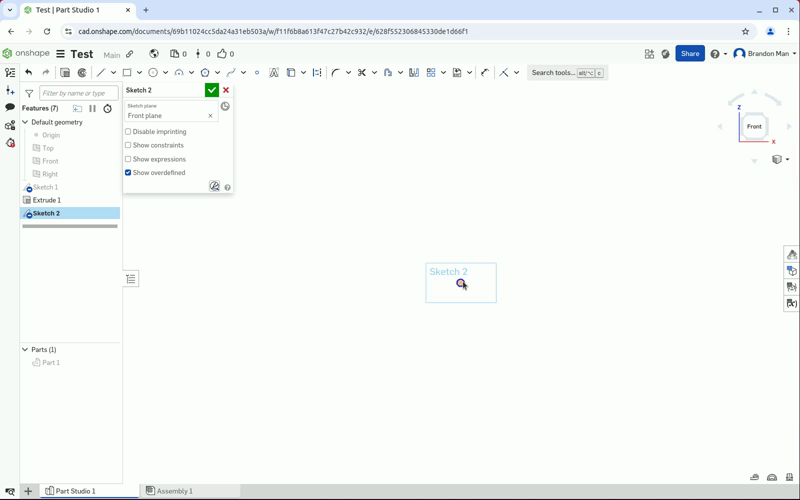
scroll(6)
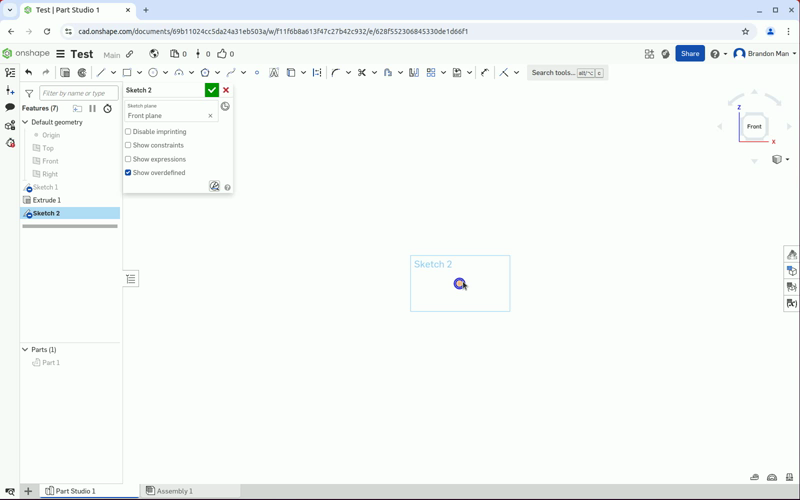
scroll(6)
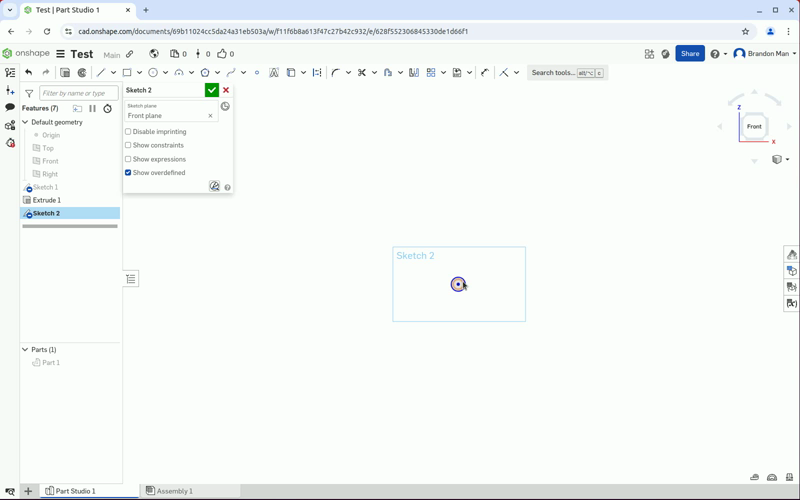
scroll(6)
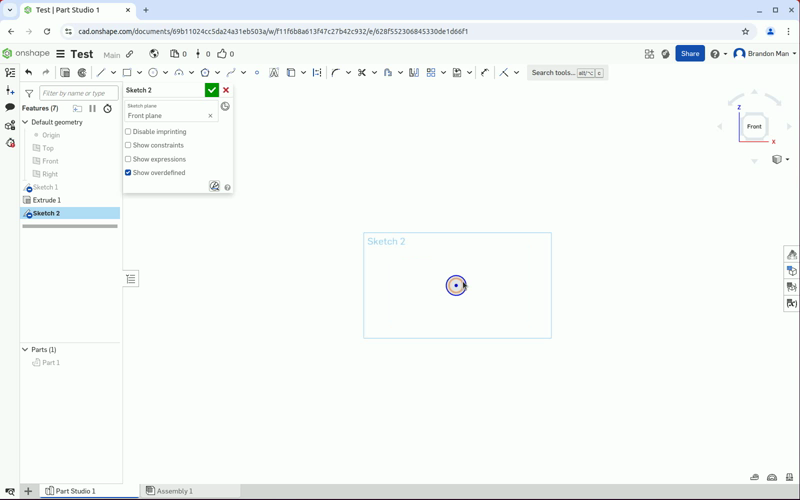
scroll(6)
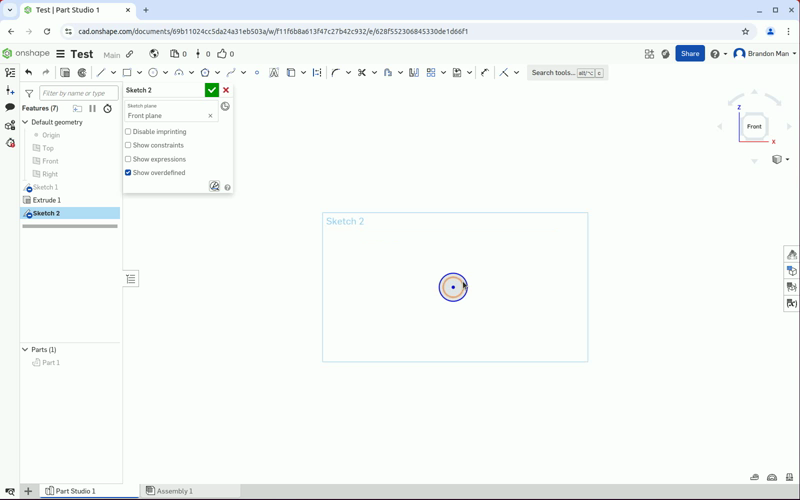
scroll(6)
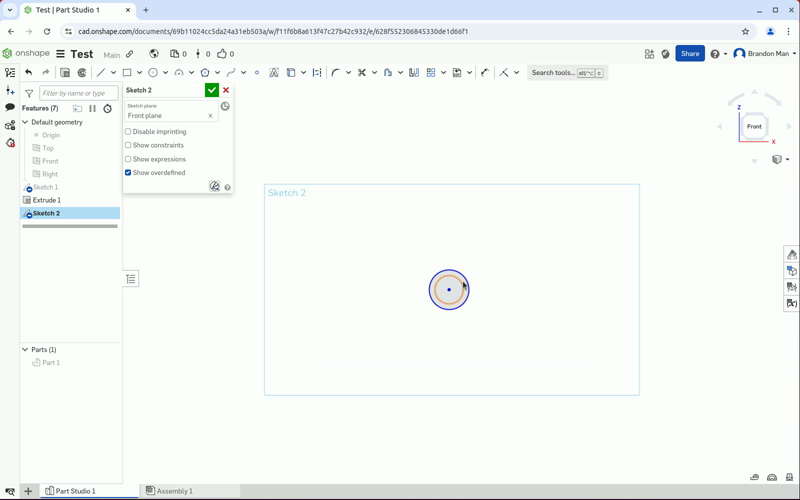
scroll(6)
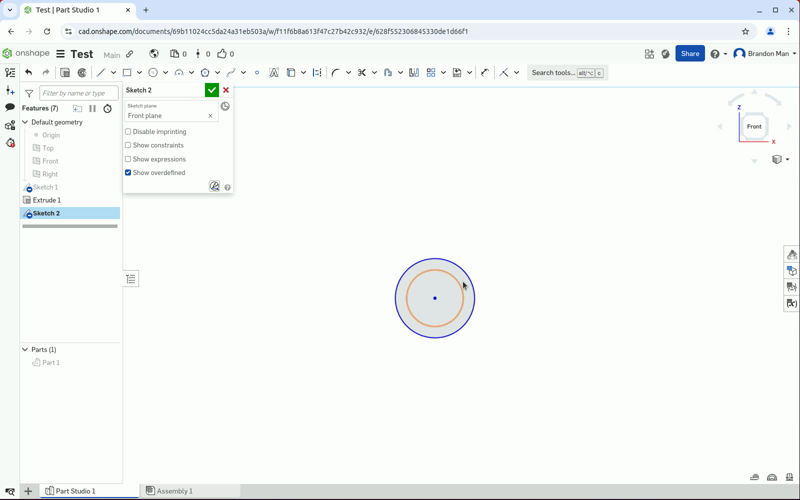
click(463, 281)
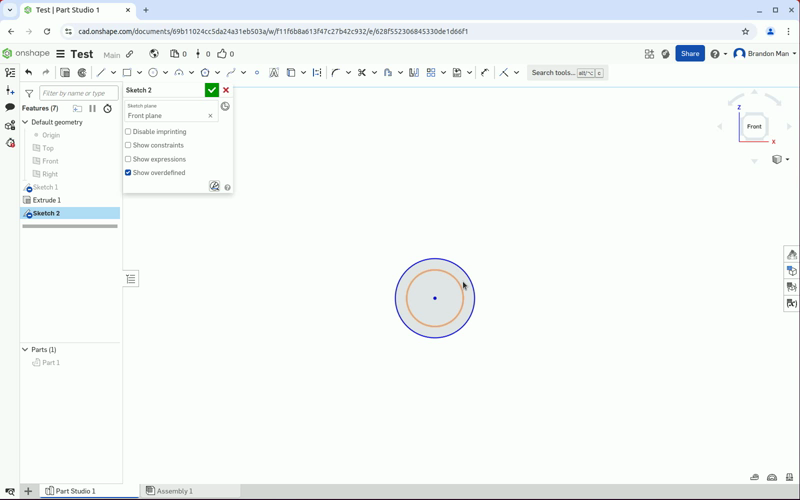
scroll(-6)
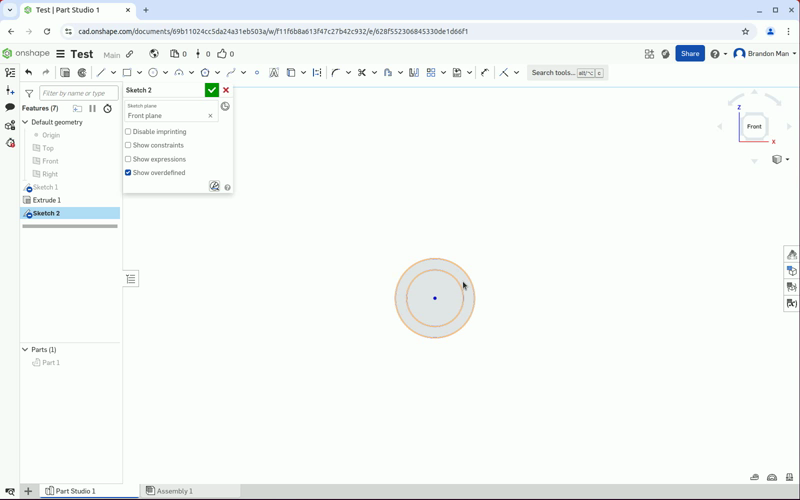
scroll(-6)
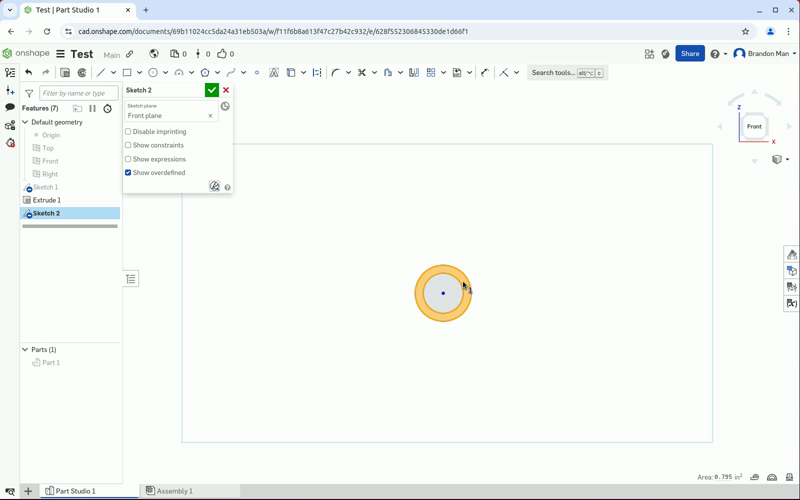
scroll(-6)
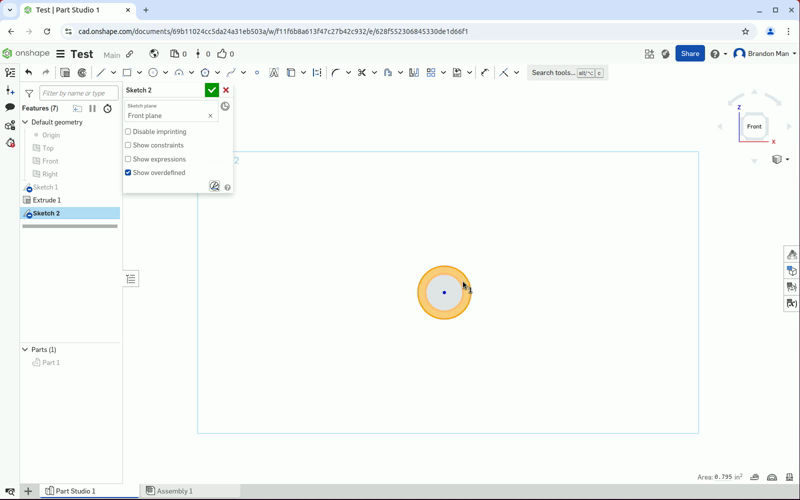
scroll(-6)
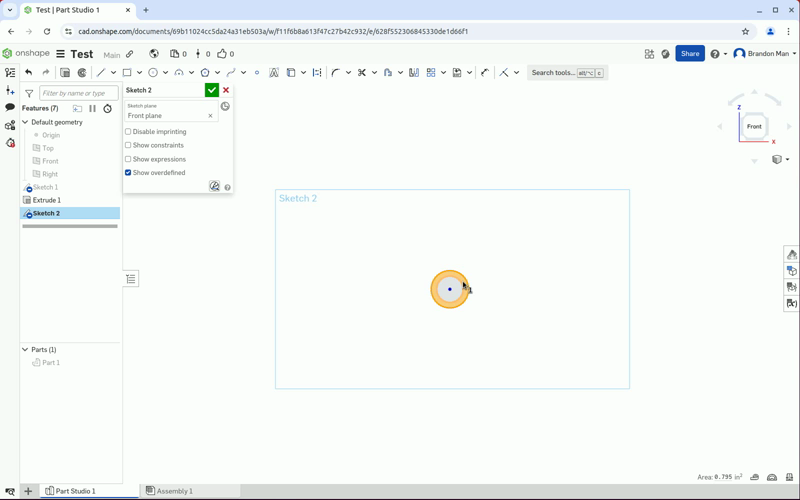
scroll(-6)
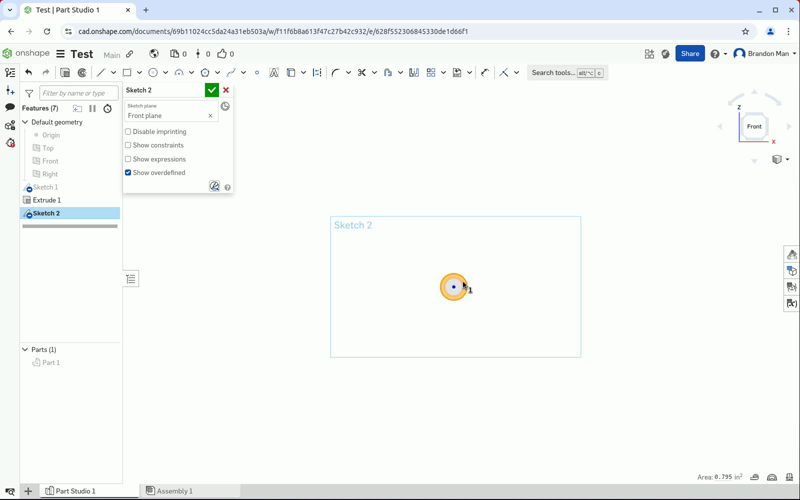
scroll(-6)
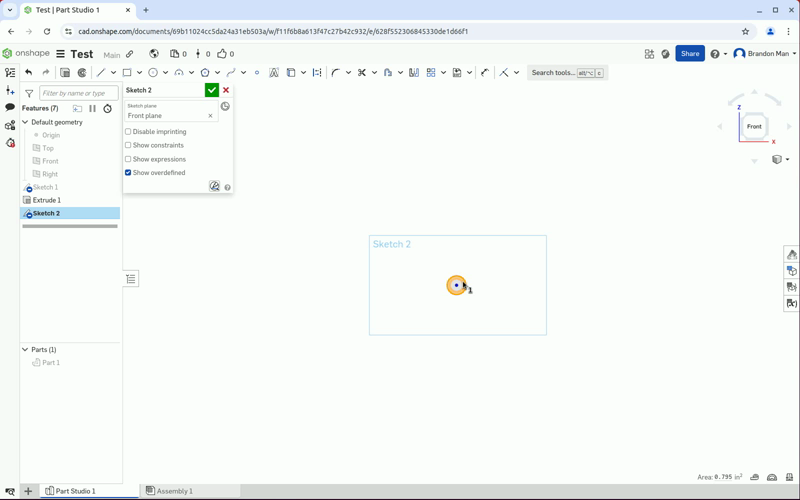
scroll(-6)
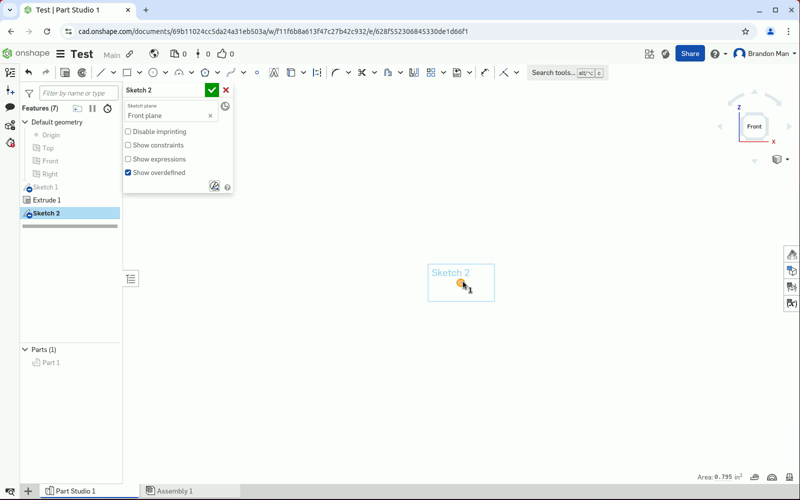
mouse_move(73, 352)
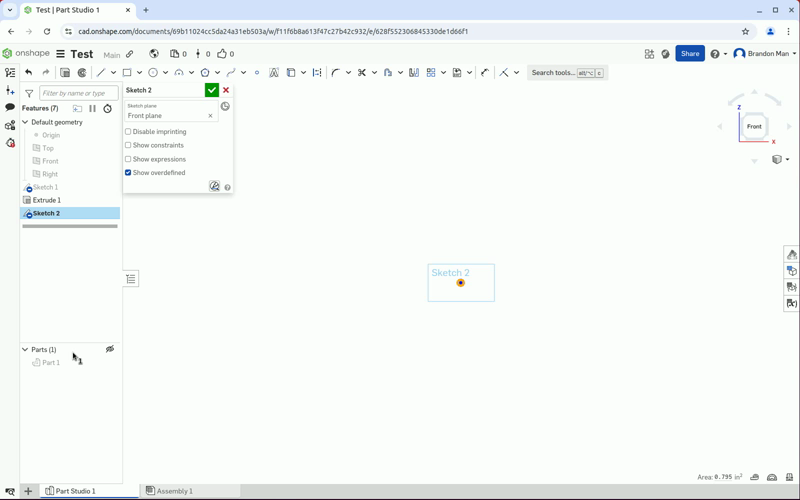
key(shift+y)
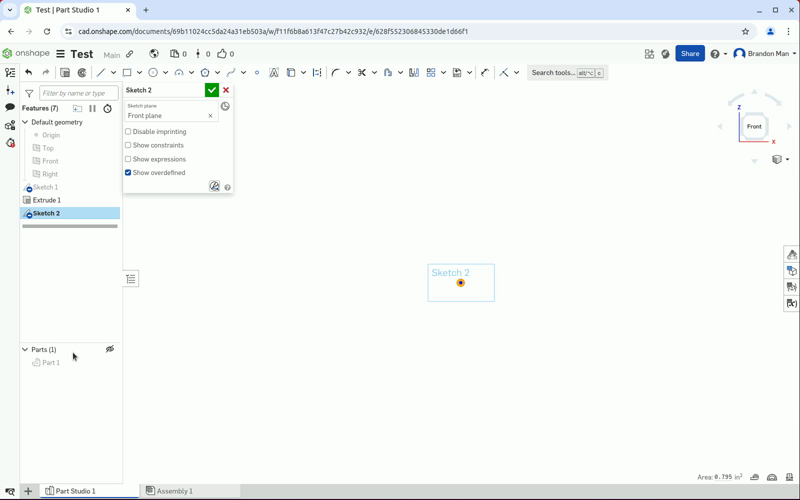
key(shift+e)
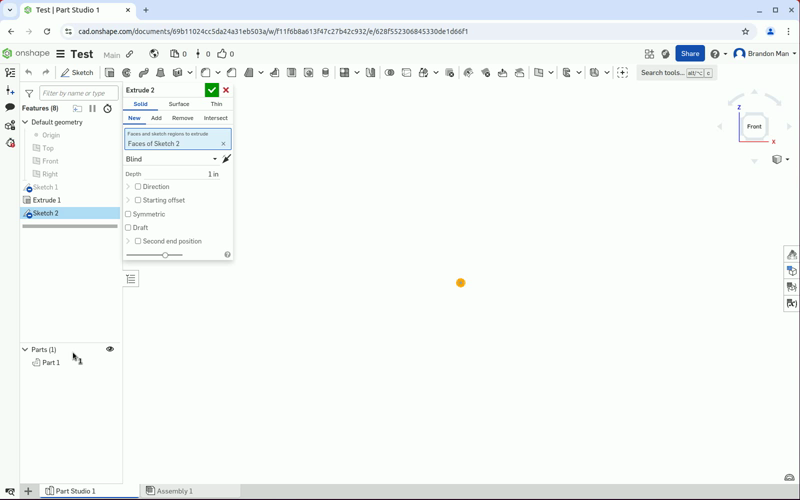
mouse_move(143, 106)
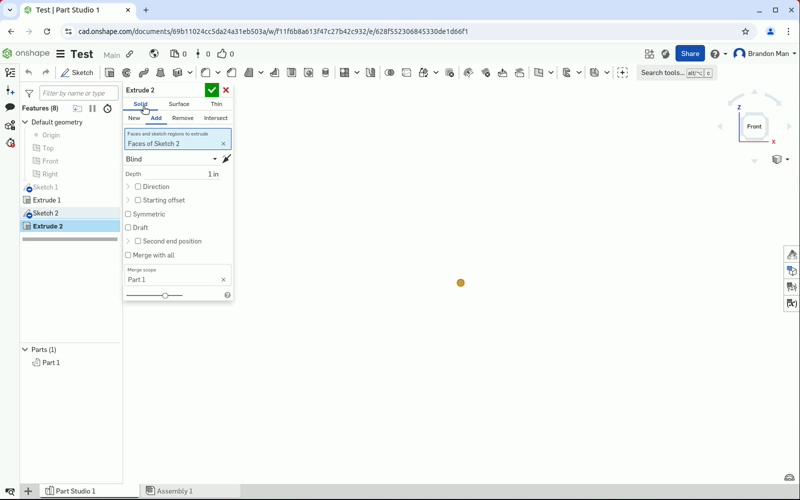
click(143, 106)
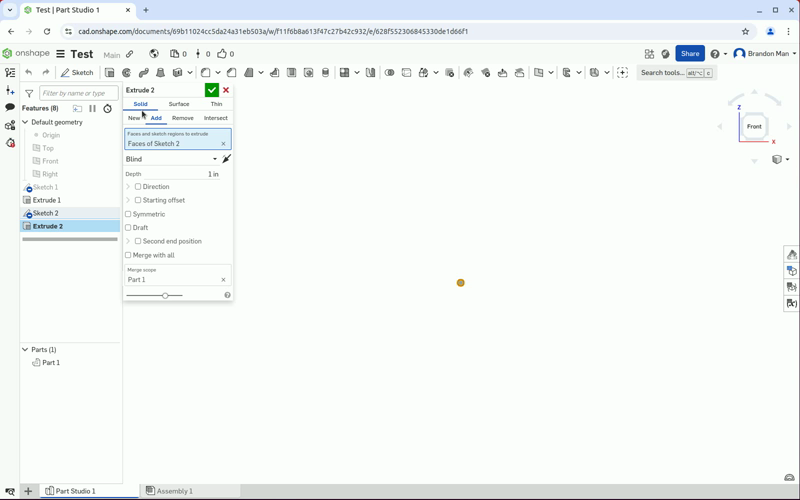
mouse_move(137, 120)
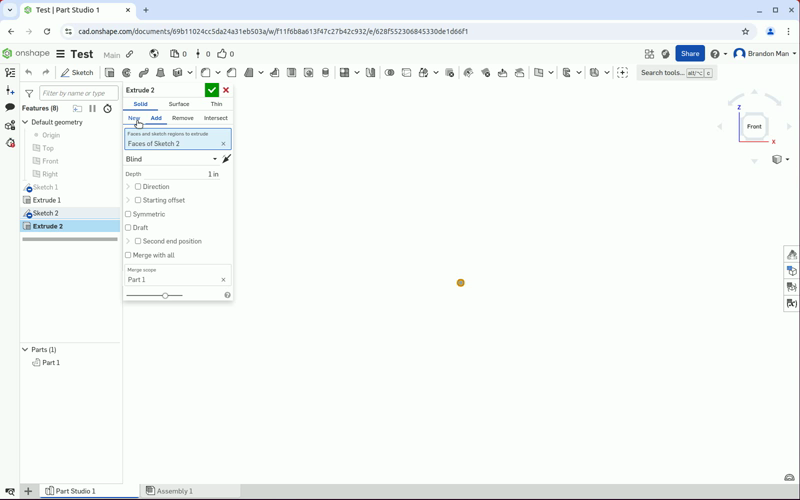
click(137, 120)
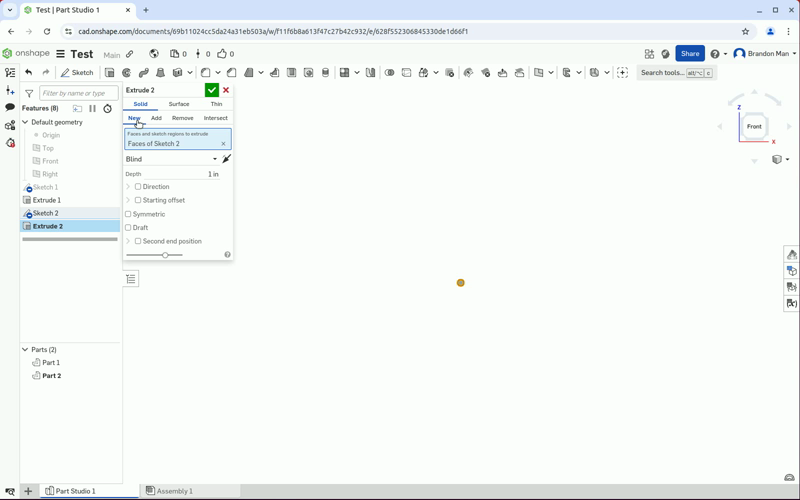
key(tab, 4)
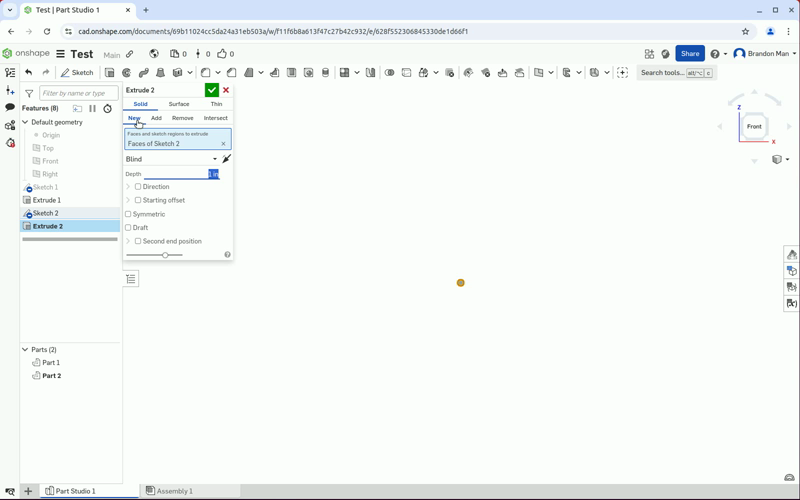
text(1.444)
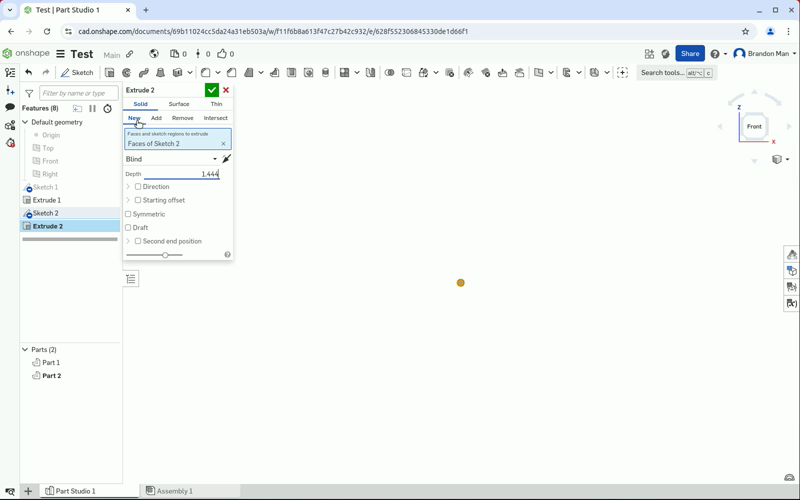
key(tab, 3)
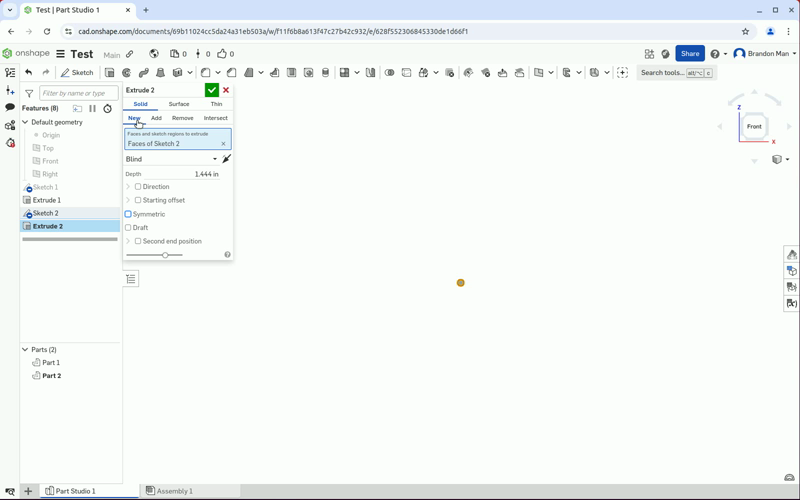
key(space)
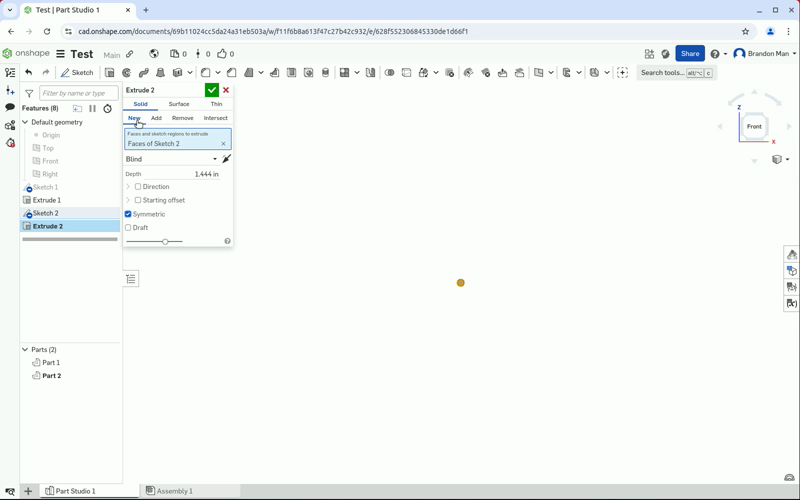
key(enter)
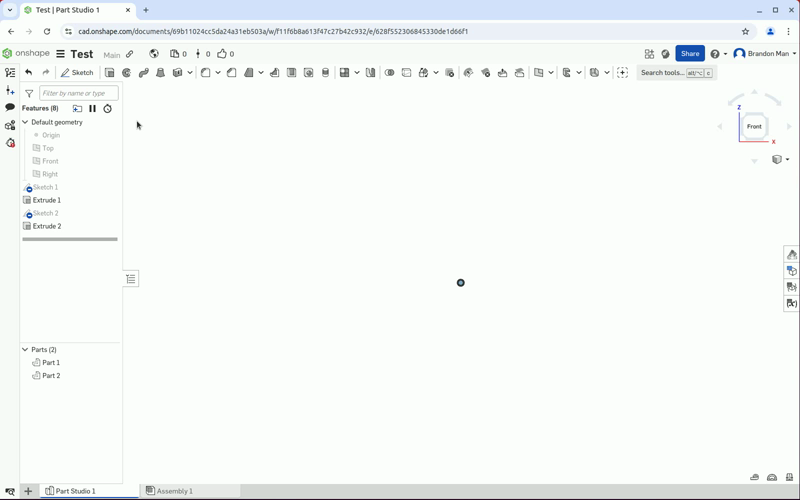
key(shift+h)
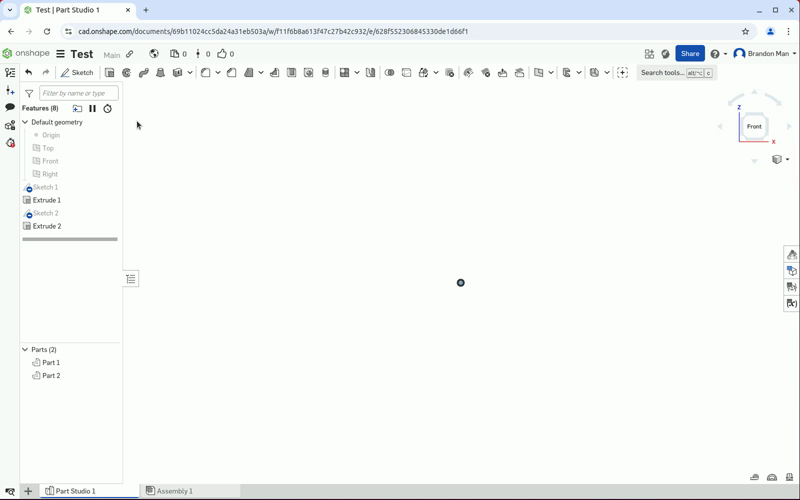
key(shift+h)
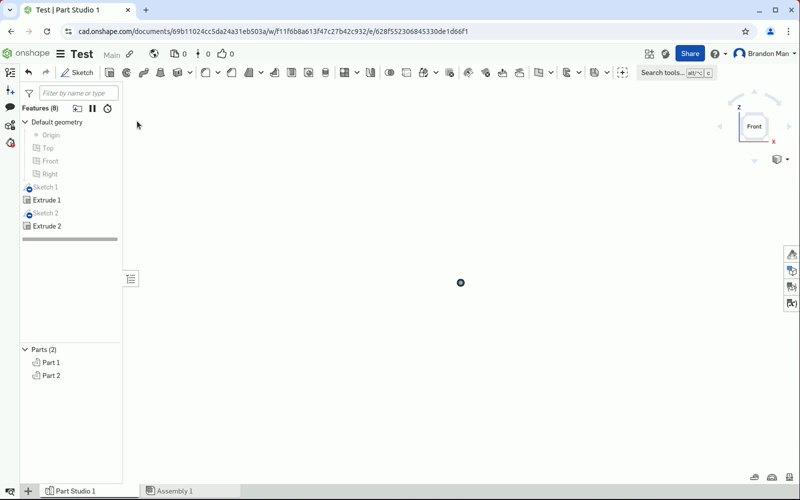
mouse_move(73, 189)
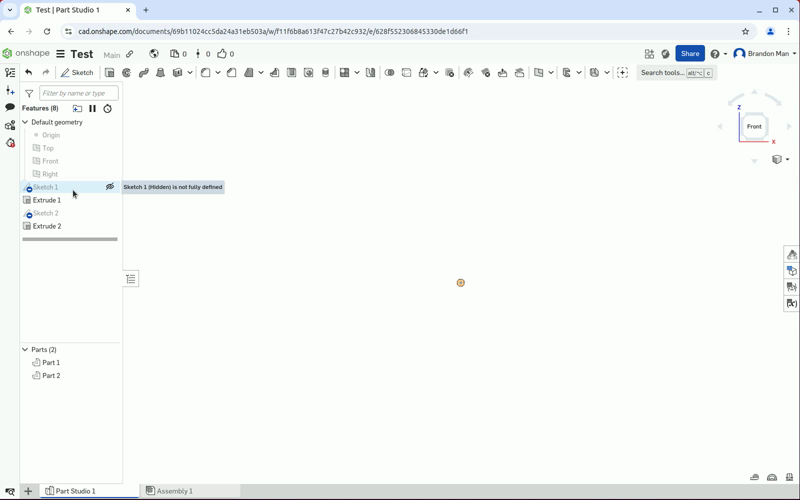
click(73, 189)
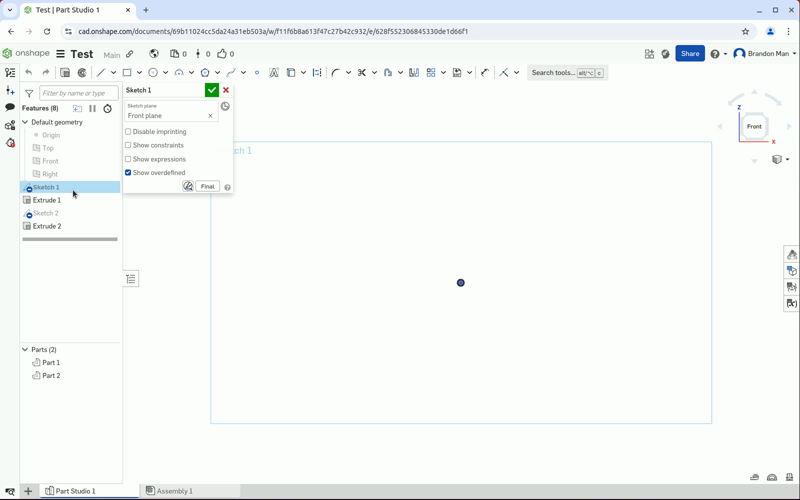
mouse_move(229, 92)
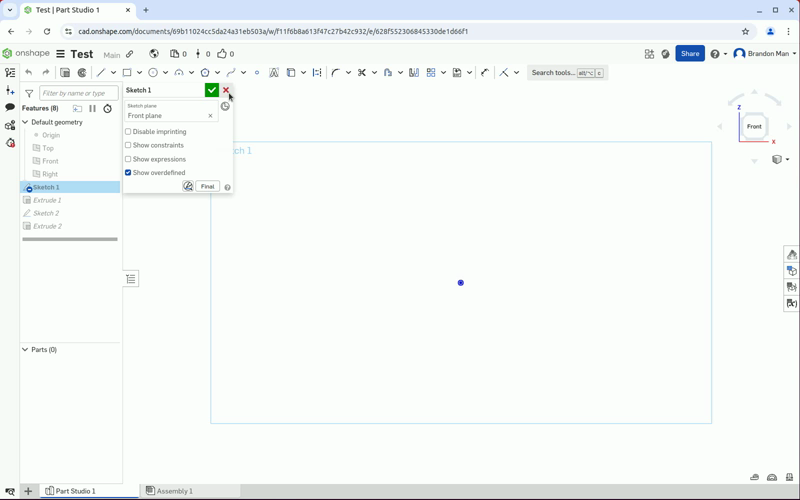
click(229, 92)
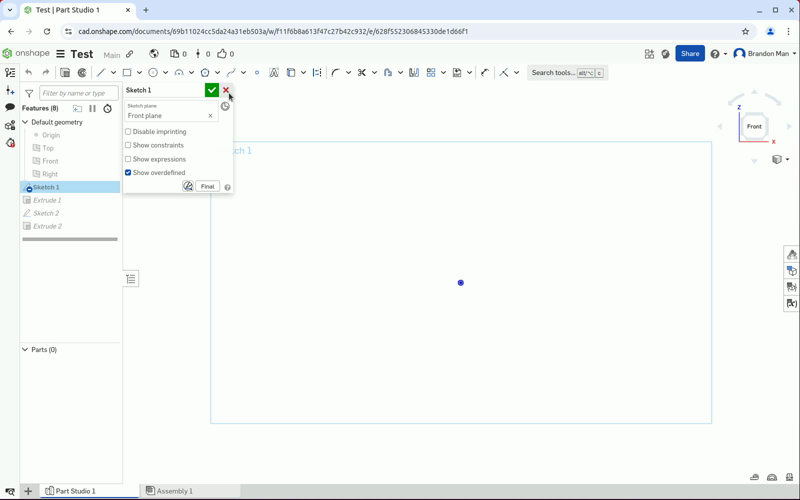
key(shift+s)
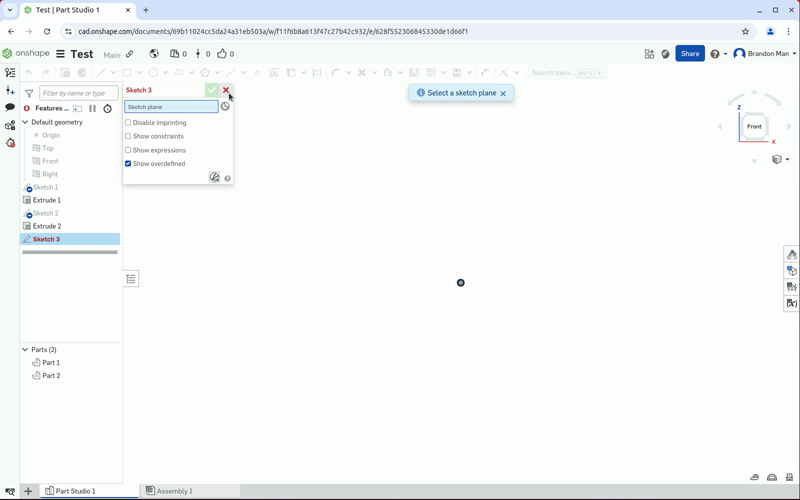
mouse_move(73, 163)
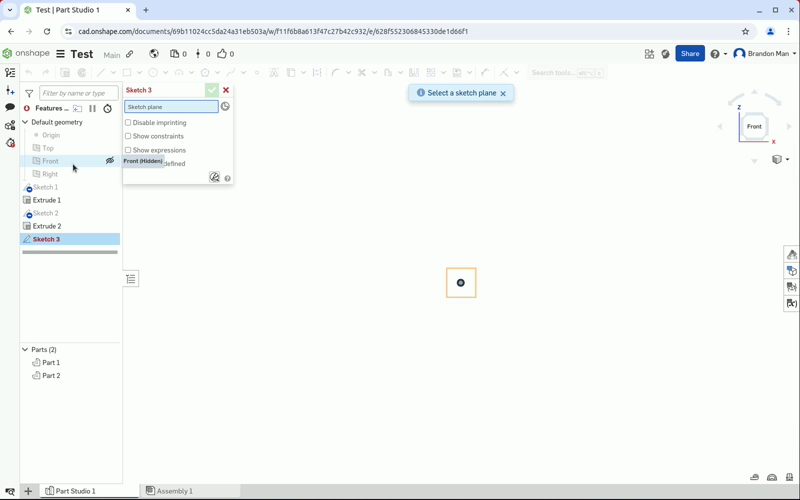
click(73, 163)
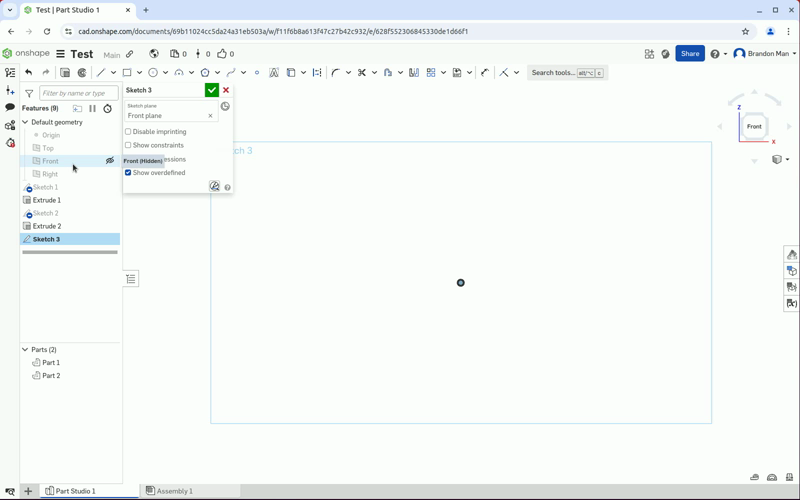
mouse_move(73, 352)
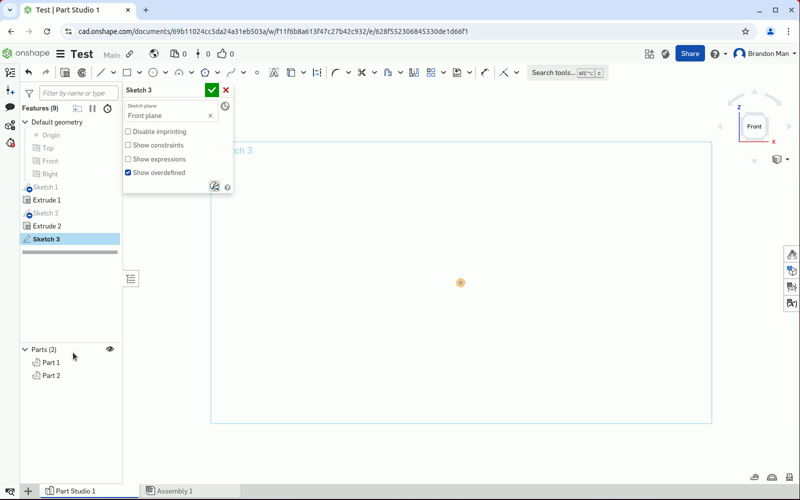
key(y)
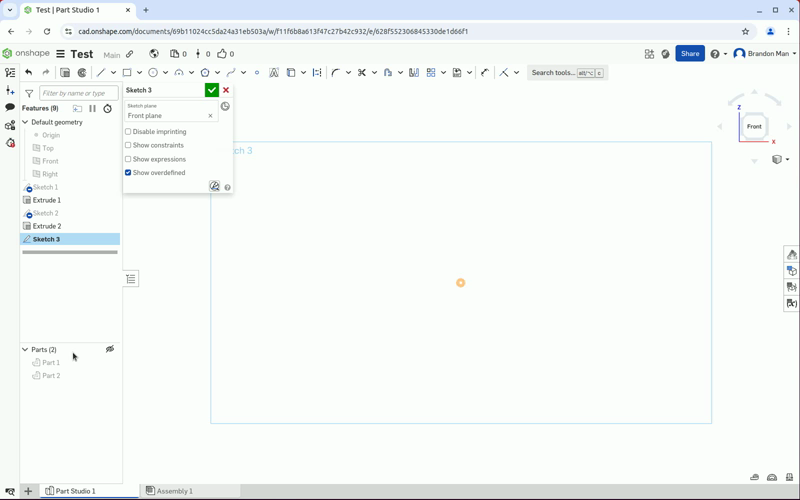
key(c)
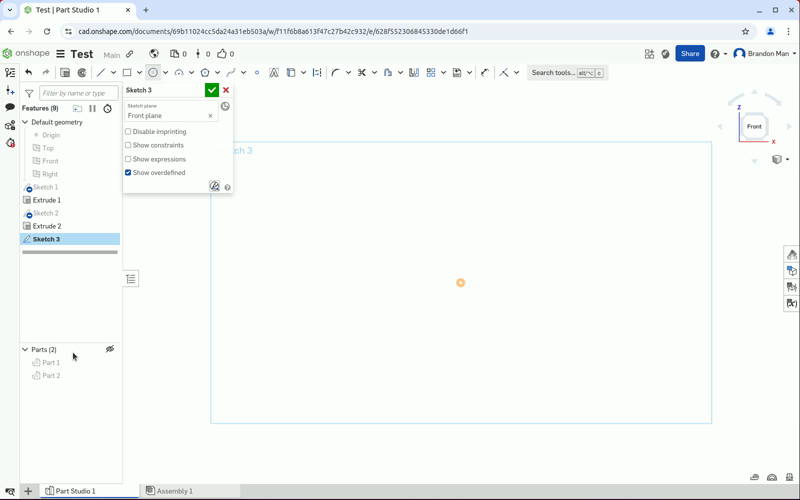
key_down(shift)
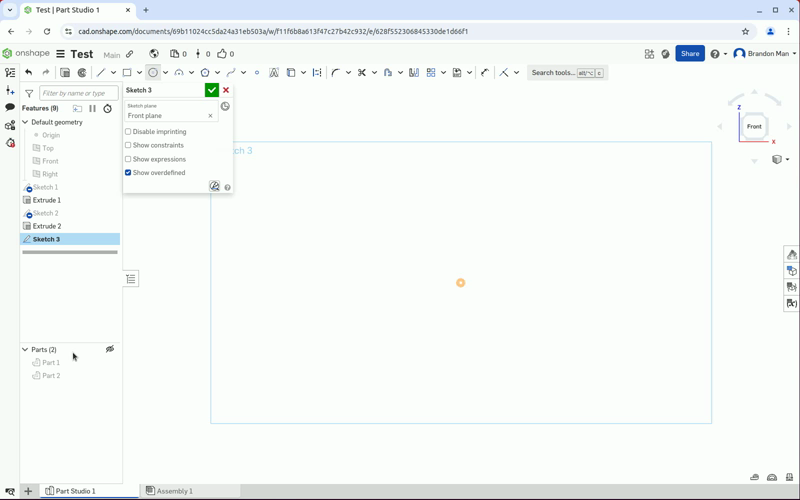
mouse_move(461, 282)
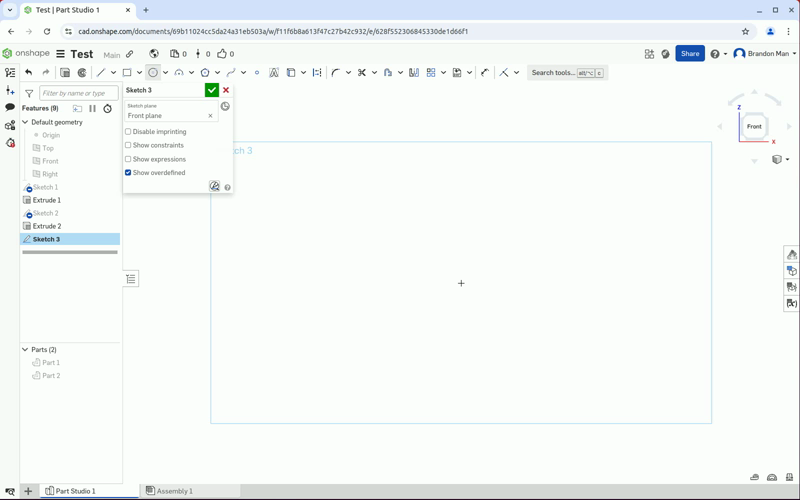
click(461, 282)
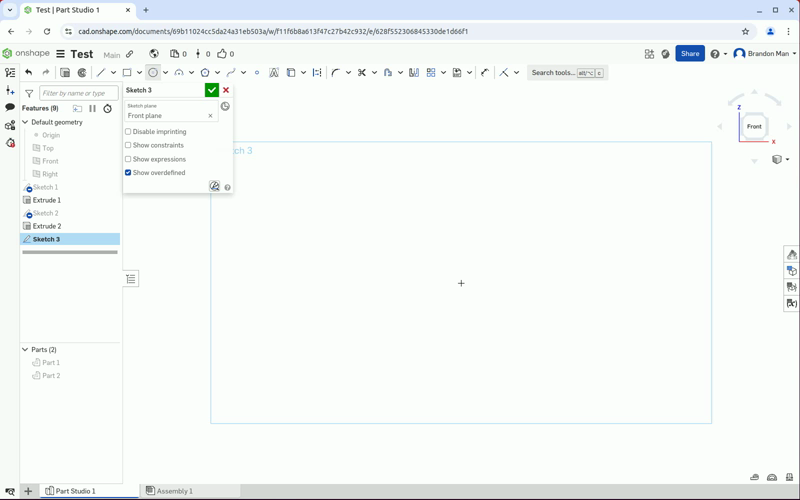
key_up(shift)
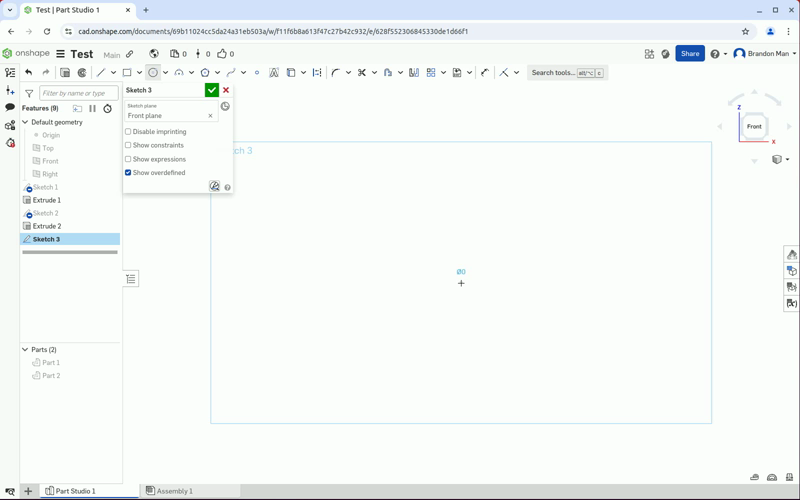
mouse_move(465, 282)
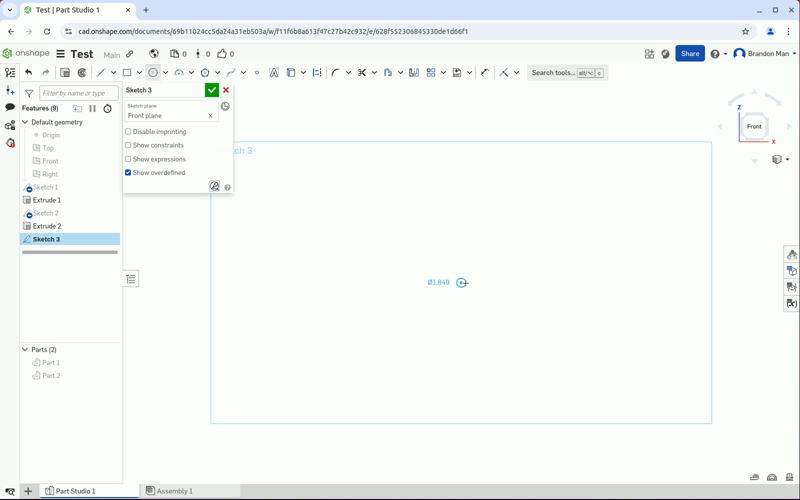
click(465, 282)
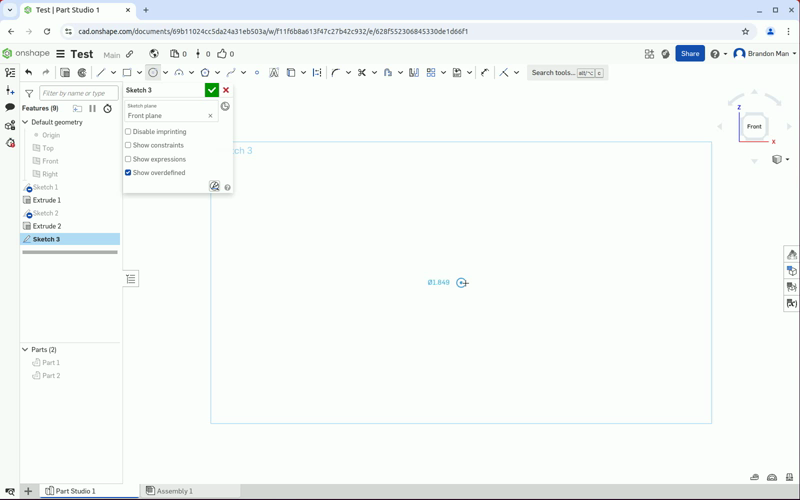
key(esc)
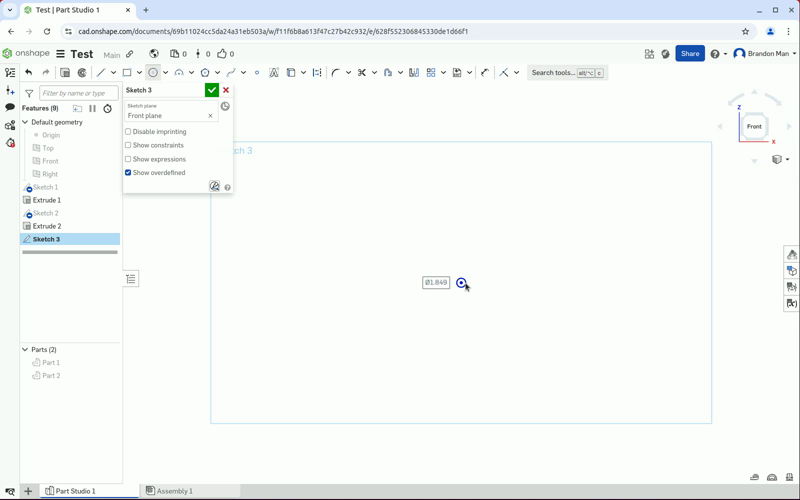
key(c)
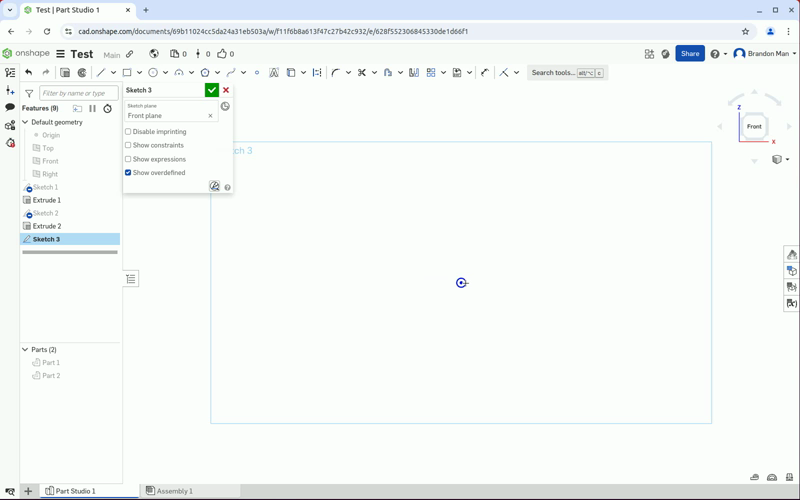
key_down(shift)
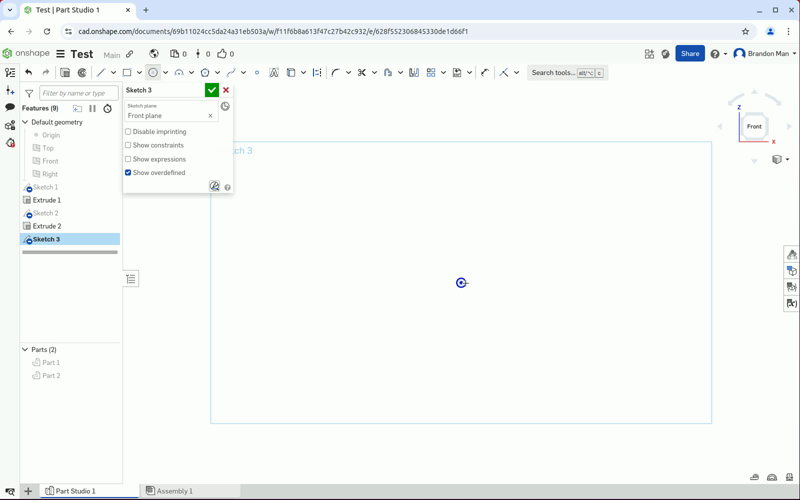
mouse_move(461, 282)
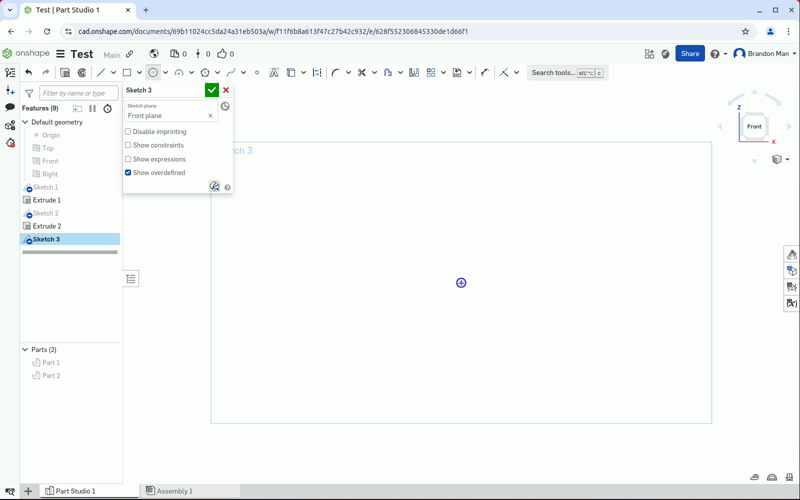
scroll(6)
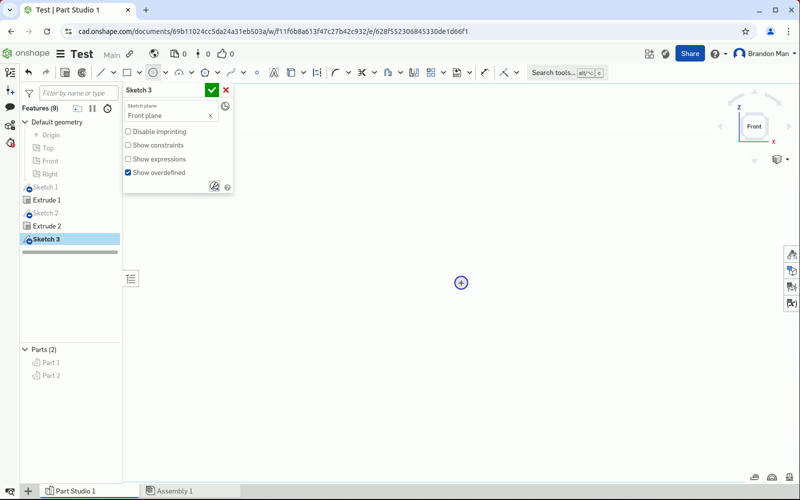
scroll(6)
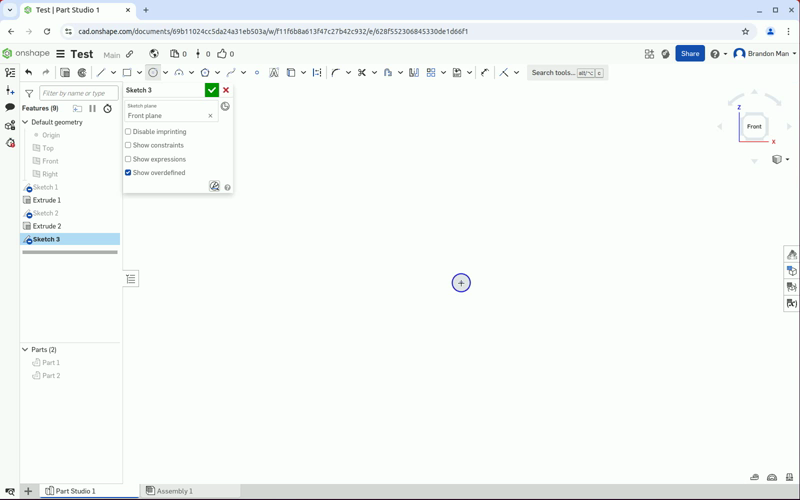
scroll(6)
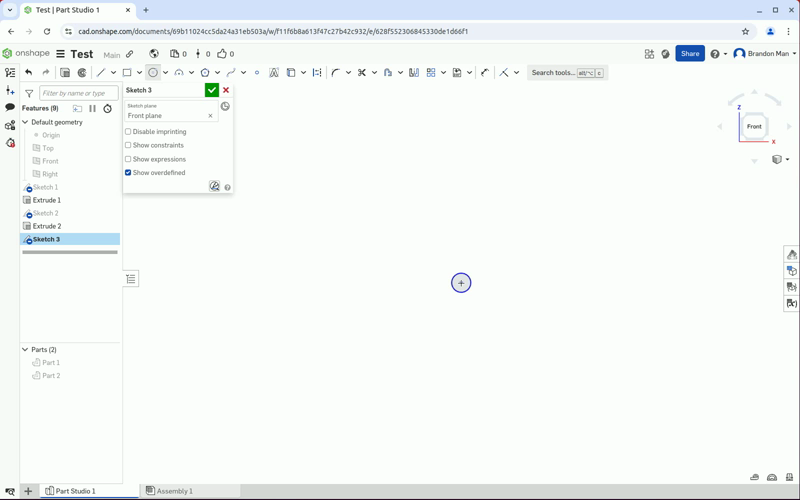
scroll(6)
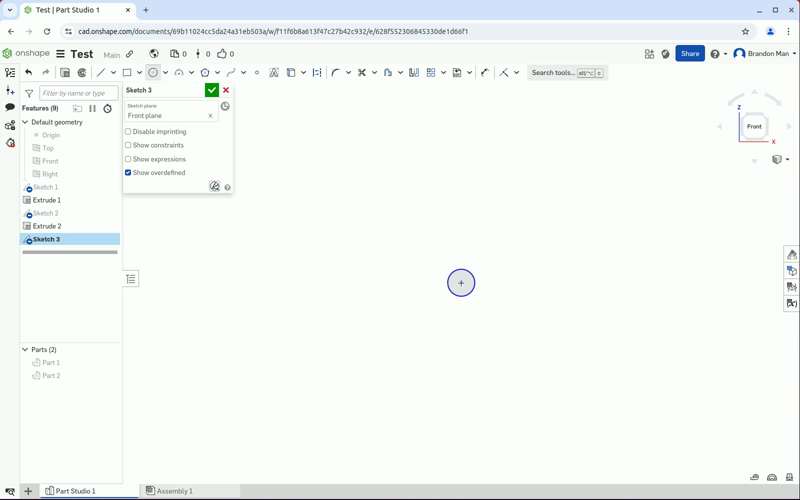
scroll(6)
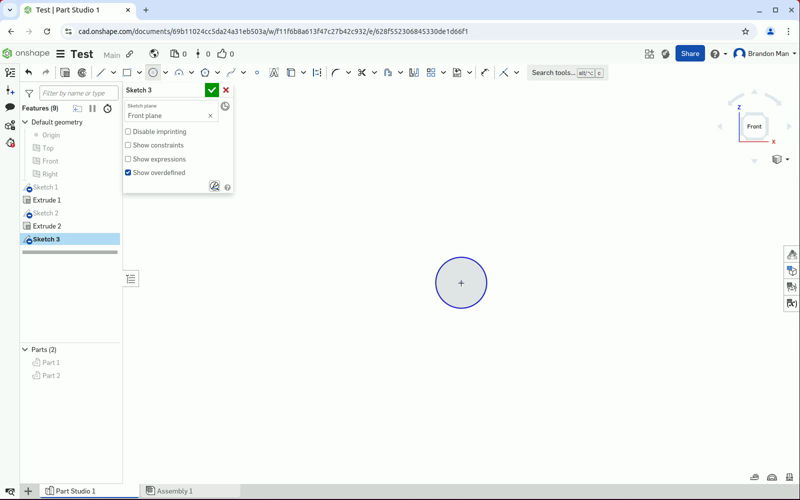
scroll(6)
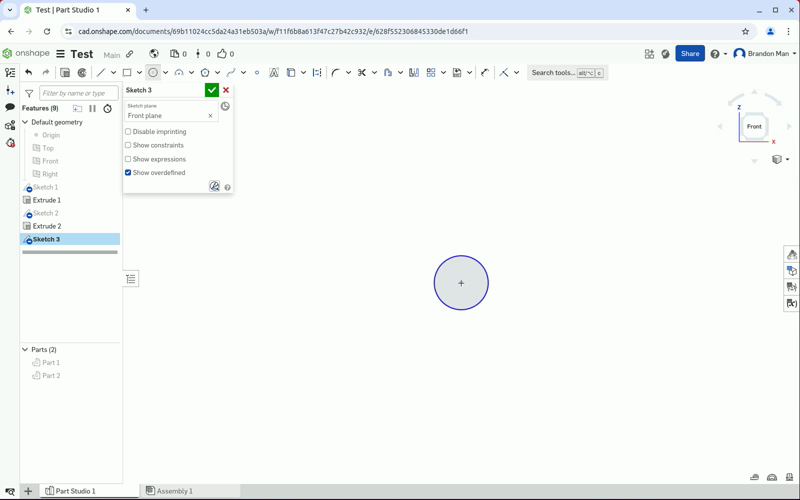
scroll(6)
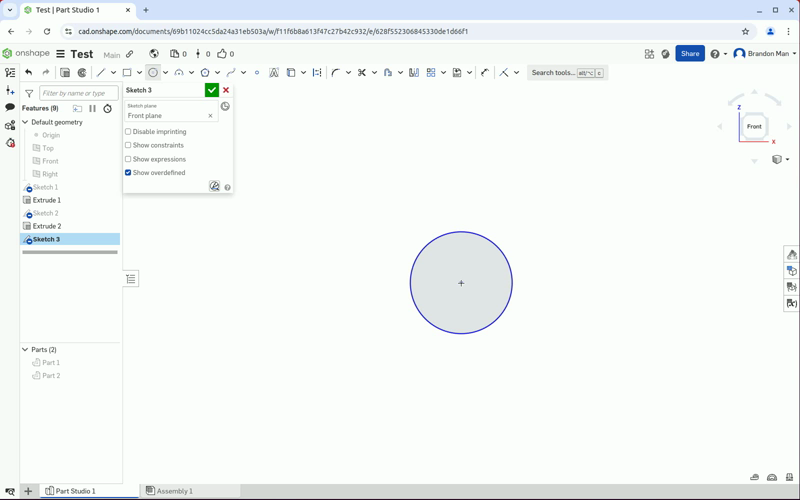
click(461, 282)
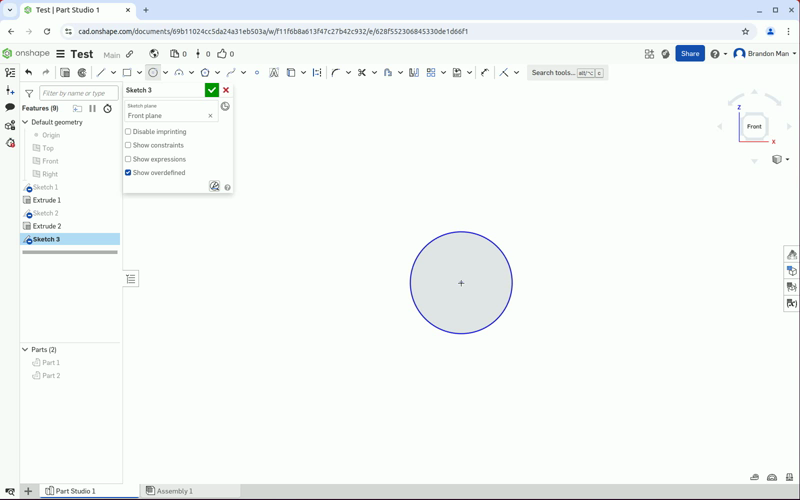
scroll(-6)
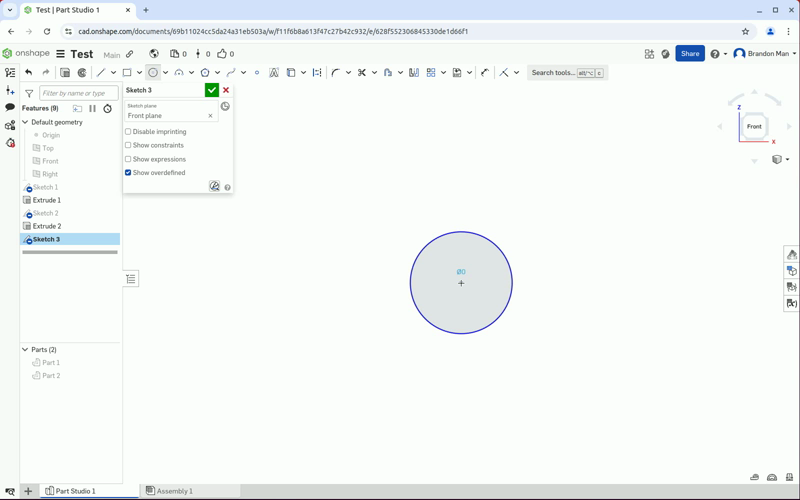
scroll(-6)
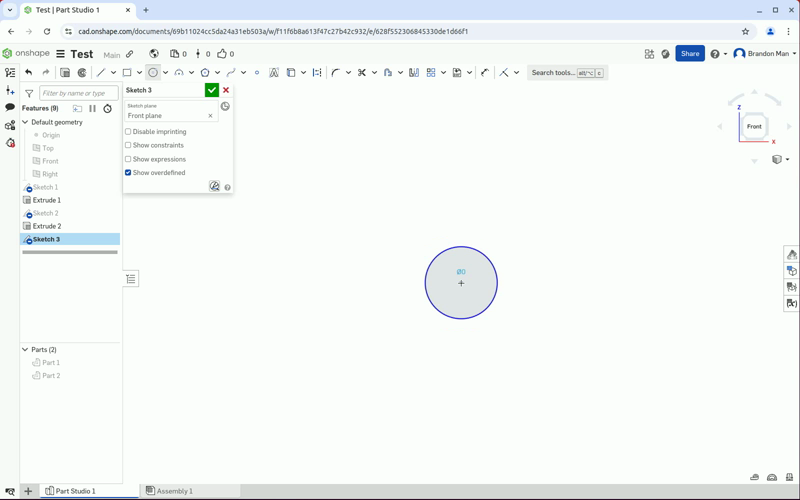
scroll(-6)
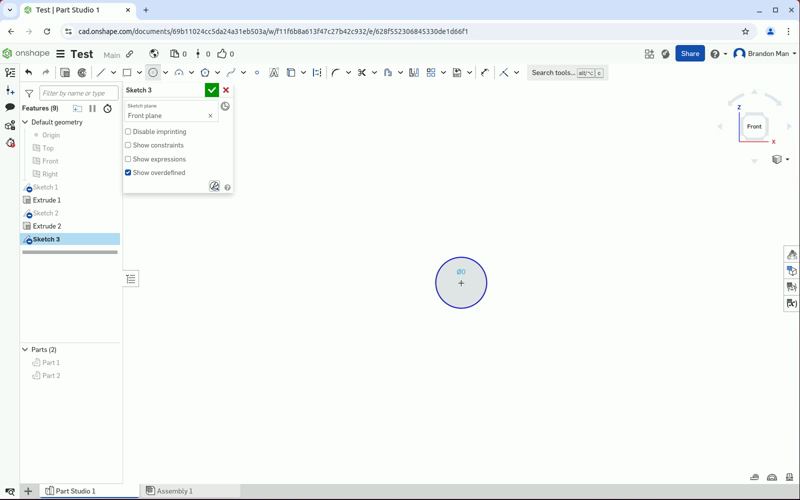
scroll(-6)
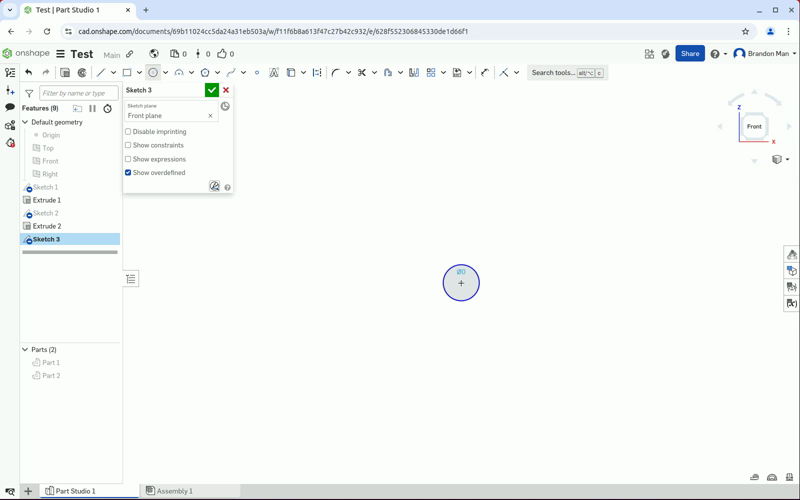
scroll(-6)
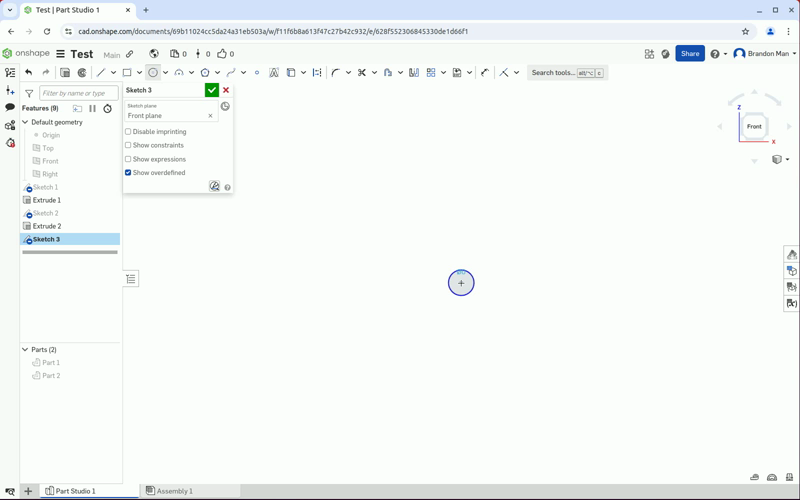
scroll(-6)
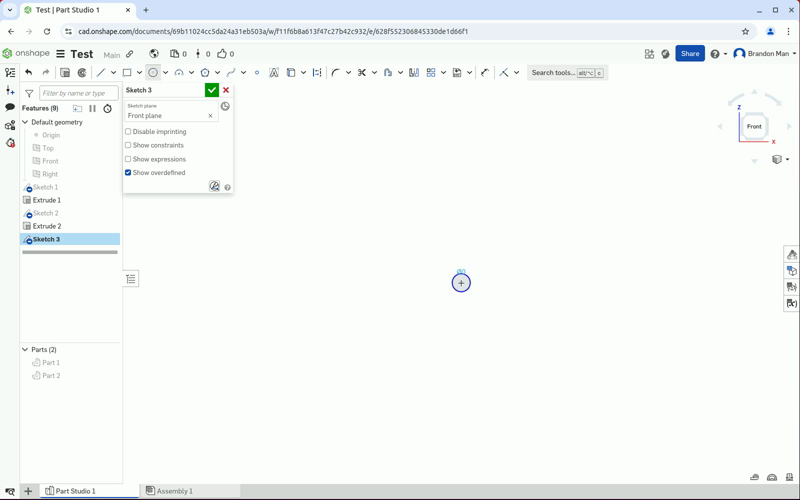
scroll(-6)
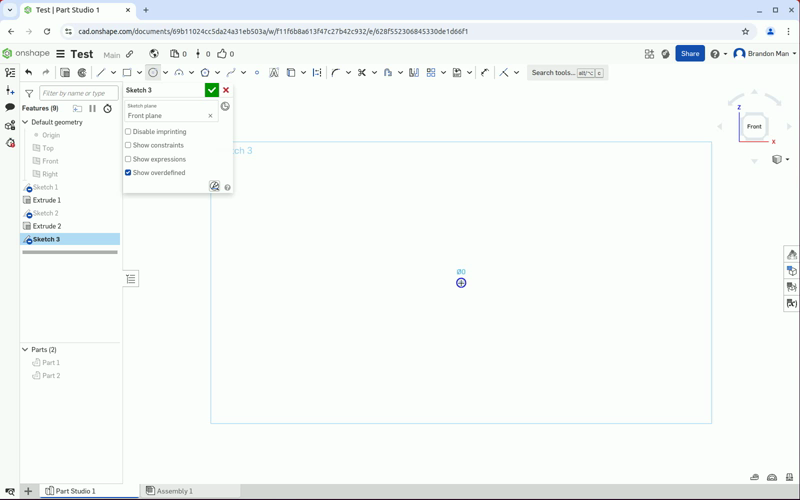
key_up(shift)
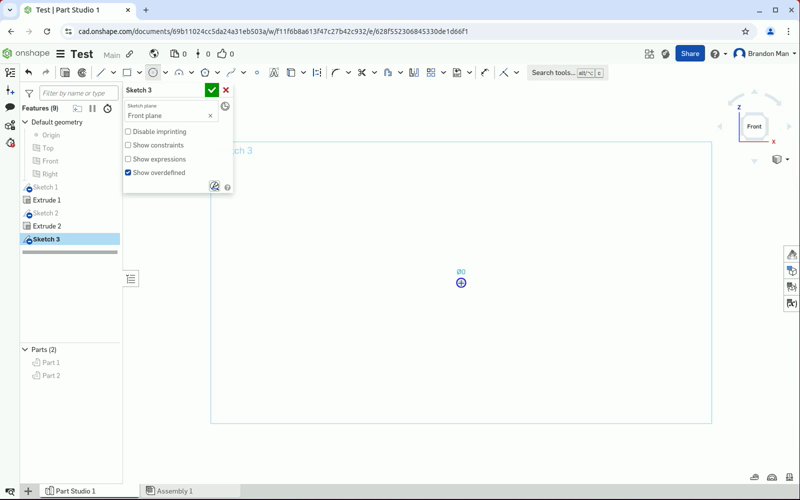
mouse_move(464, 282)
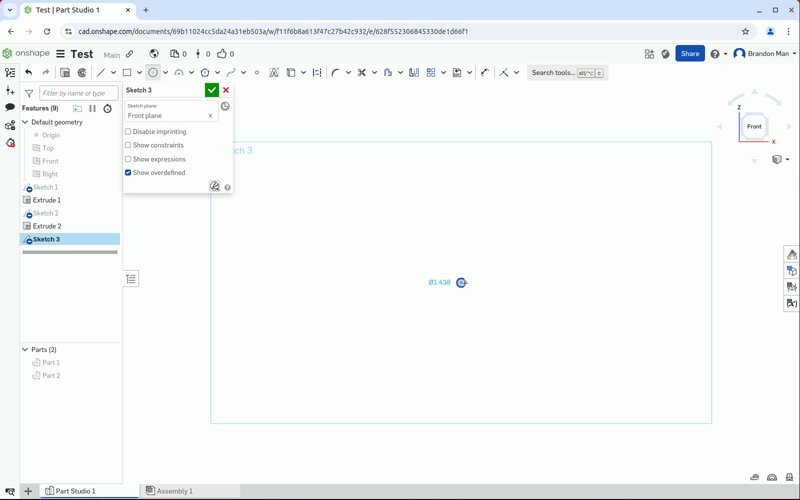
scroll(6)
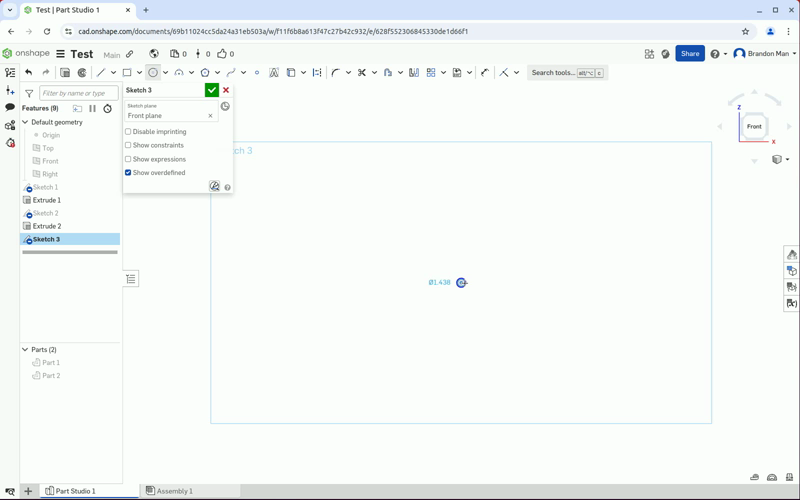
scroll(6)
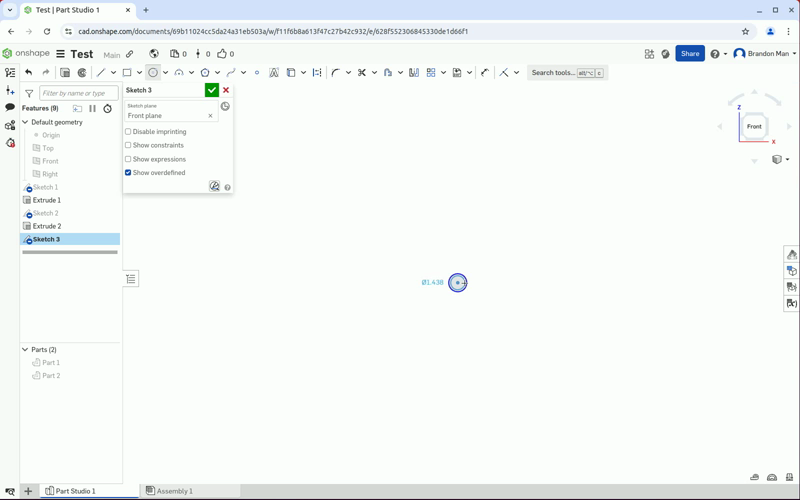
scroll(6)
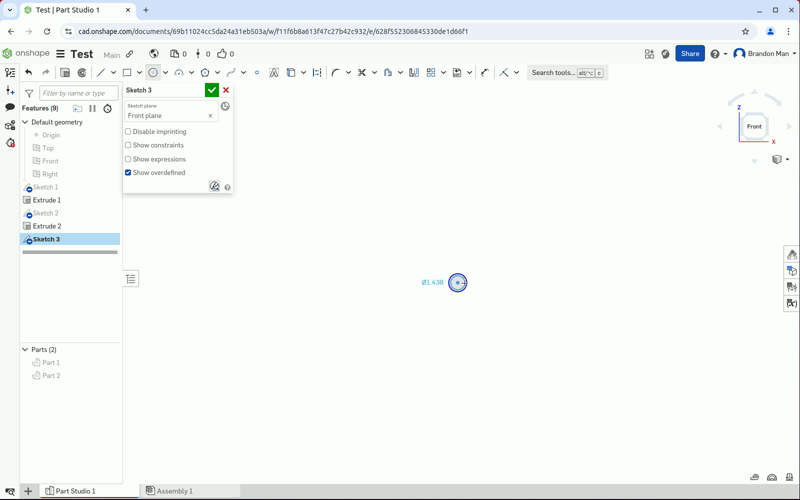
scroll(6)
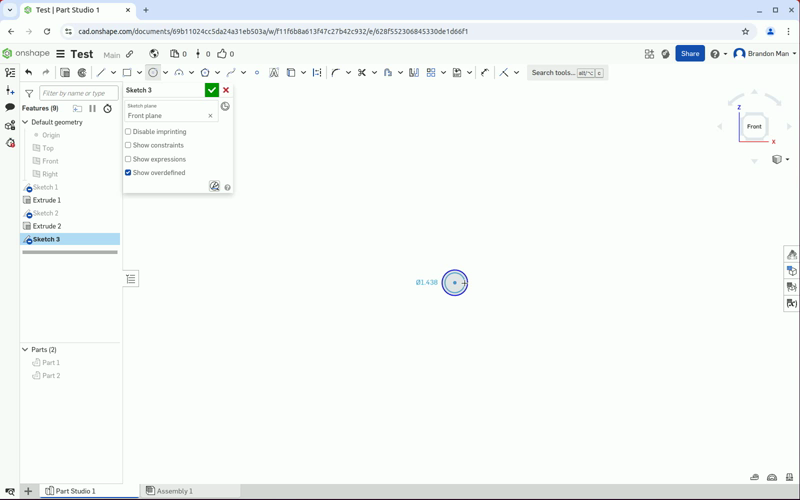
scroll(6)
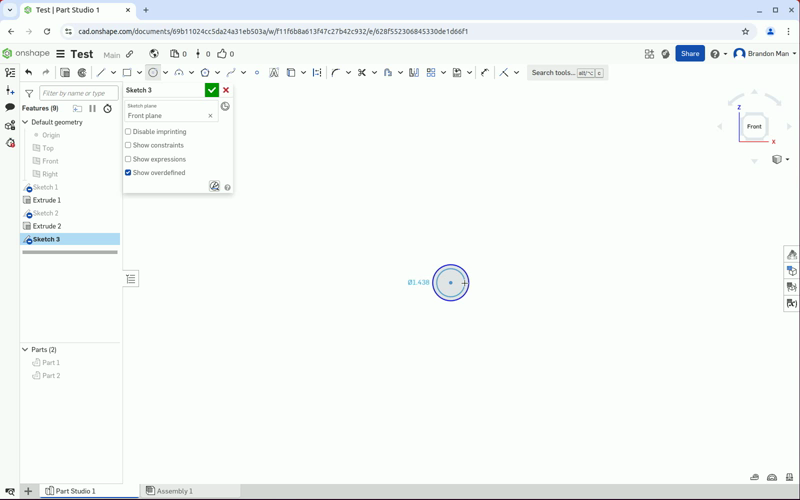
scroll(6)
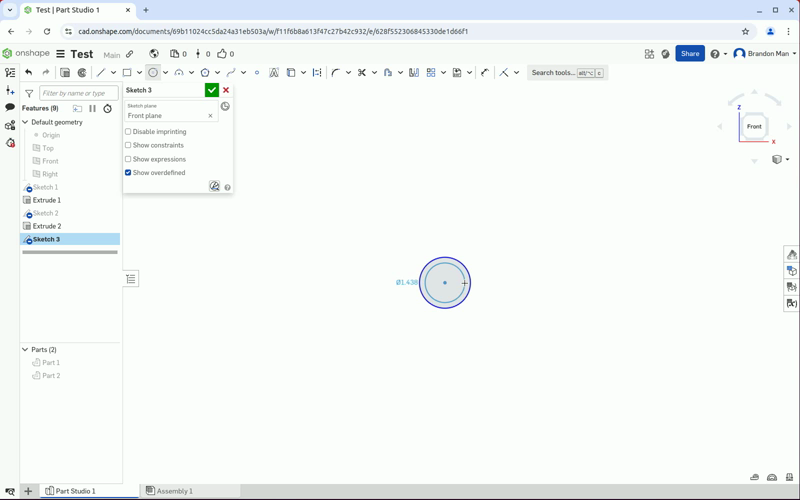
scroll(6)
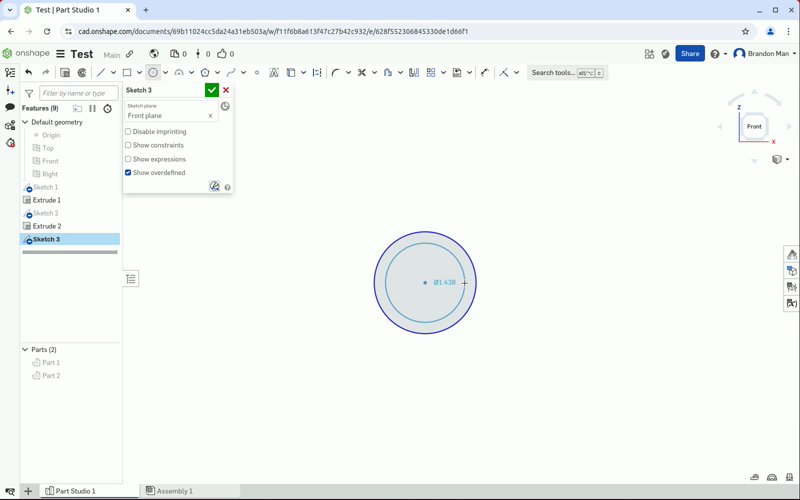
click(464, 282)
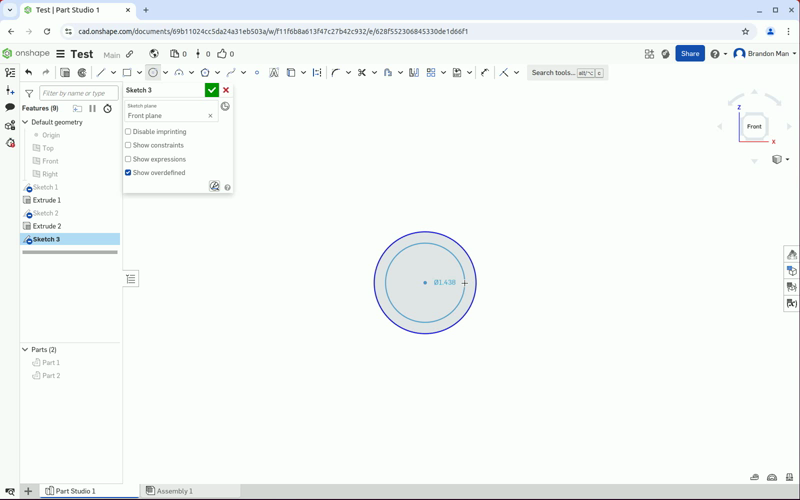
scroll(-6)
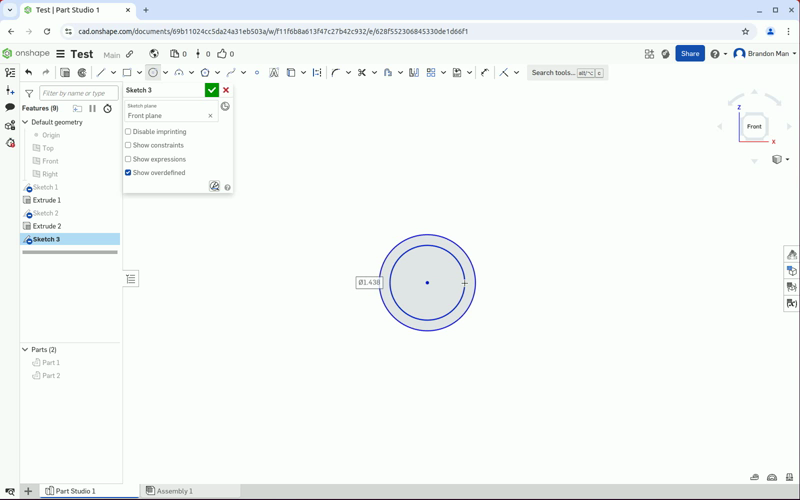
scroll(-6)
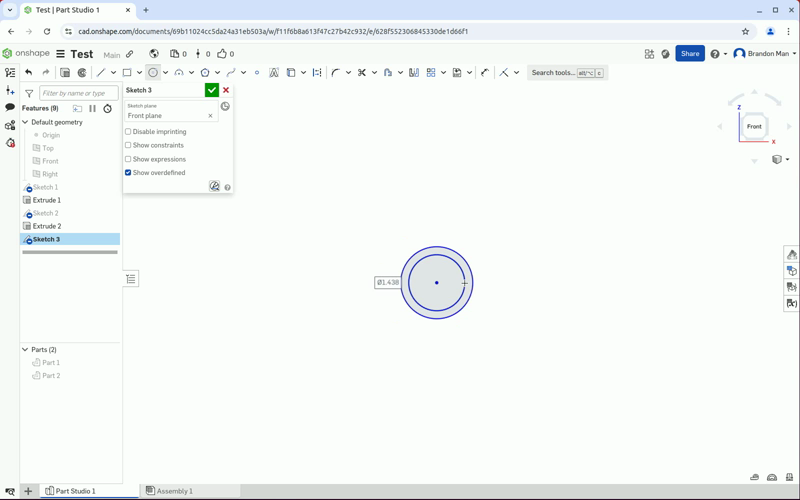
scroll(-6)
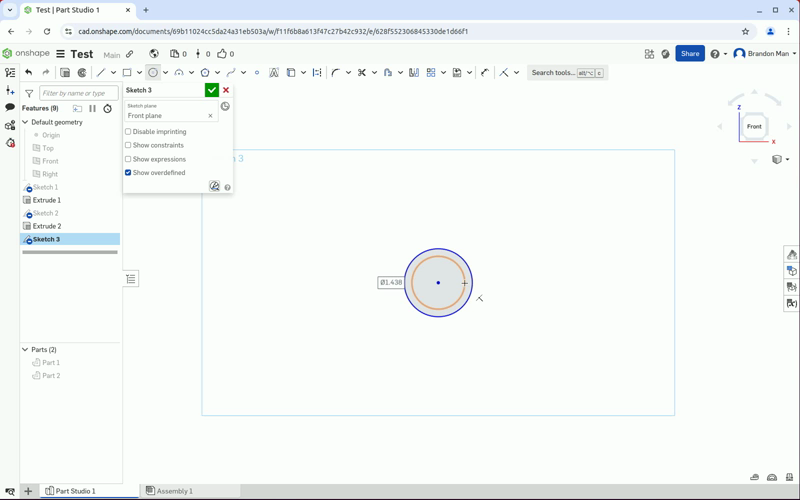
scroll(-6)
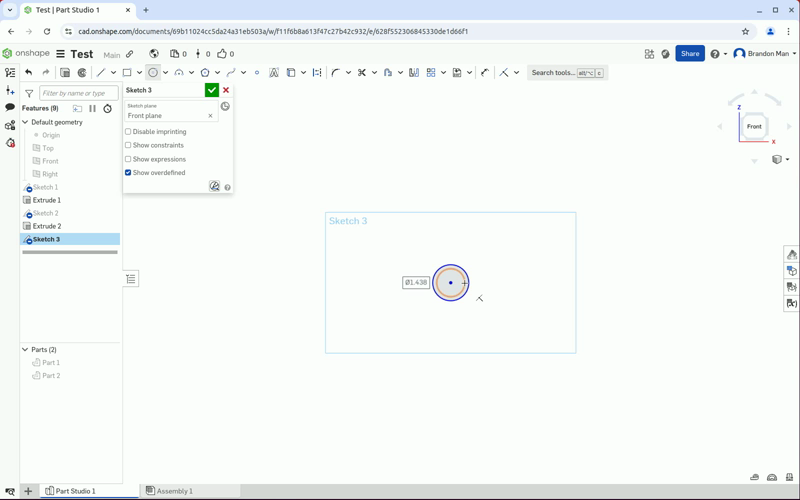
scroll(-6)
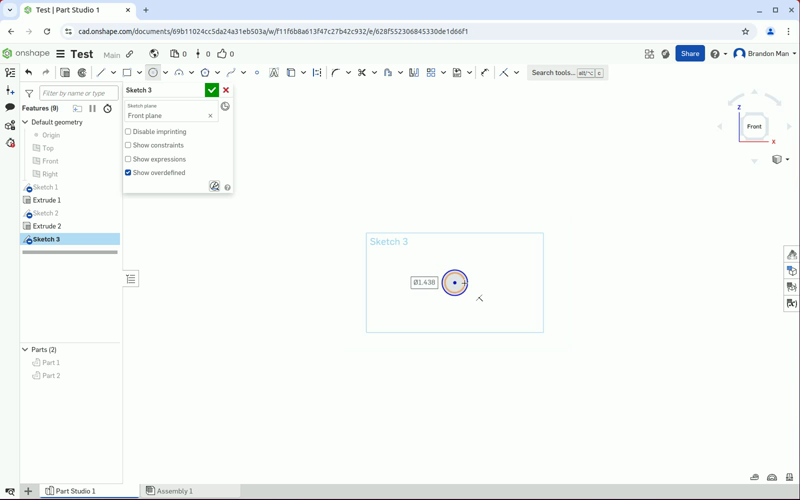
scroll(-6)
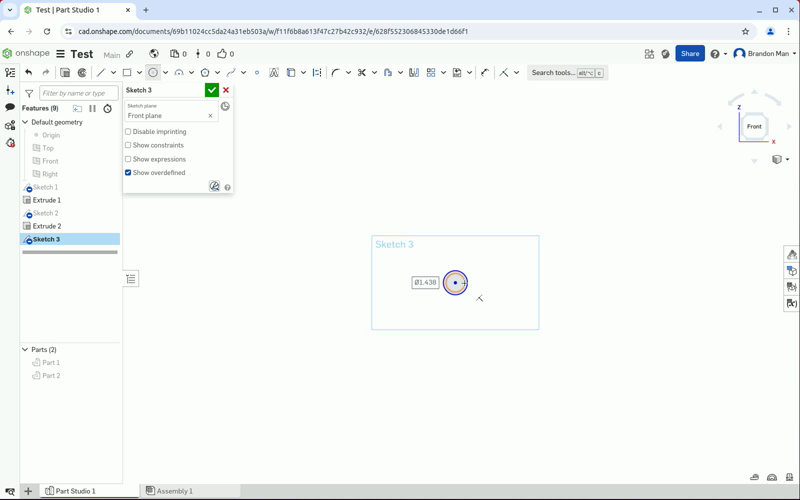
scroll(-6)
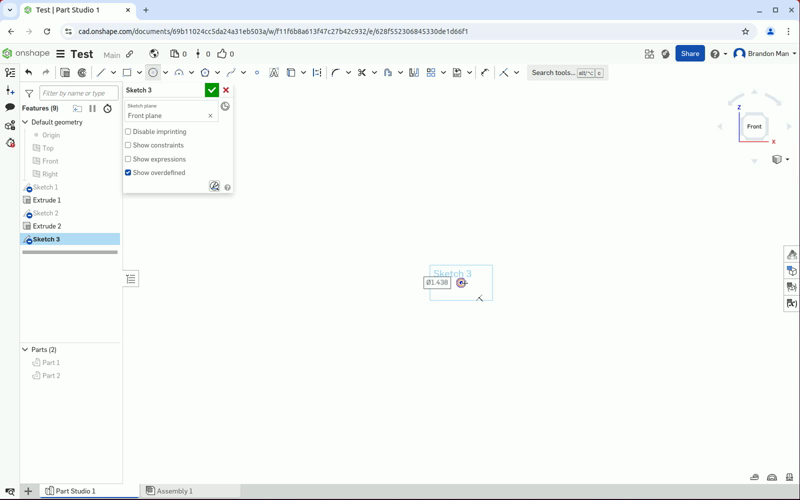
key(esc)
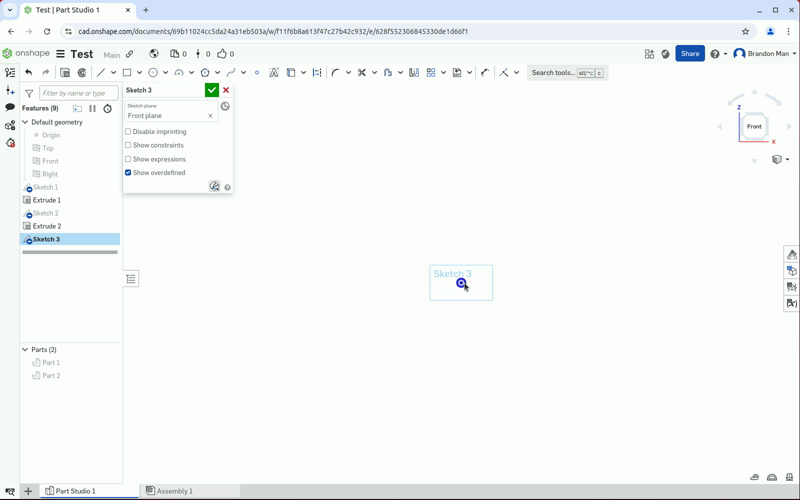
mouse_move(458, 285)
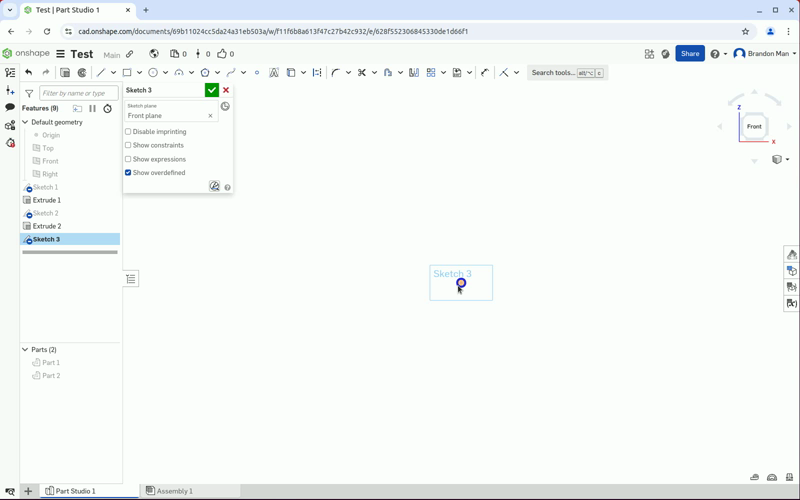
scroll(6)
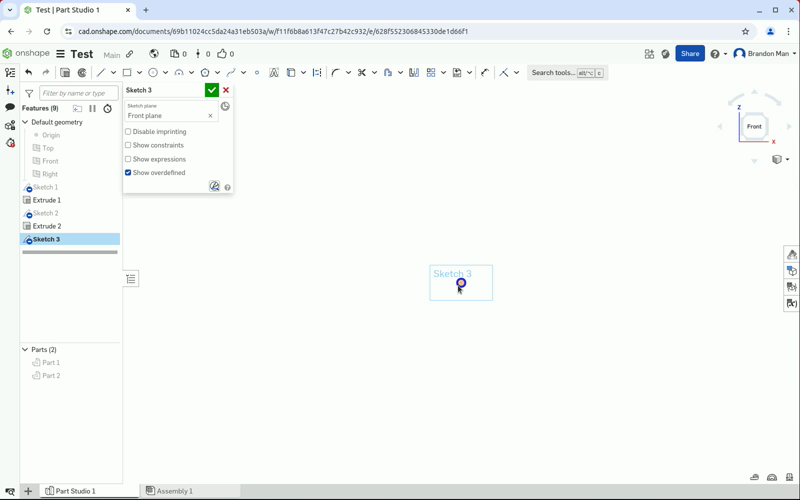
scroll(6)
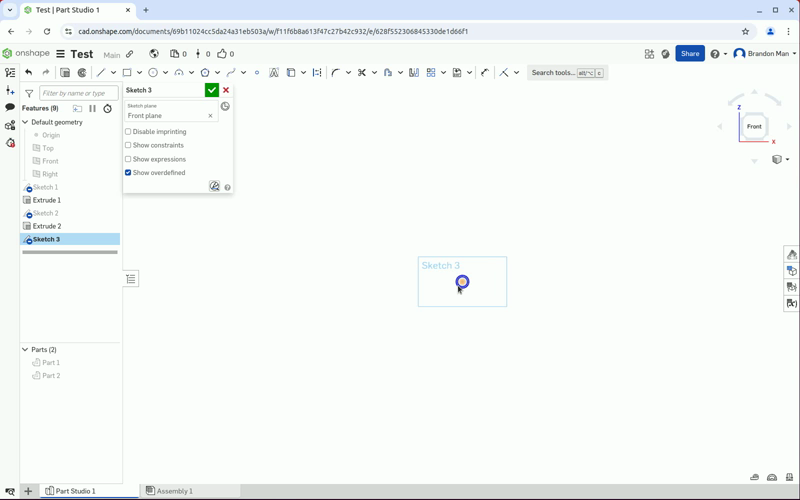
scroll(6)
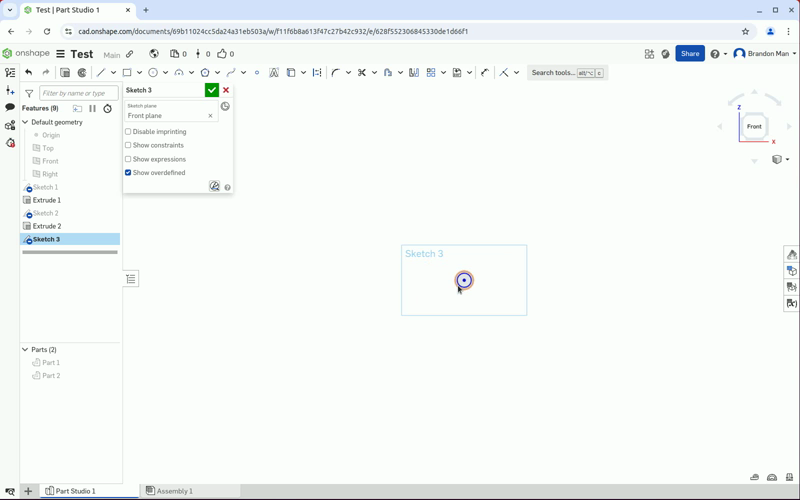
scroll(6)
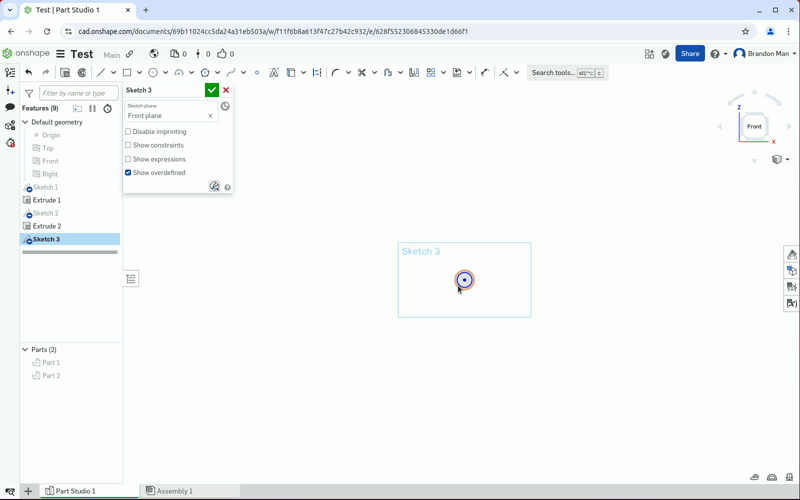
scroll(6)
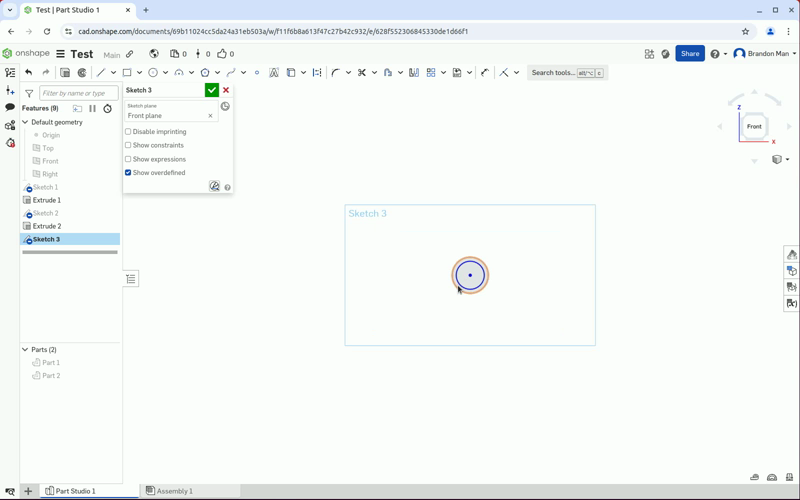
scroll(6)
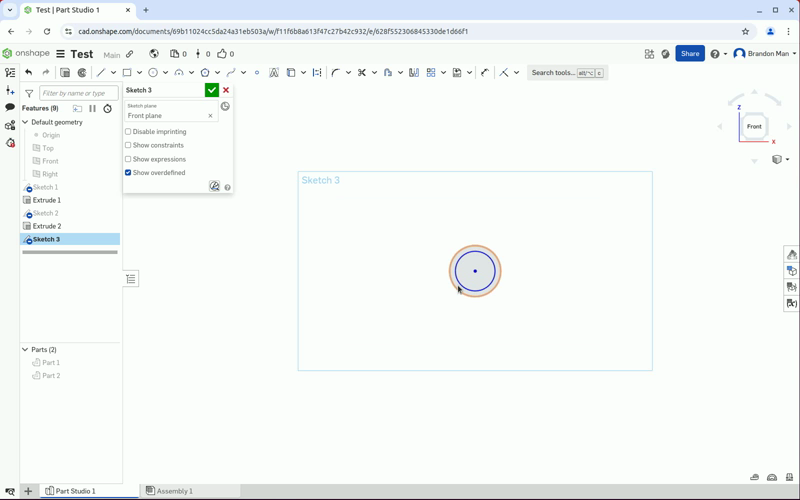
scroll(6)
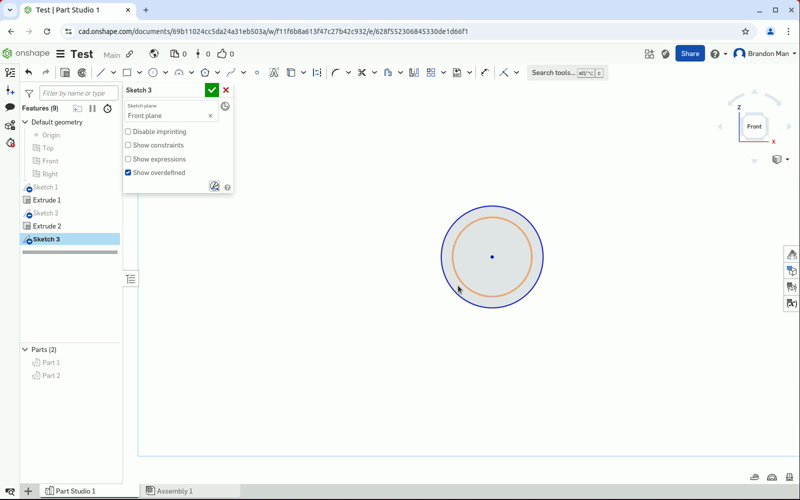
click(458, 285)
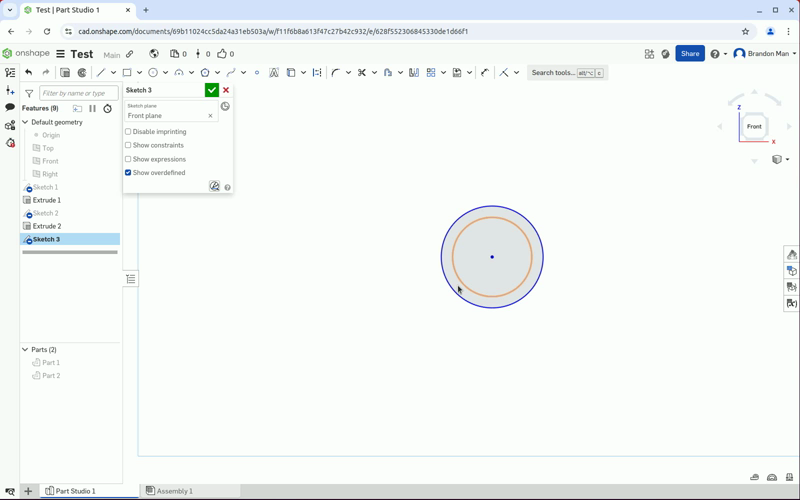
scroll(-6)
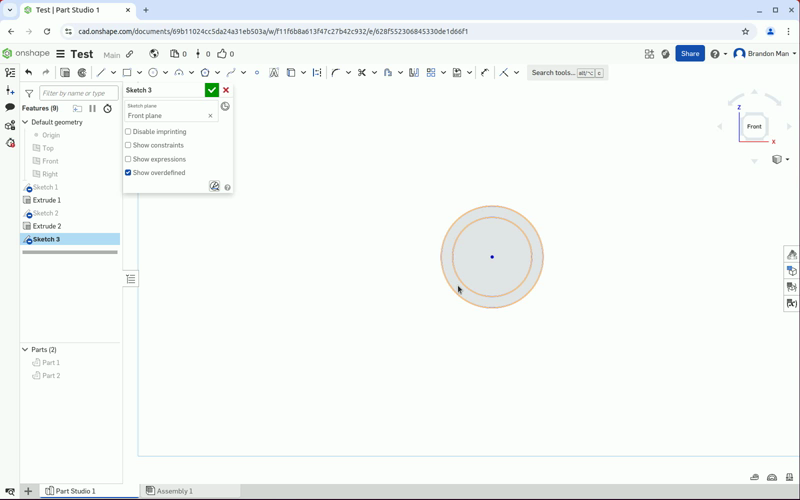
scroll(-6)
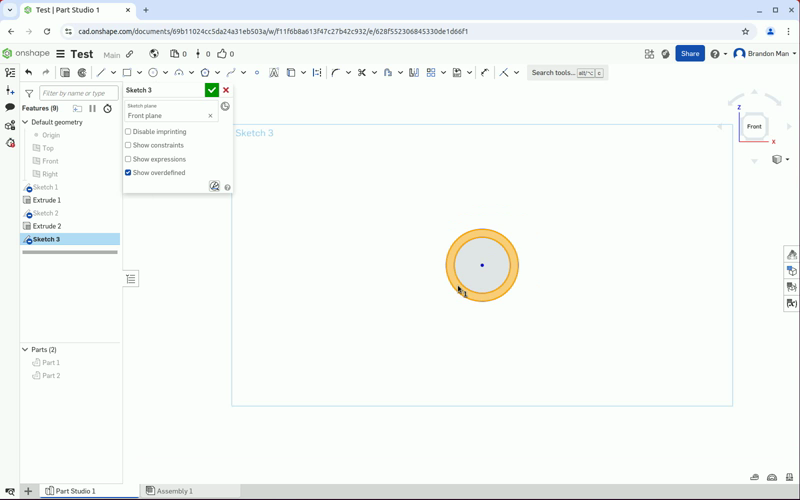
scroll(-6)
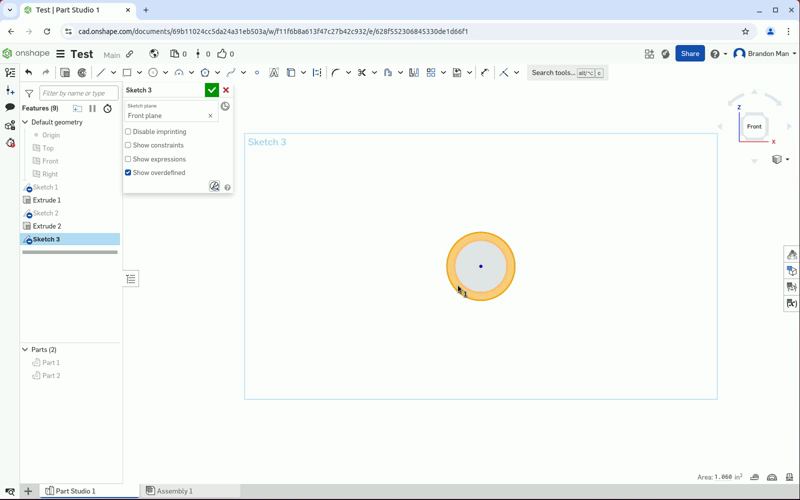
scroll(-6)
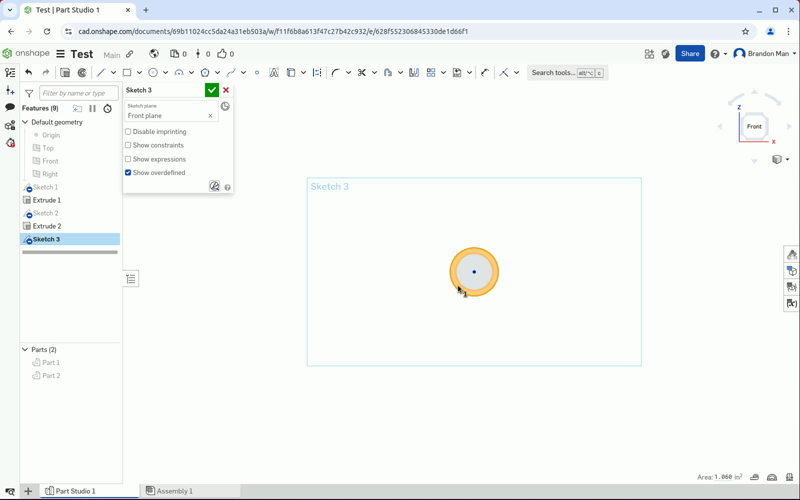
scroll(-6)
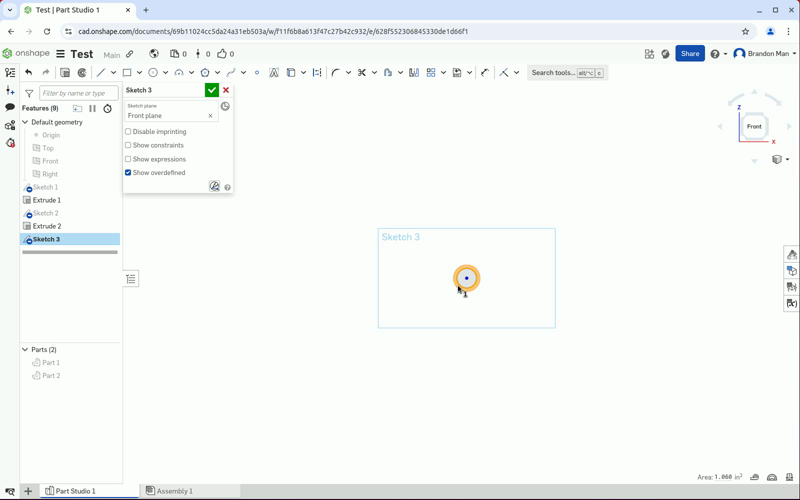
scroll(-6)
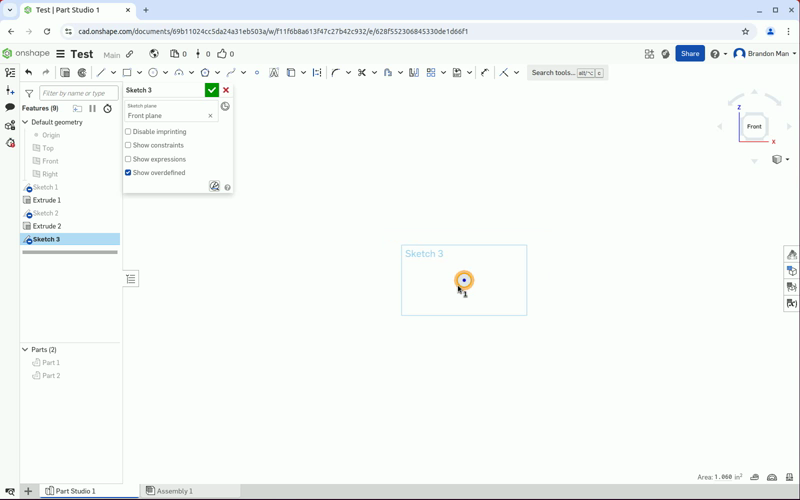
scroll(-6)
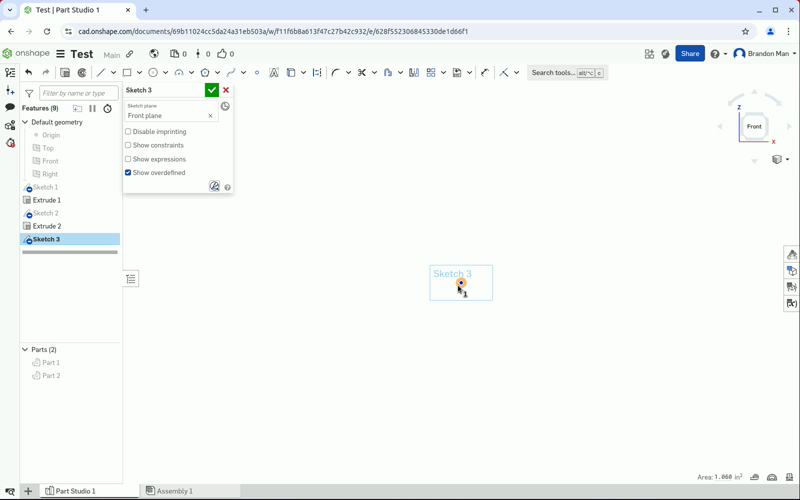
mouse_move(73, 352)
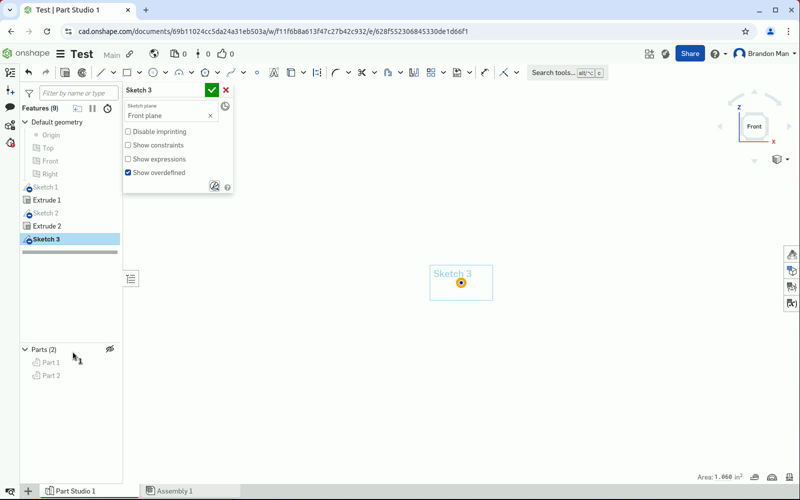
key(shift+y)
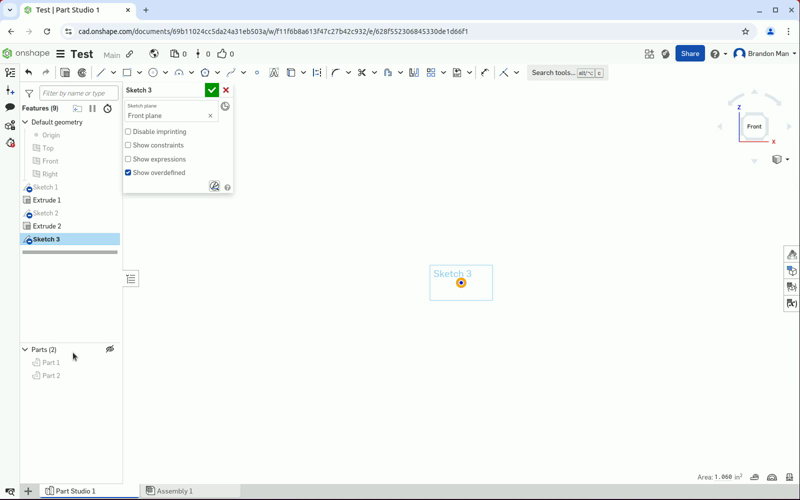
key(shift+e)
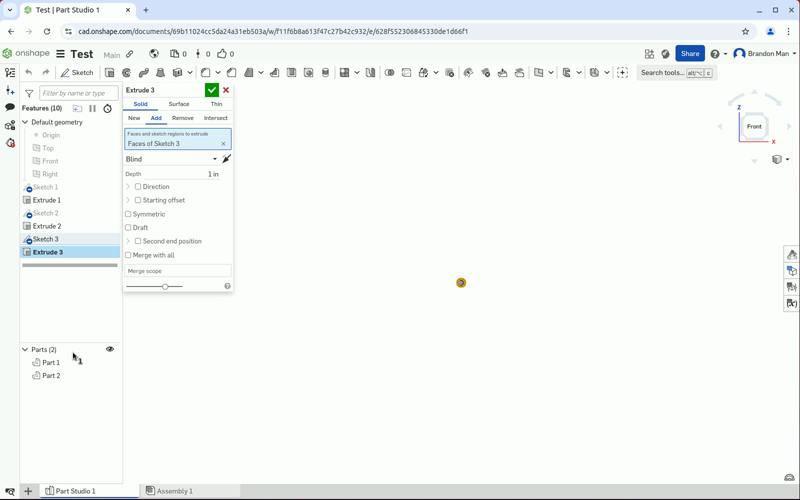
mouse_move(143, 106)
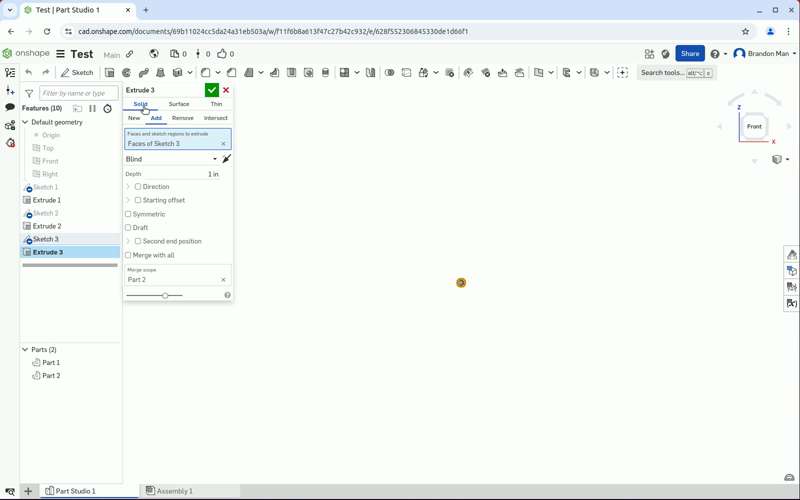
click(143, 106)
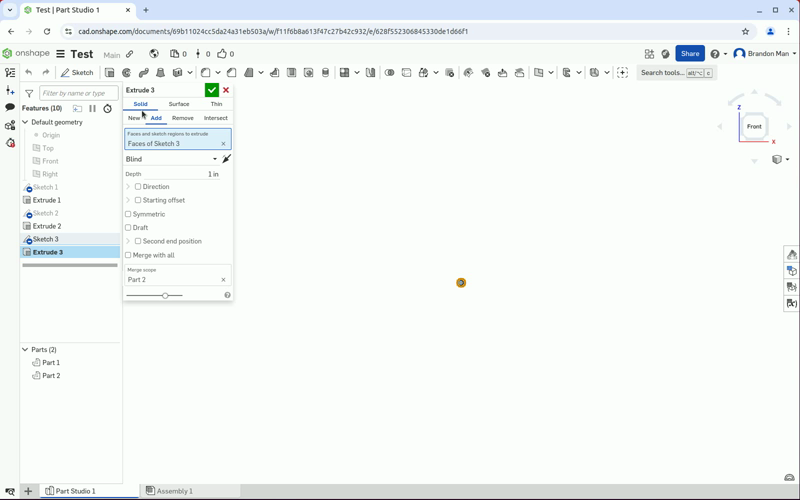
mouse_move(137, 120)
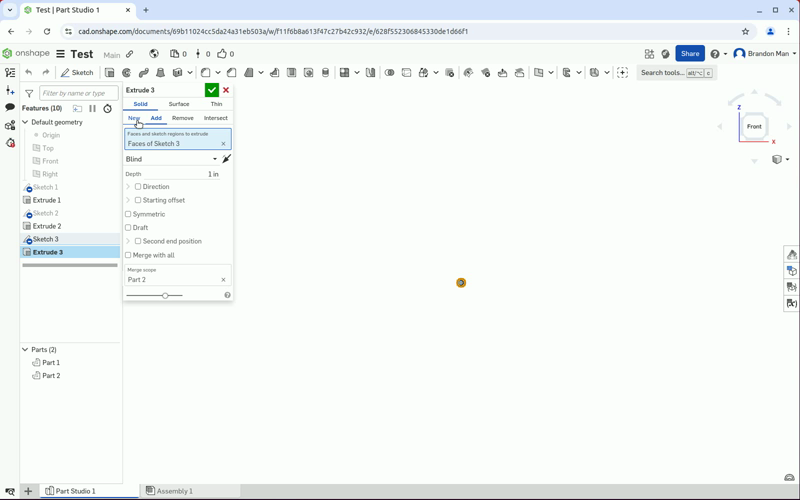
click(137, 120)
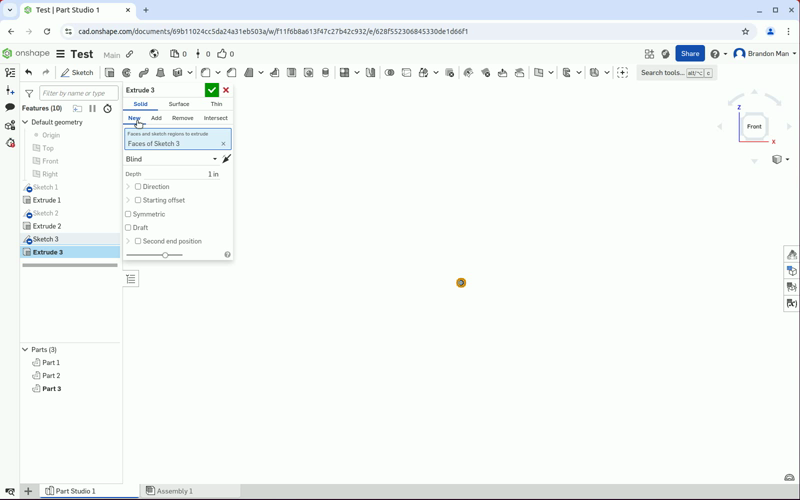
key(tab, 4)
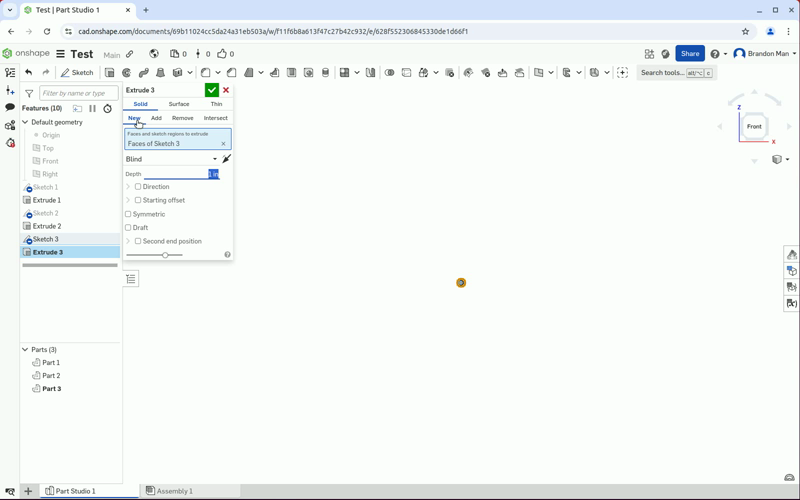
text(25.516)
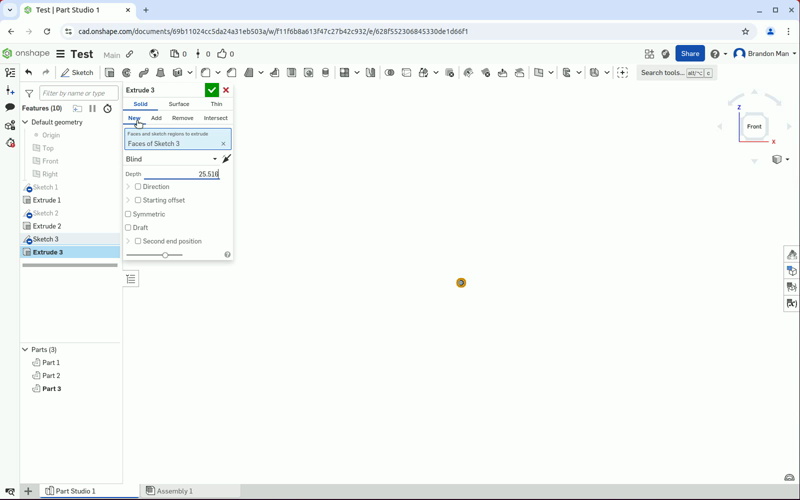
key(tab, 3)
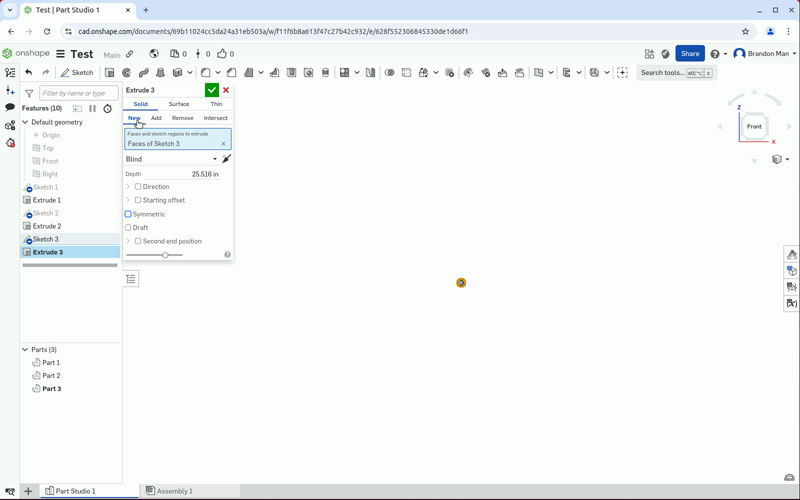
key(space)
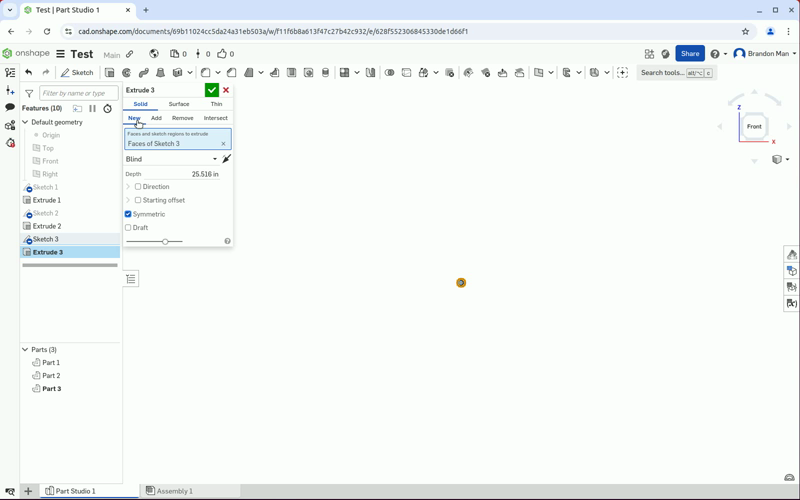
key(enter)
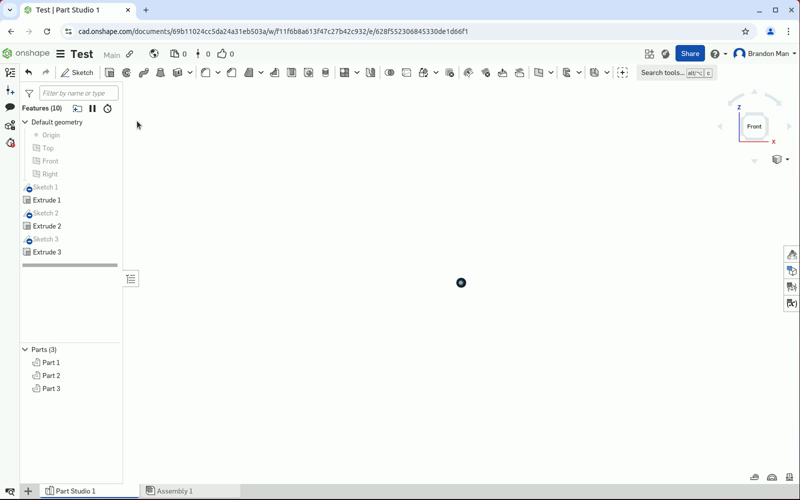
key(shift+h)
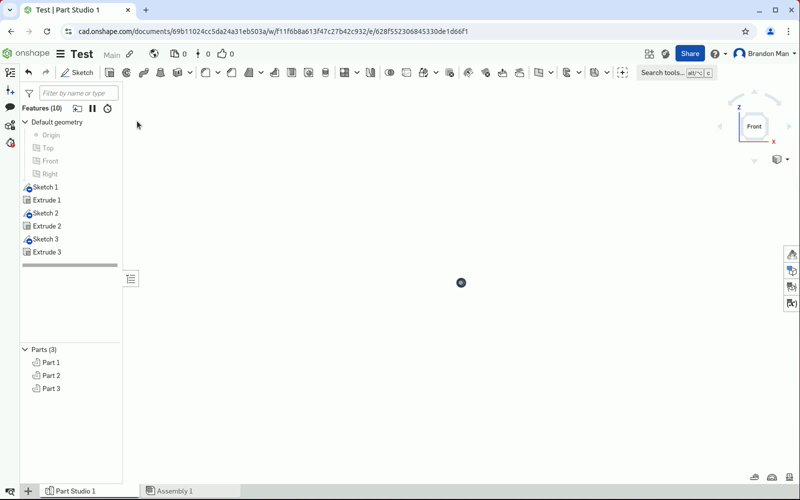
key(shift+h)
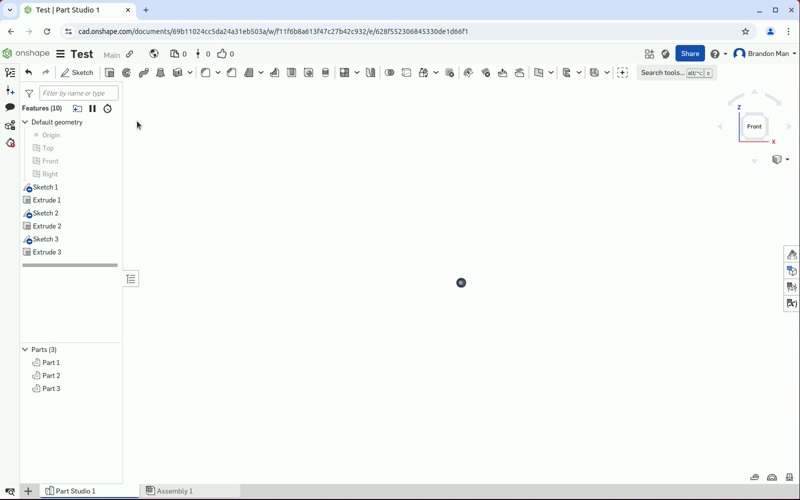
key(shift+7)
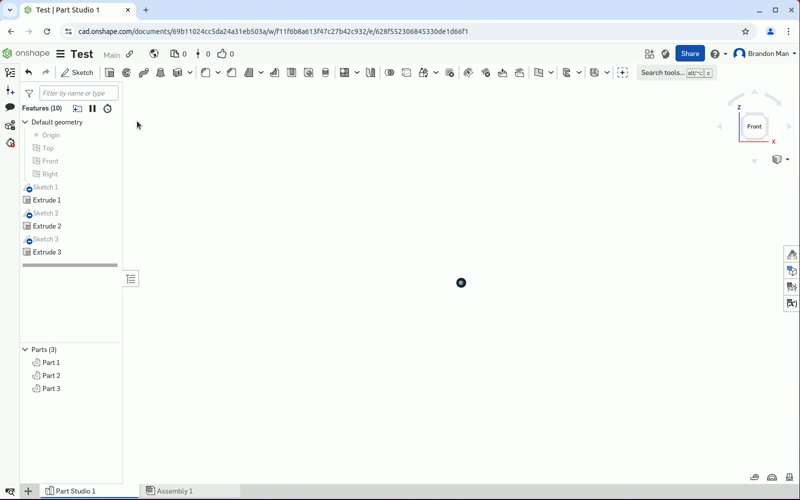
key(left, 2)
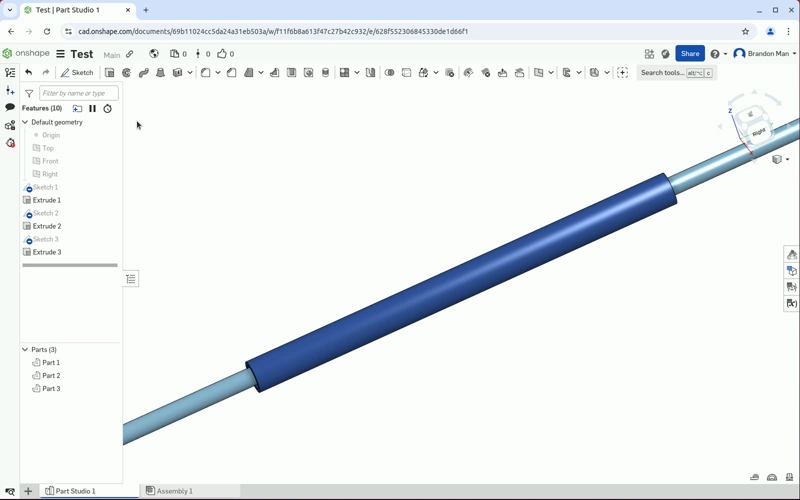
key(down, 2)
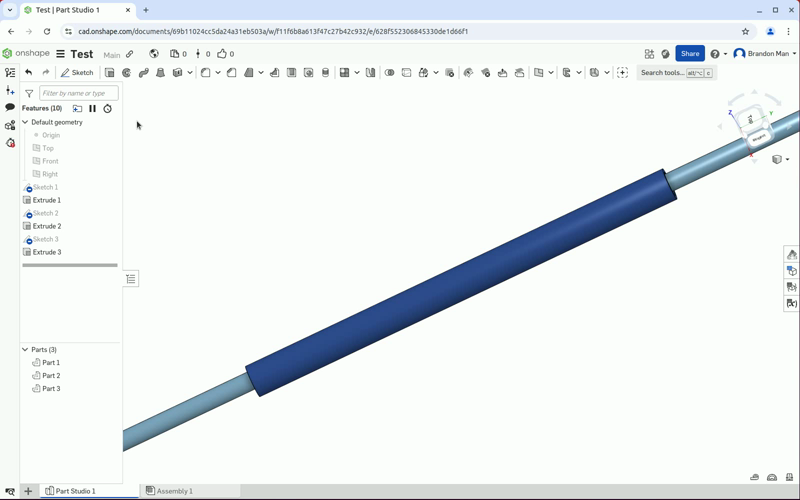
key(up, 2)
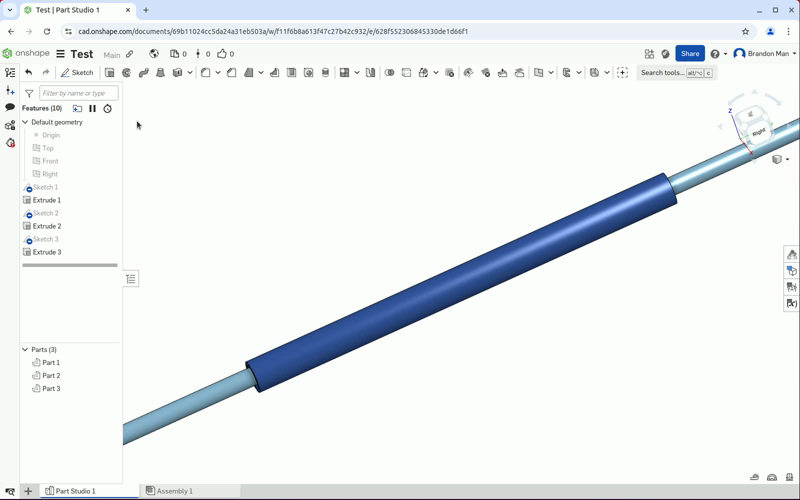
key(right, 2)
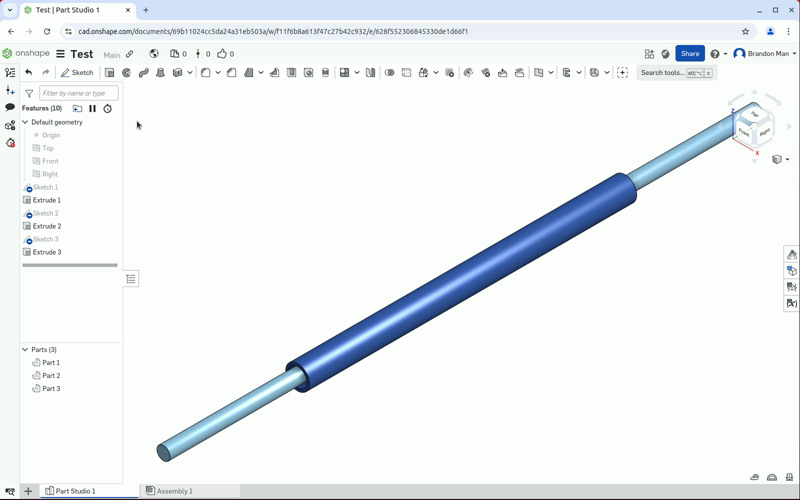
mouse_move(73, 189)
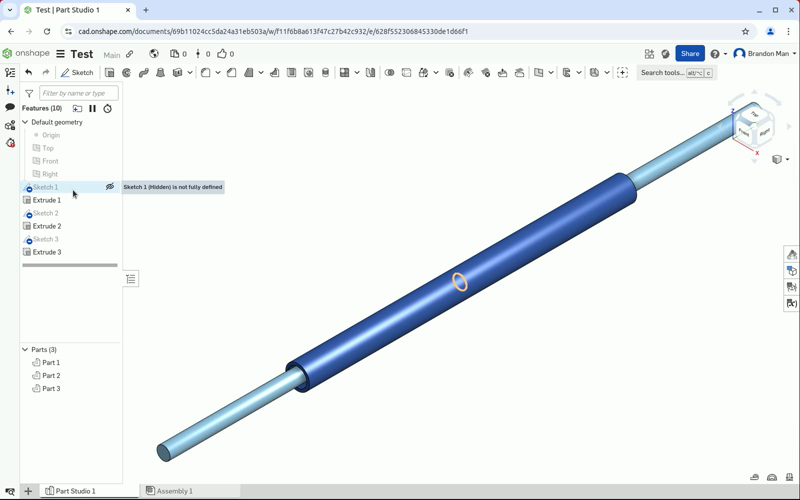
click(73, 189)